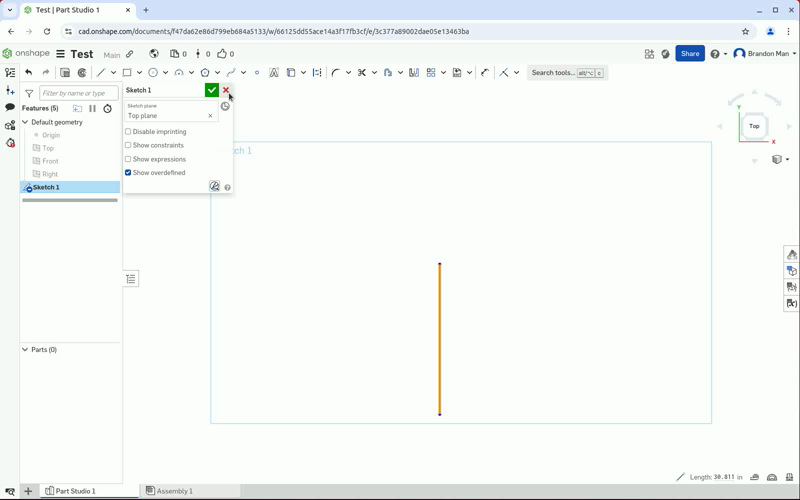
key(shift+h)
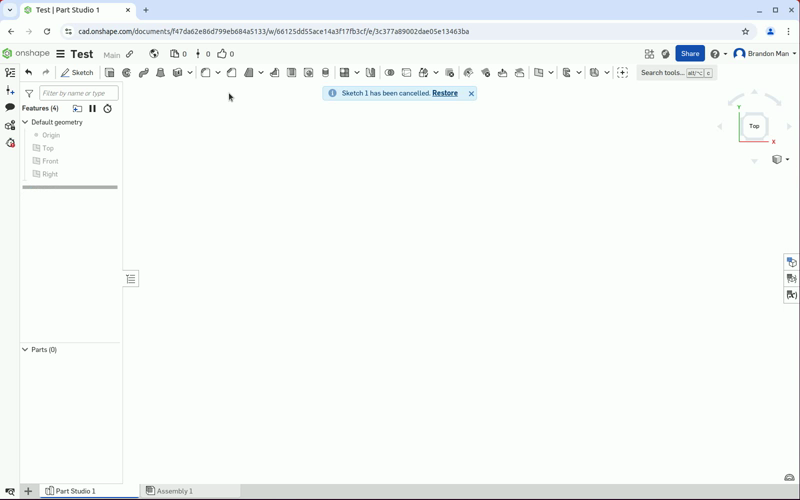
mouse_move(73, 352)
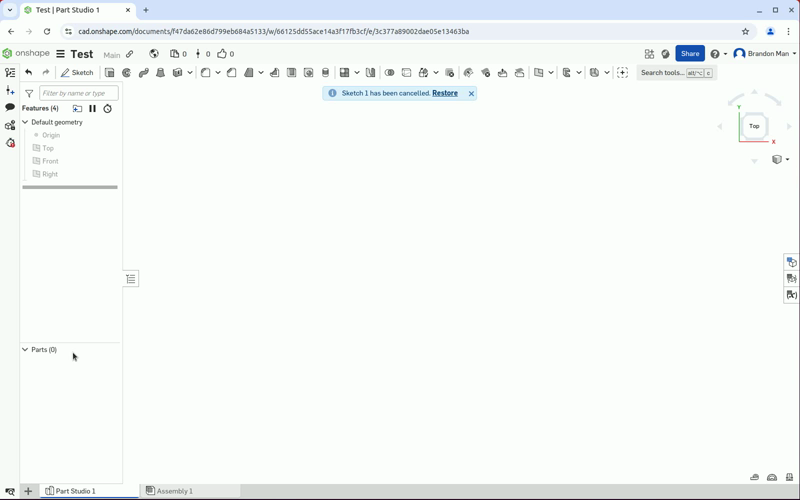
key(y)
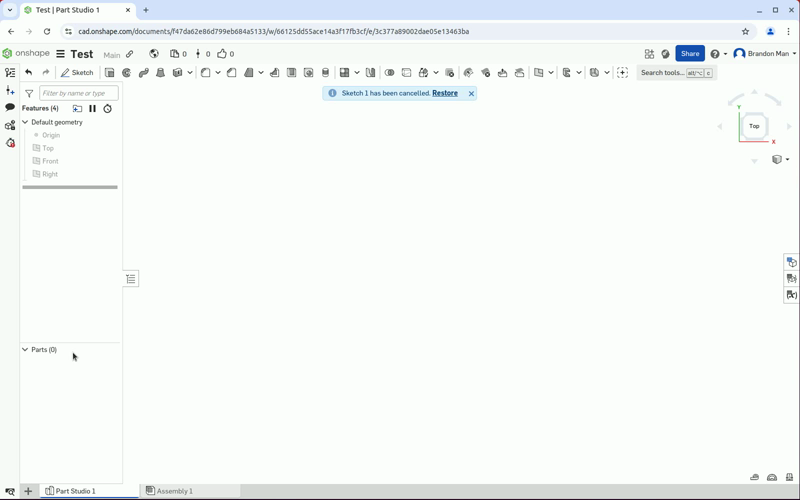
key(shift+p)
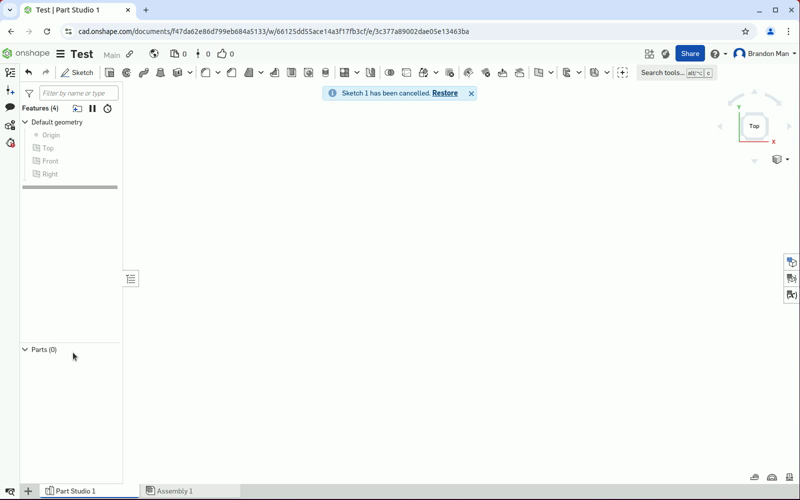
key(space)
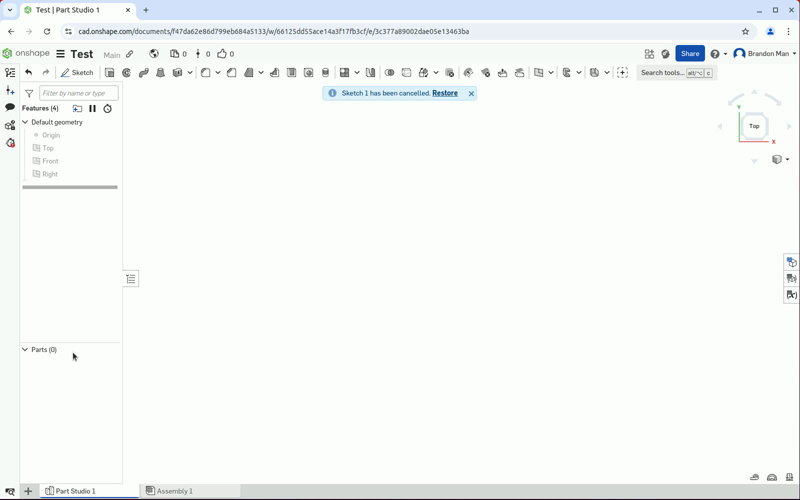
key_down(shift)
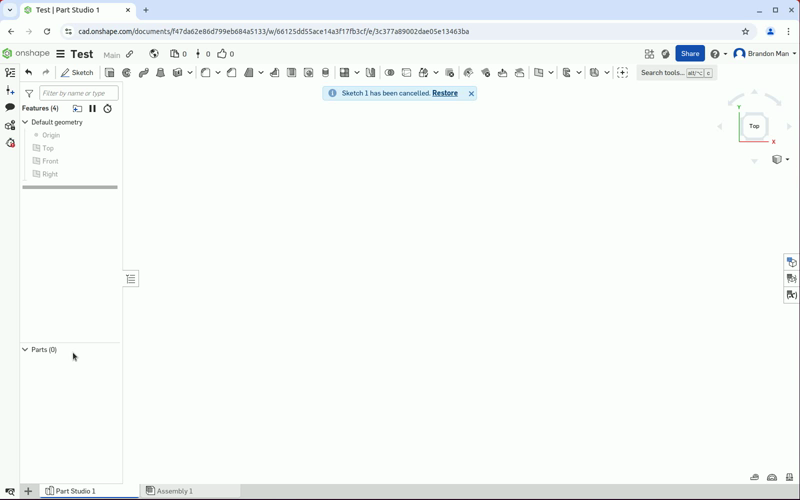
key(up)
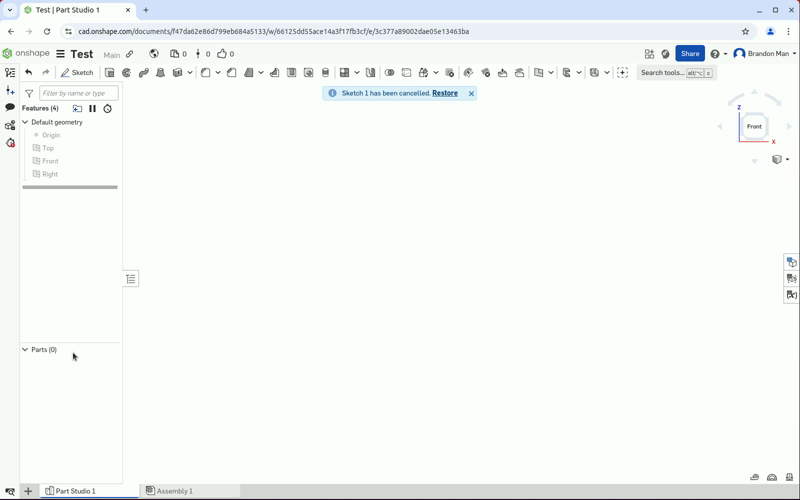
key_up(shift)
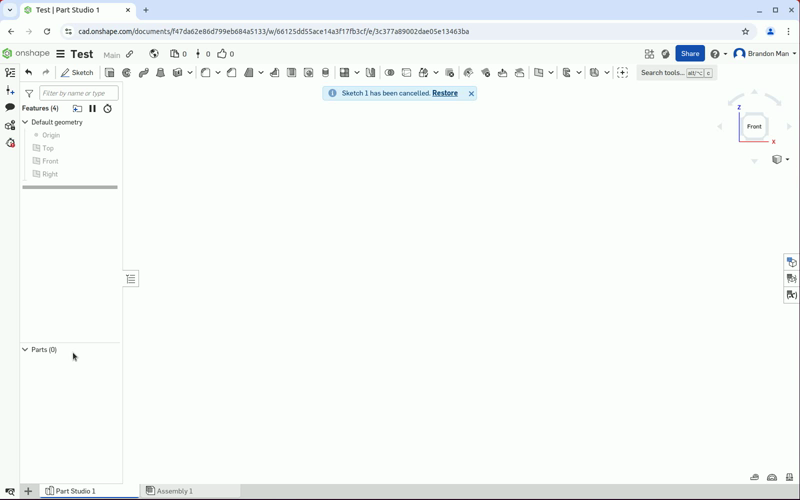
key(space)
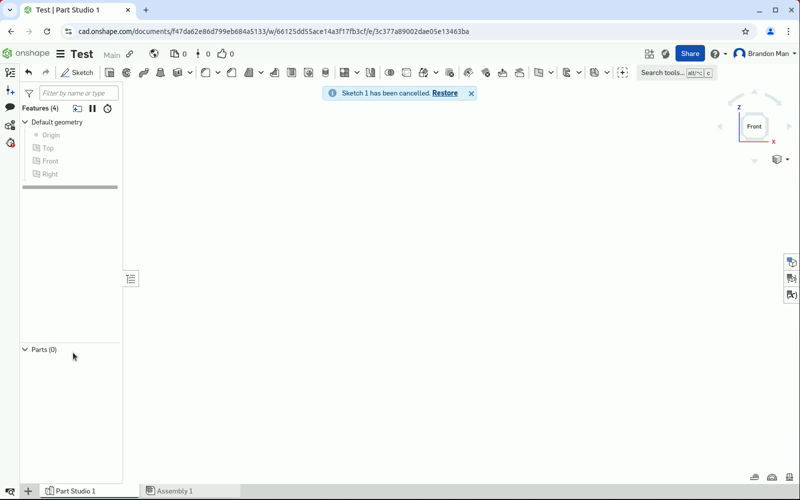
key_down(shift)
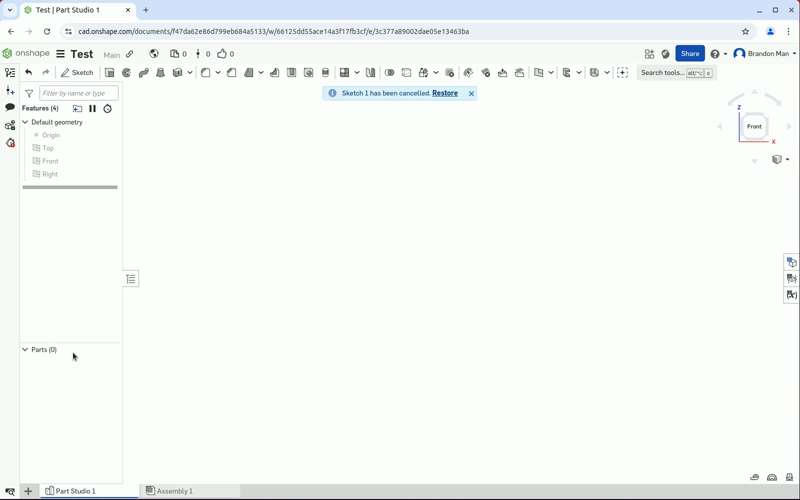
key(left)
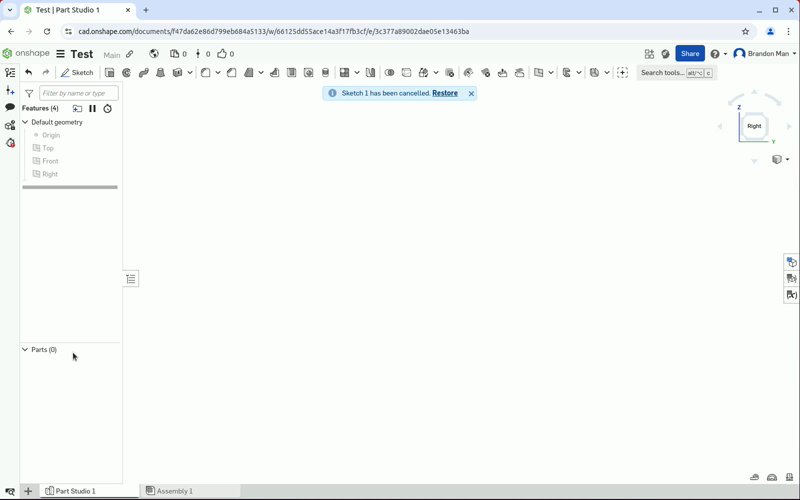
key_up(shift)
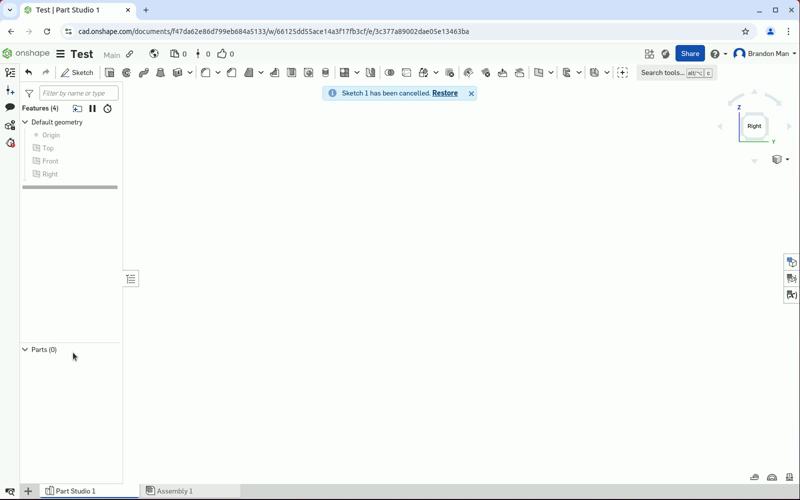
mouse_move(73, 352)
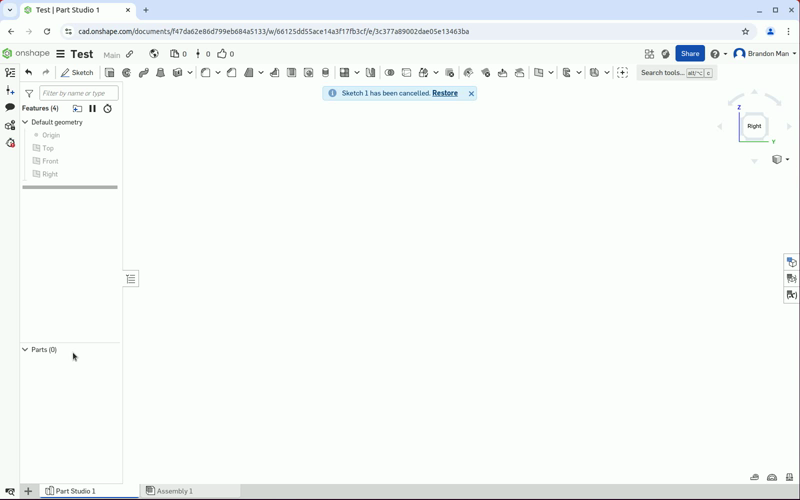
key(shift+y)
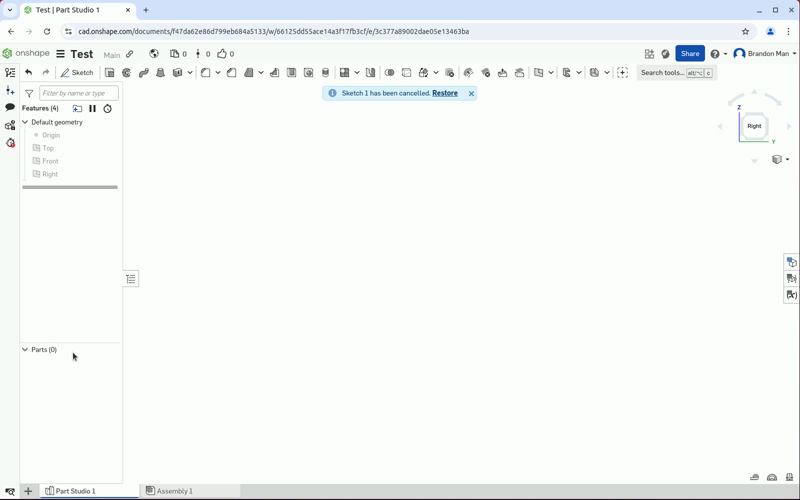
key(shift+s)
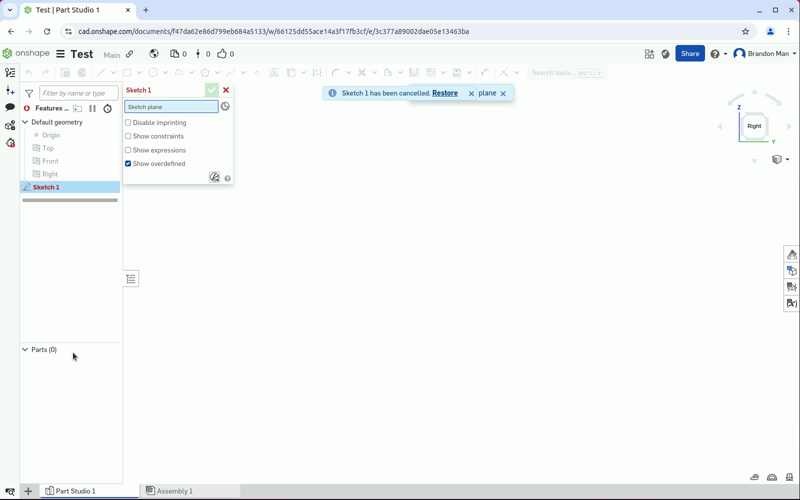
mouse_move(73, 176)
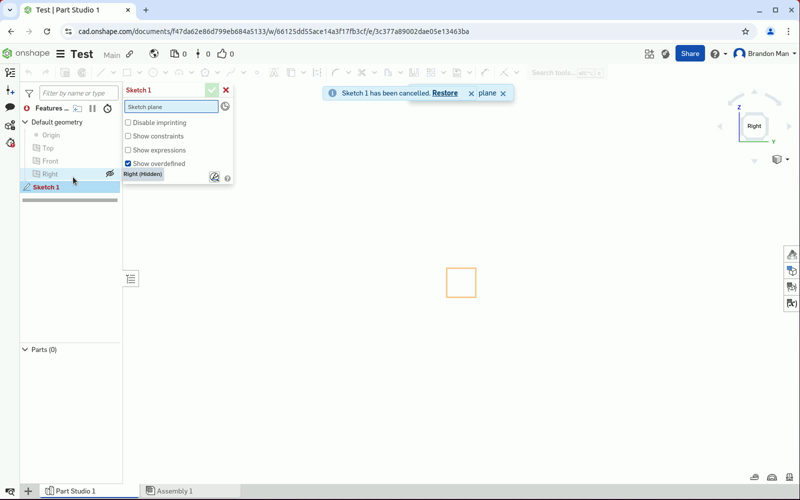
click(73, 176)
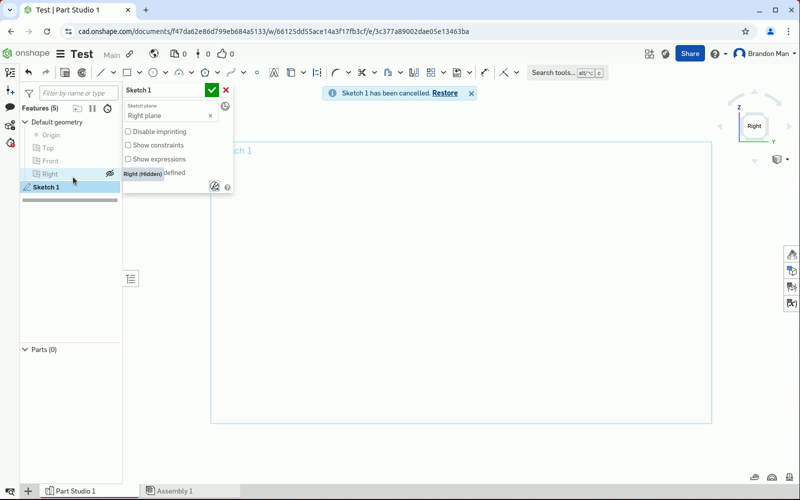
mouse_move(73, 352)
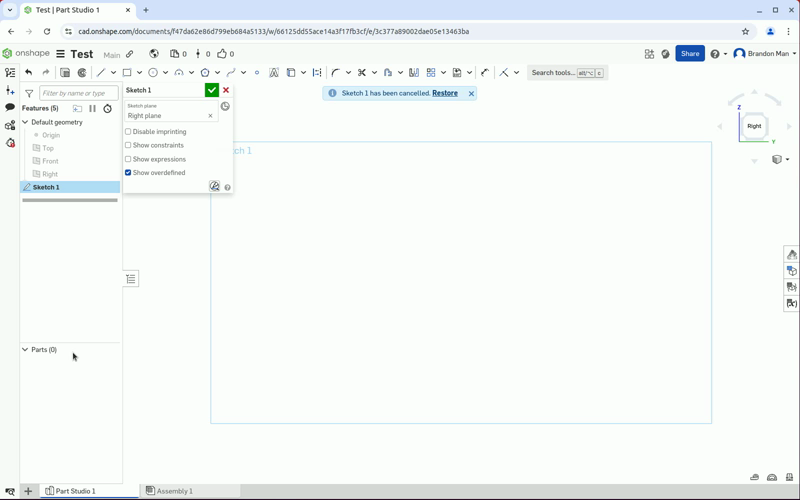
key(y)
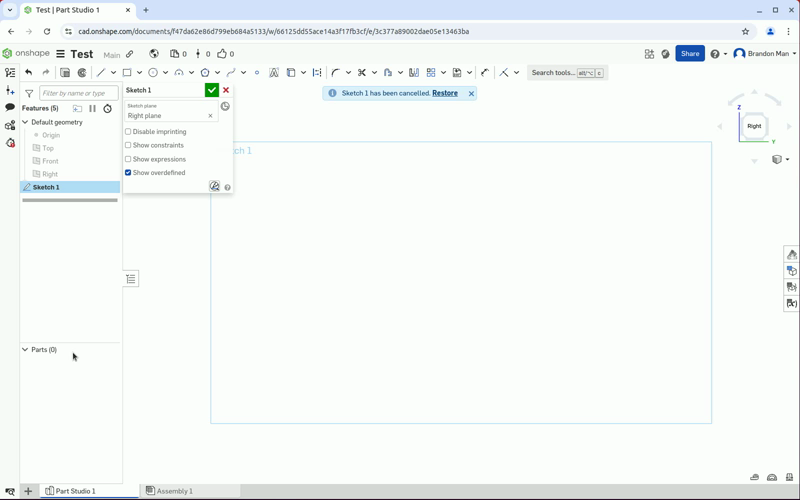
key(l)
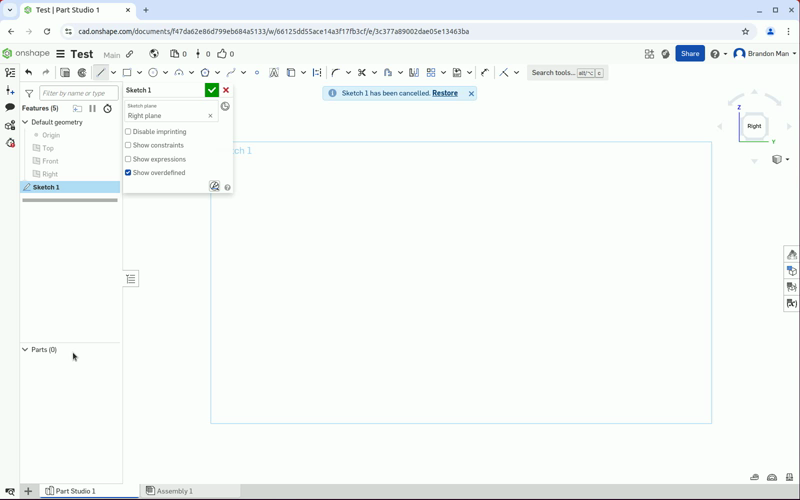
key_down(shift)
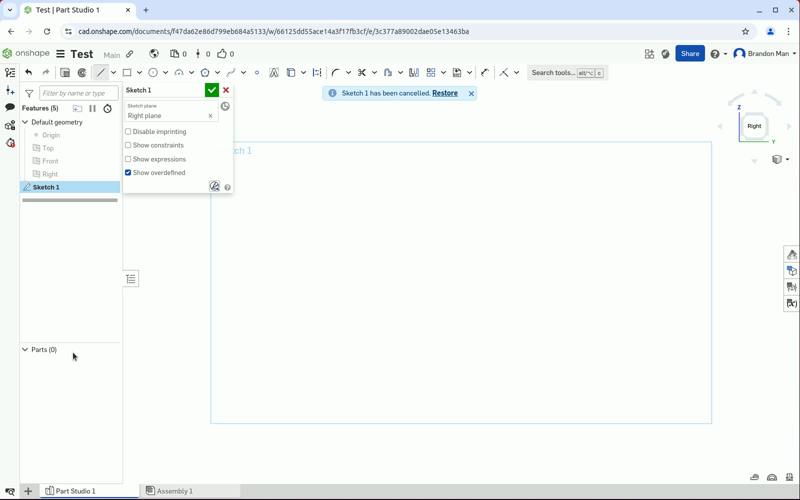
mouse_move(454, 288)
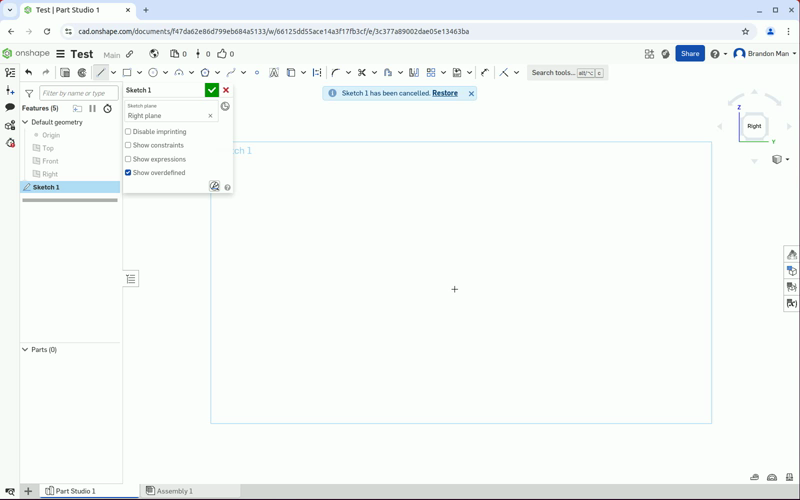
click(454, 288)
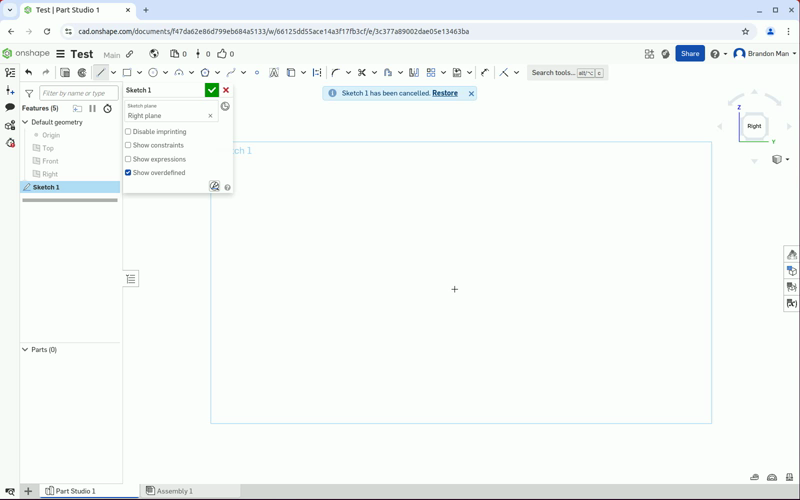
key_up(shift)
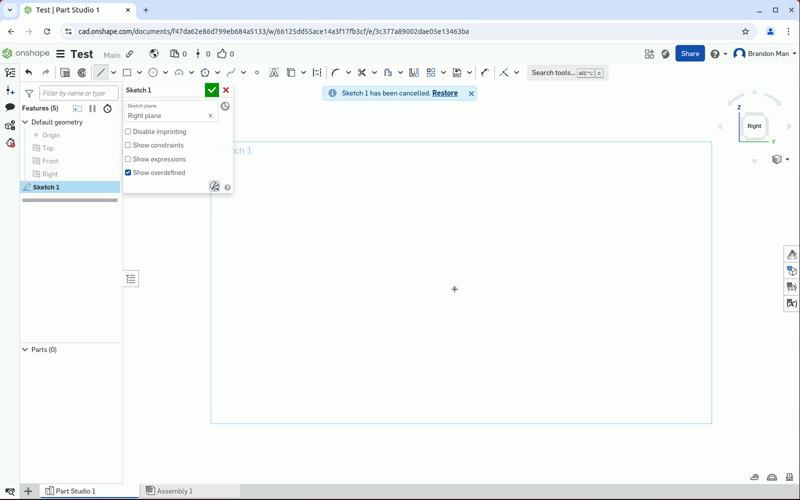
key_down(shift)
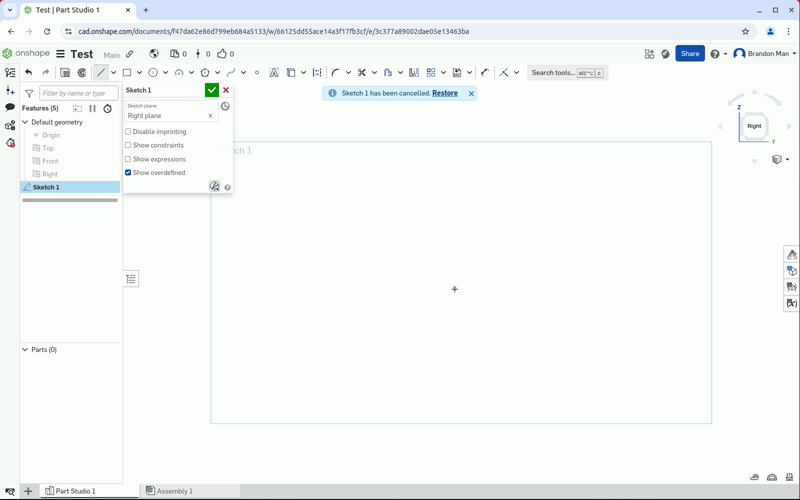
mouse_move(484, 288)
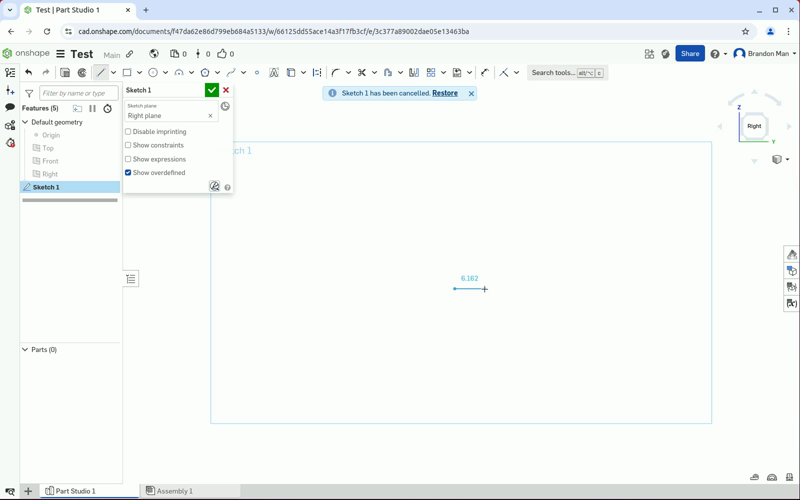
mouse_move(467, 288)
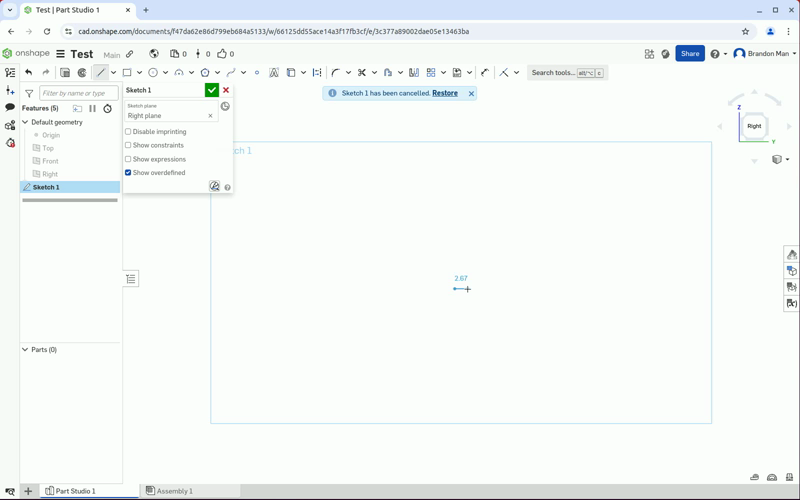
click(467, 288)
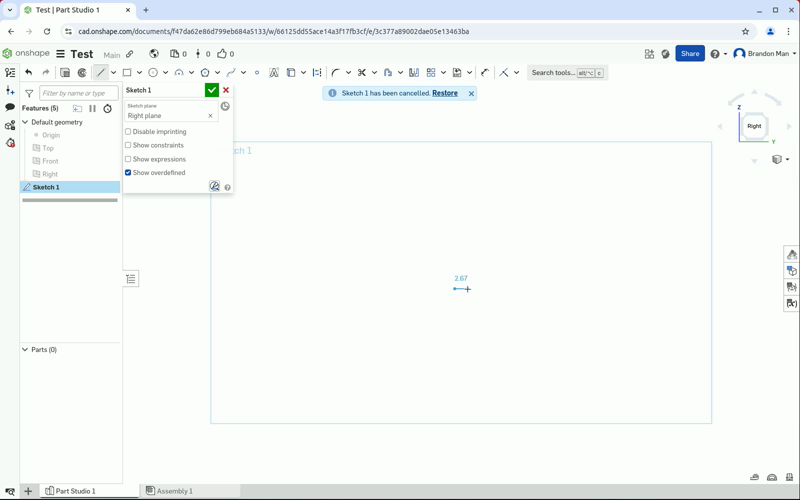
key_up(shift)
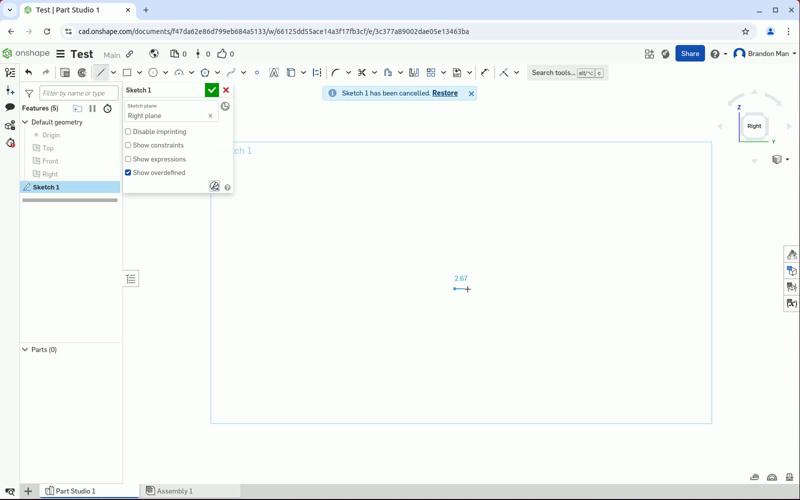
key_down(shift)
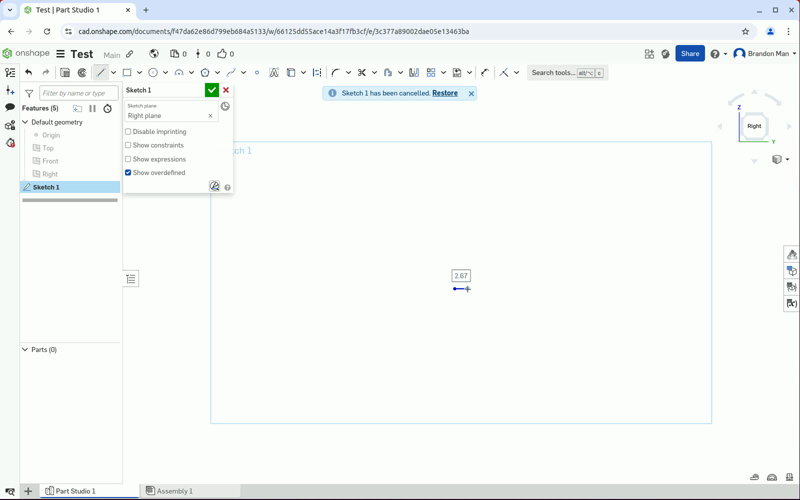
mouse_move(497, 288)
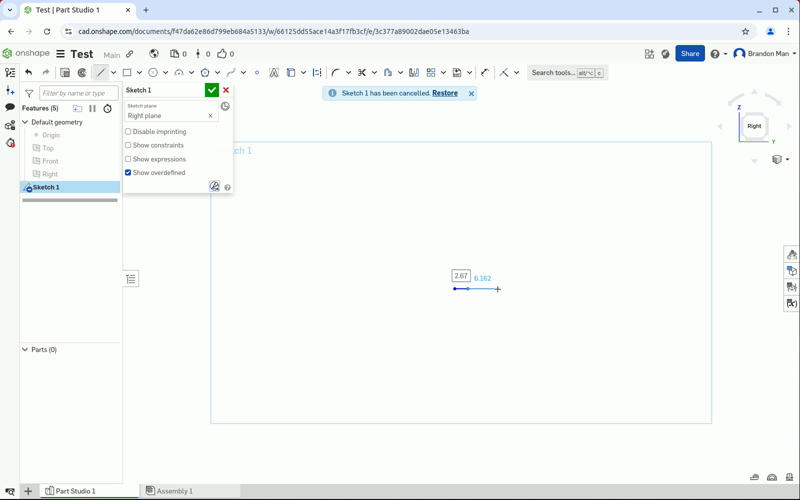
mouse_move(467, 276)
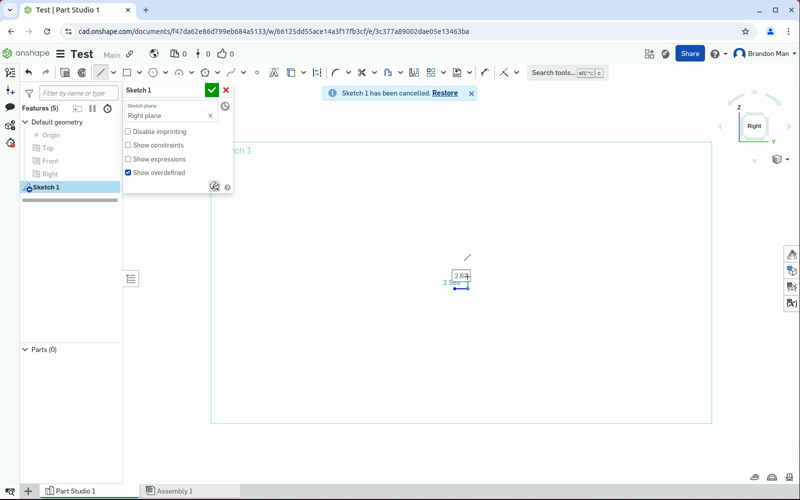
click(467, 276)
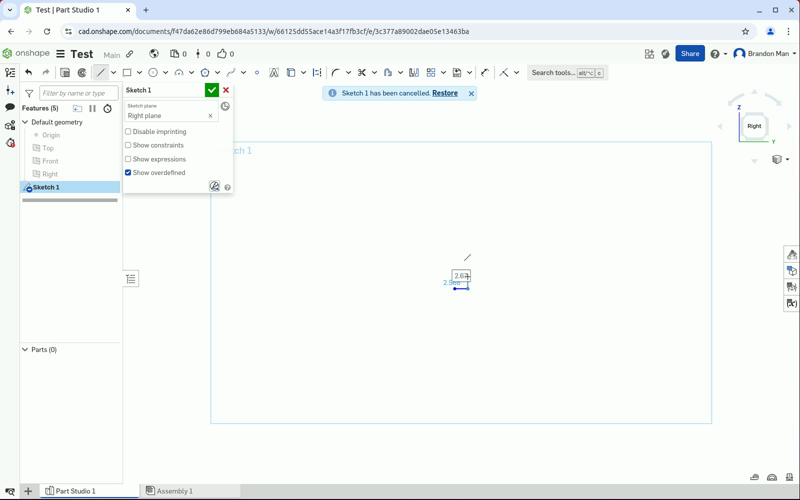
key_up(shift)
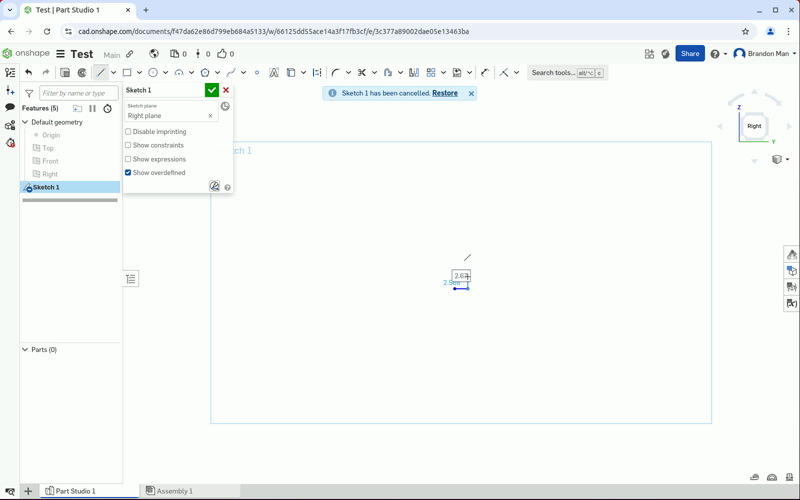
key_down(shift)
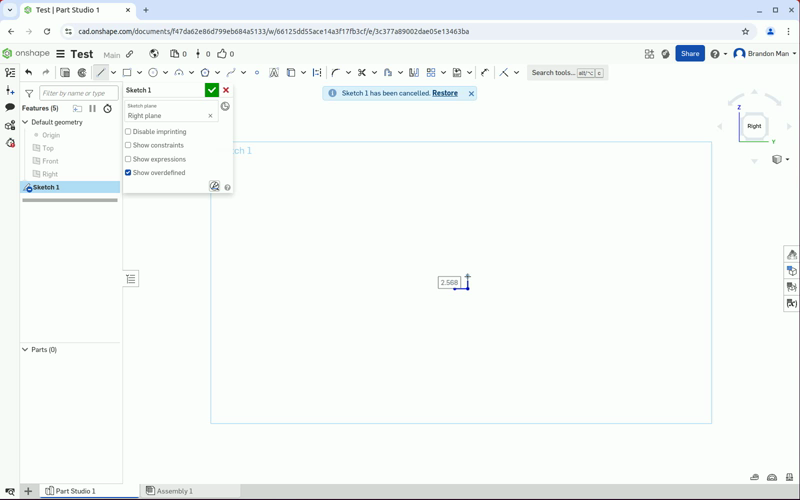
mouse_move(497, 276)
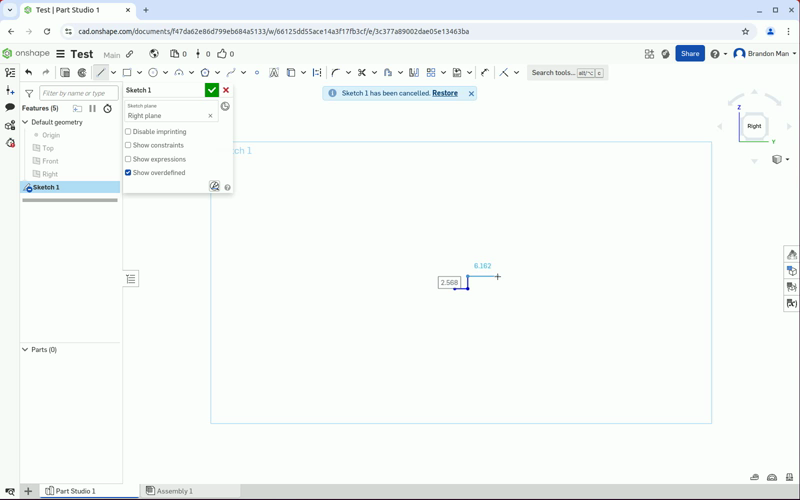
mouse_move(454, 276)
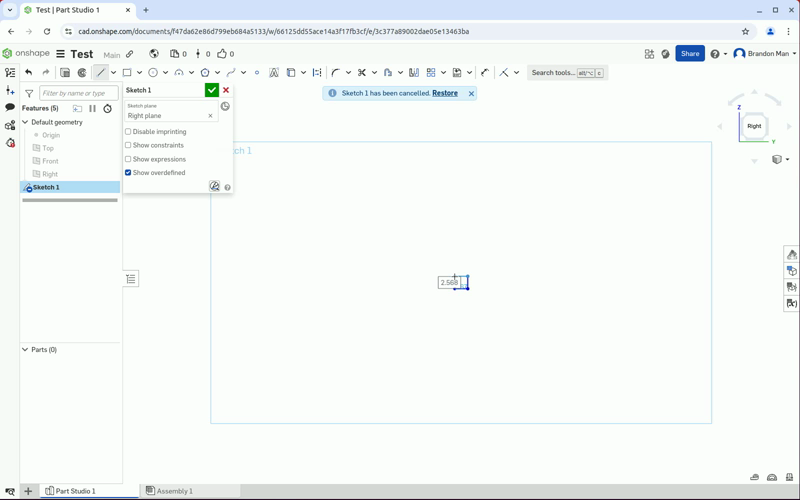
click(454, 276)
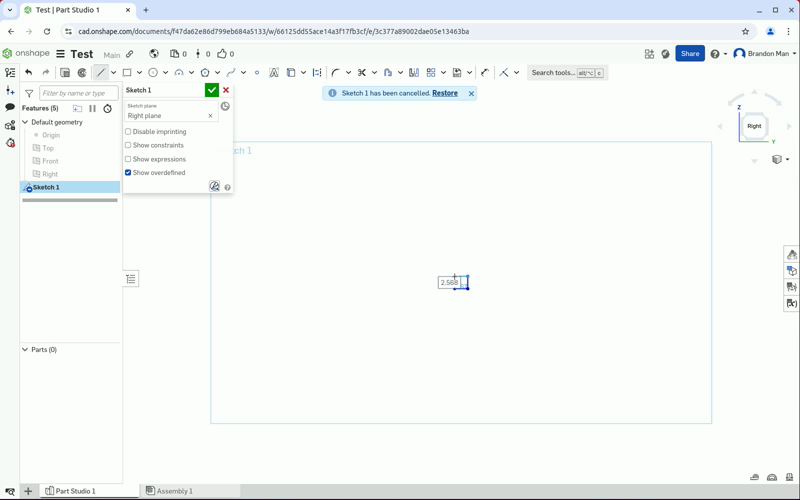
key_up(shift)
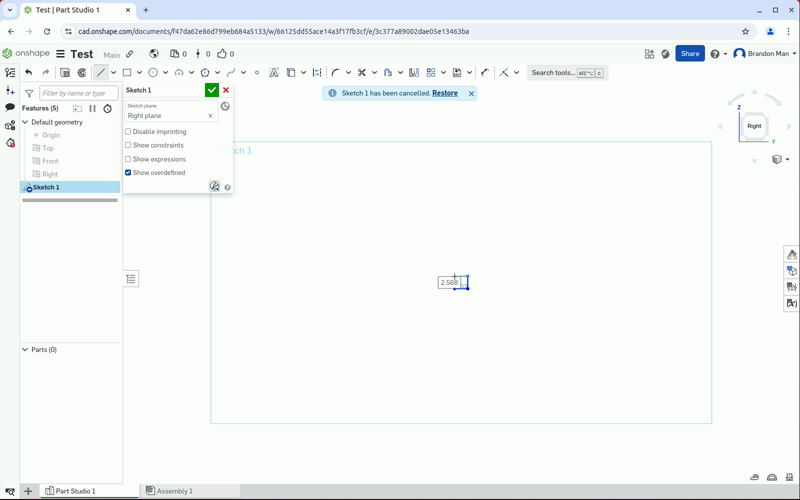
mouse_move(484, 276)
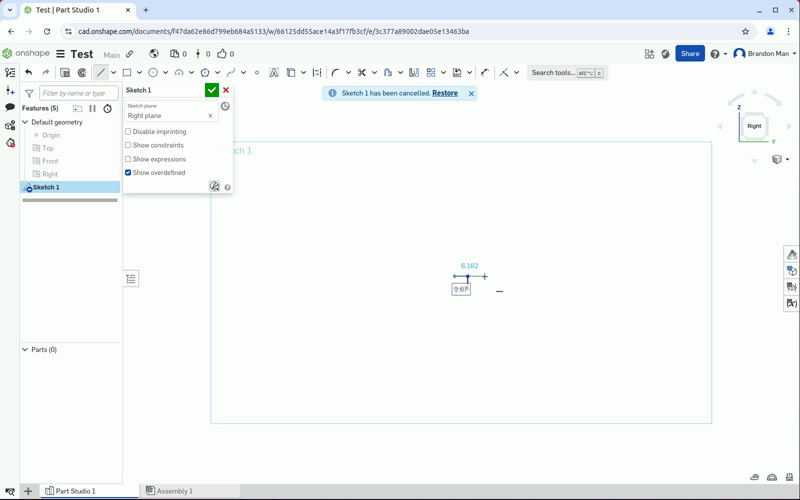
key_down(shift)
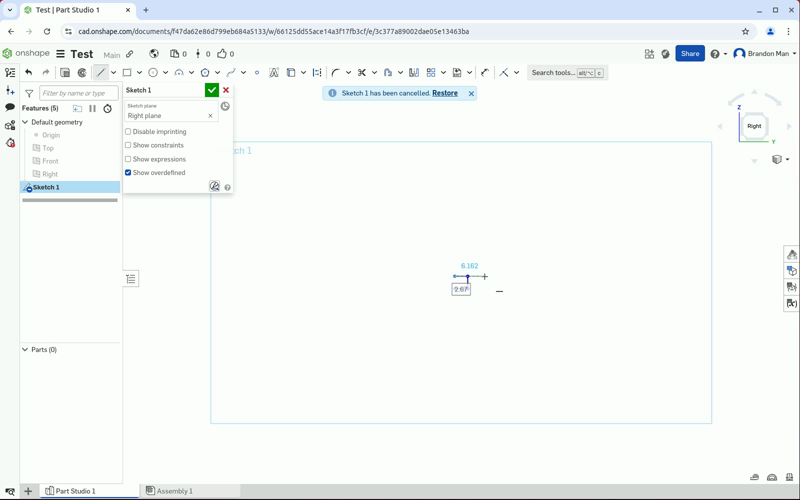
mouse_move(454, 288)
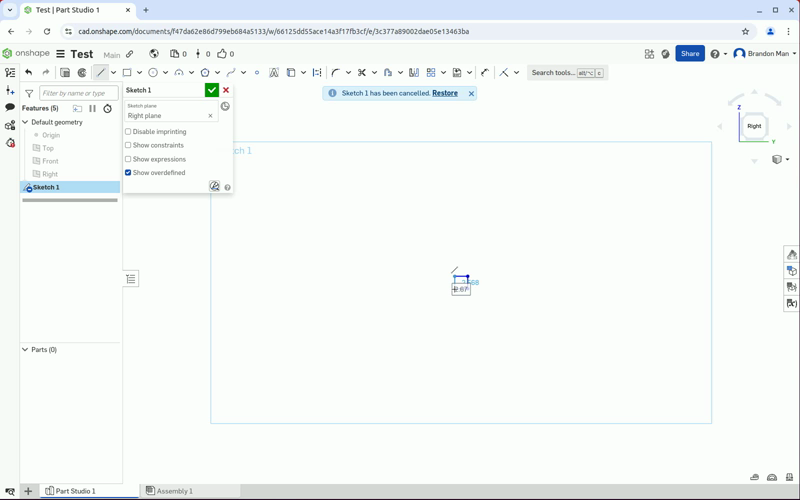
key_up(shift)
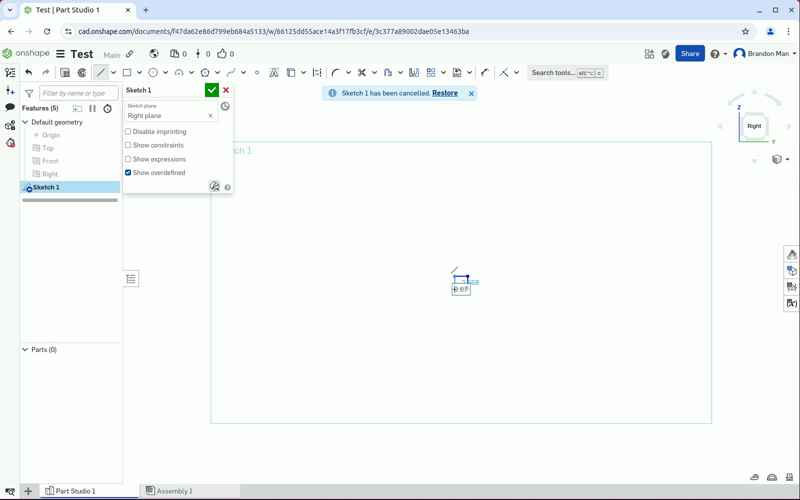
click(454, 288)
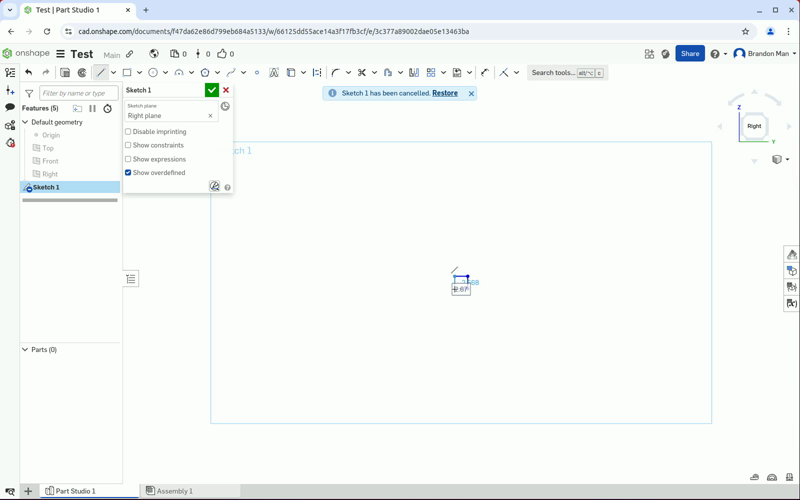
key(esc)
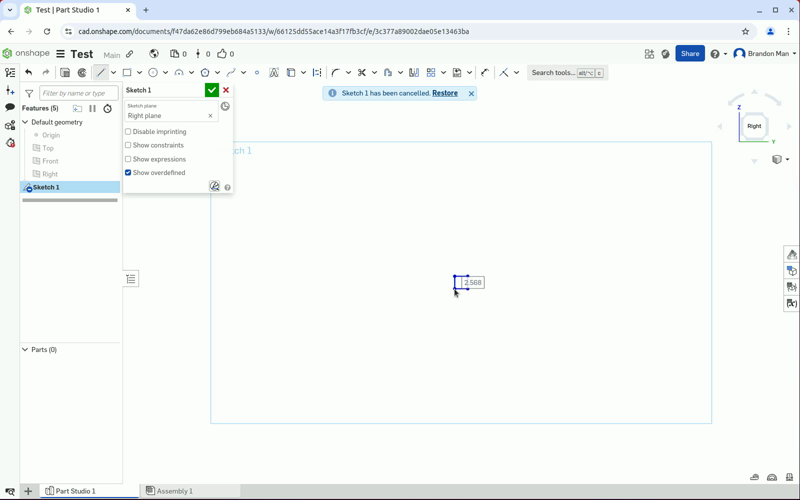
mouse_move(459, 283)
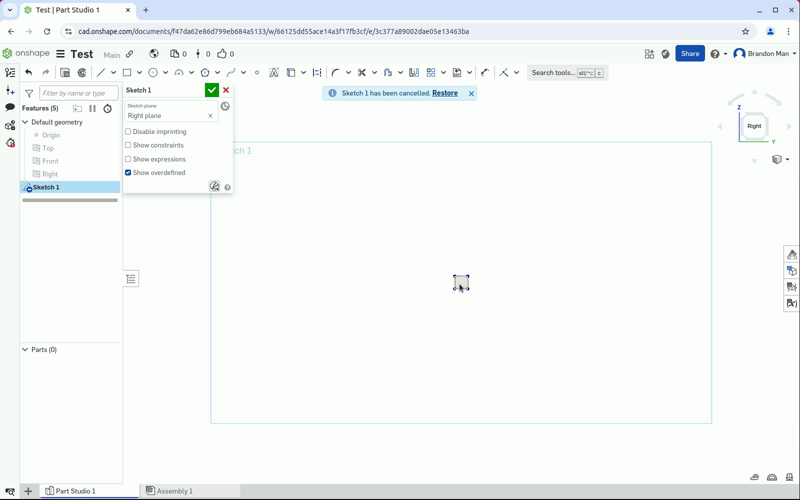
scroll(6)
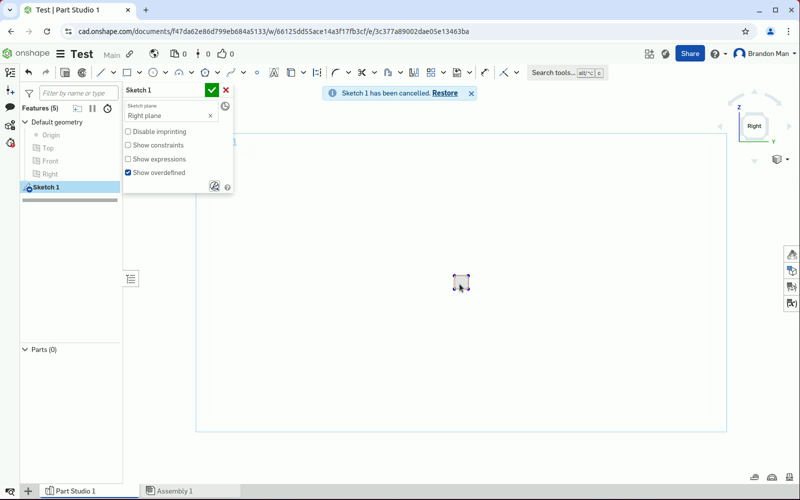
scroll(6)
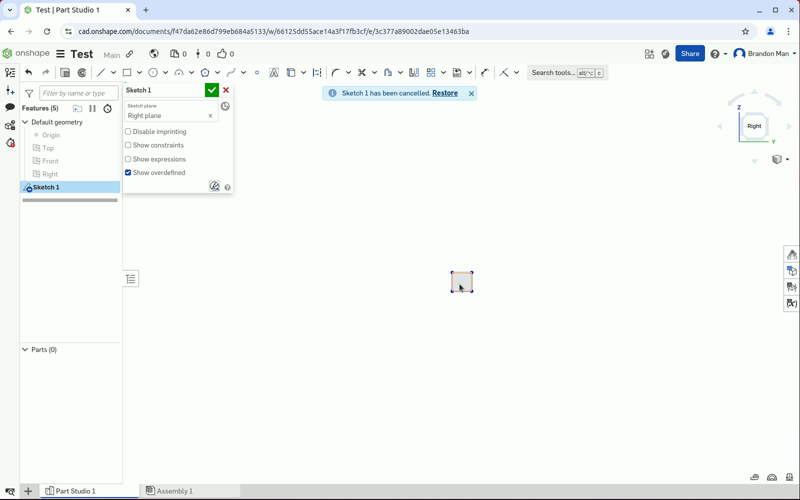
scroll(6)
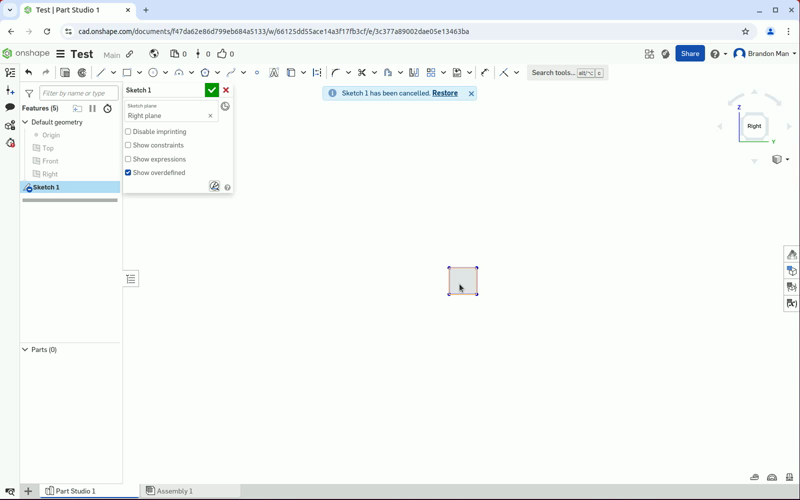
scroll(6)
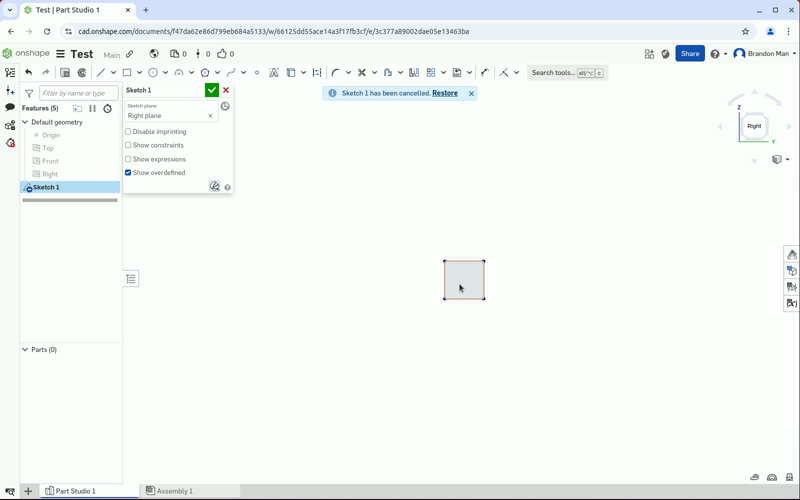
scroll(6)
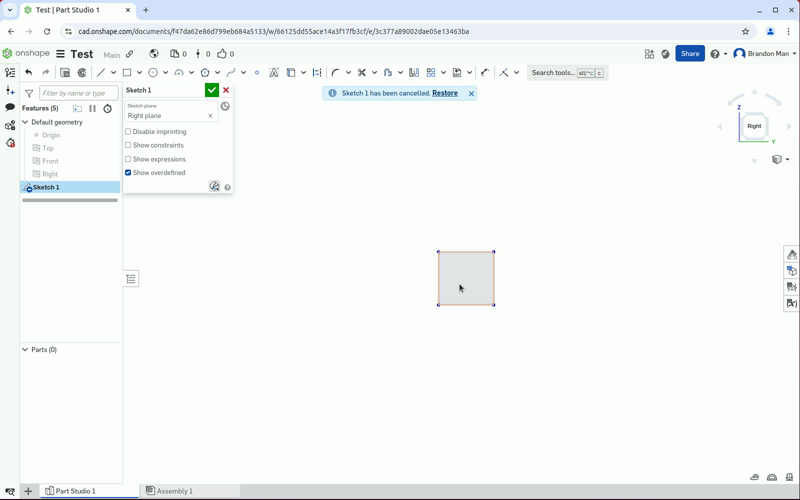
scroll(6)
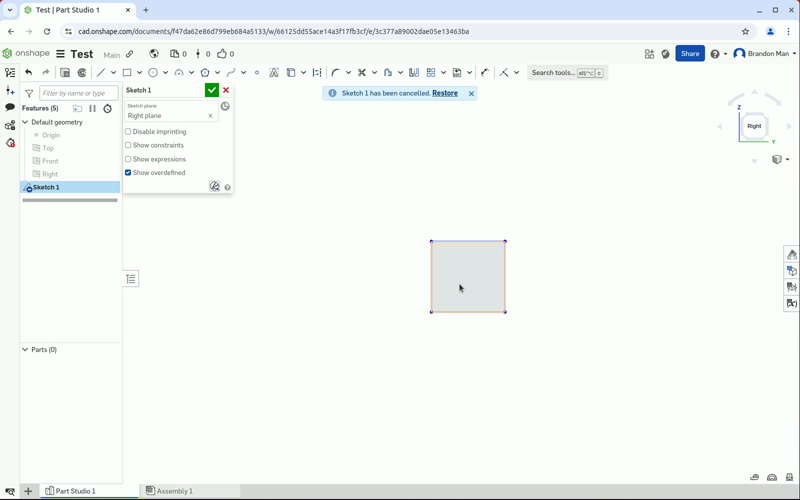
scroll(6)
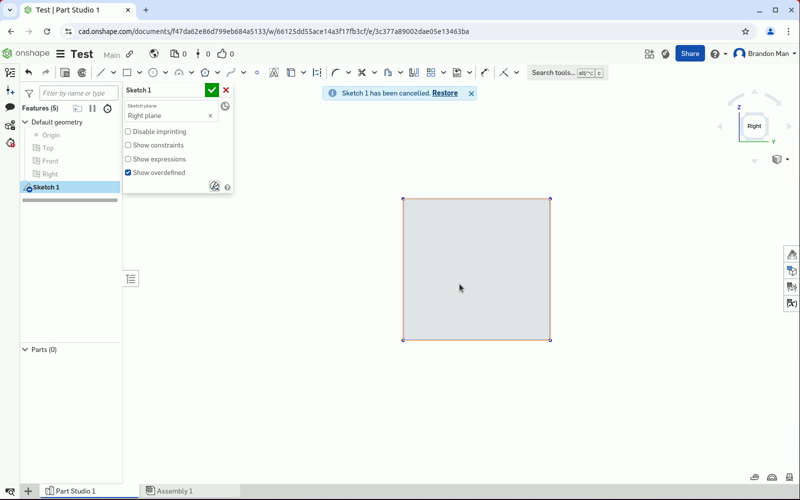
click(459, 283)
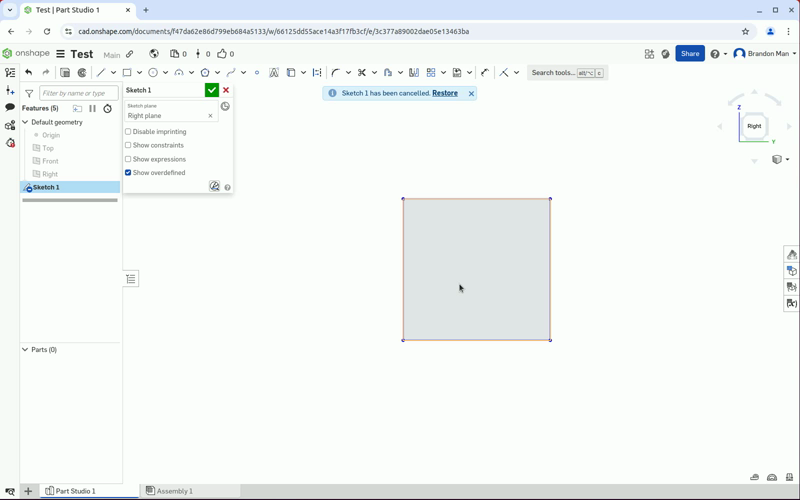
scroll(-6)
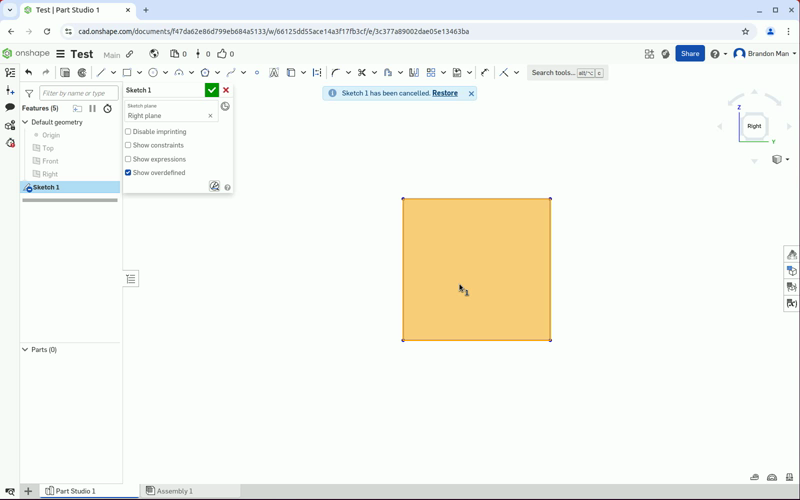
scroll(-6)
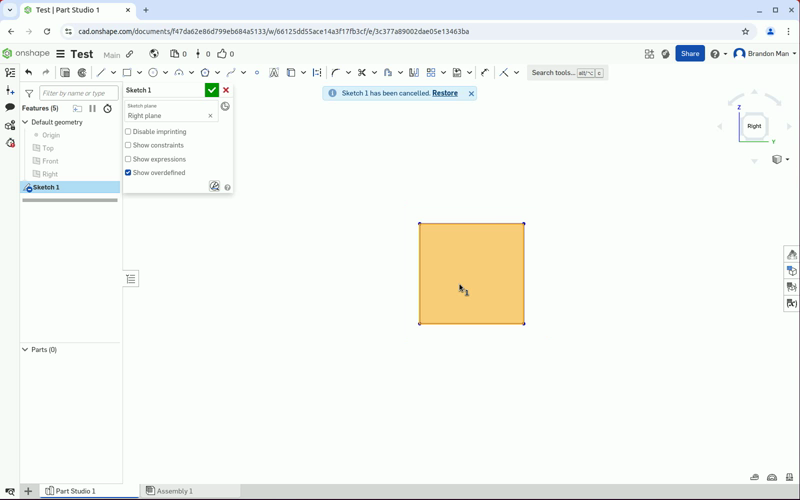
scroll(-6)
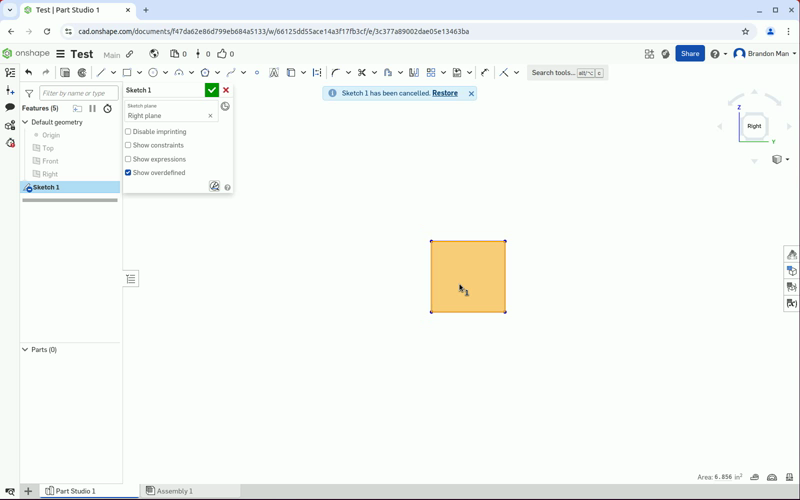
scroll(-6)
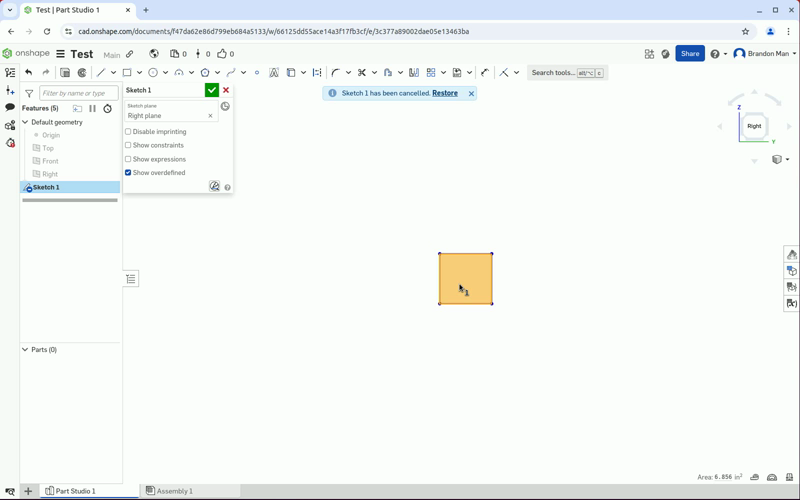
scroll(-6)
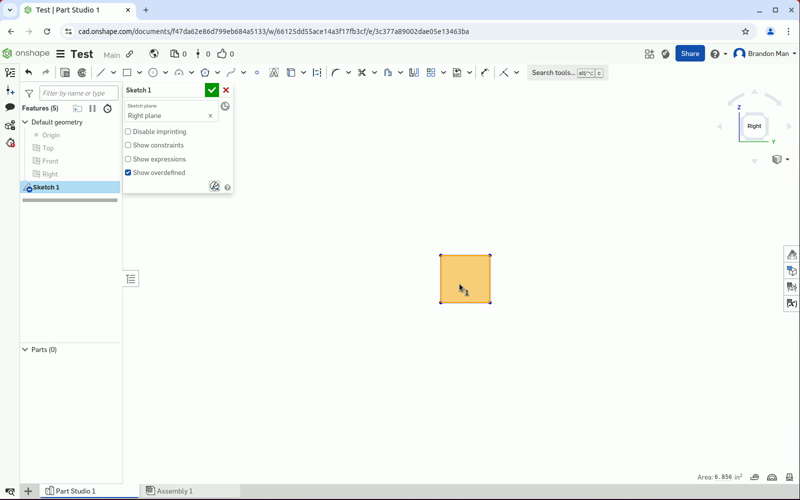
scroll(-6)
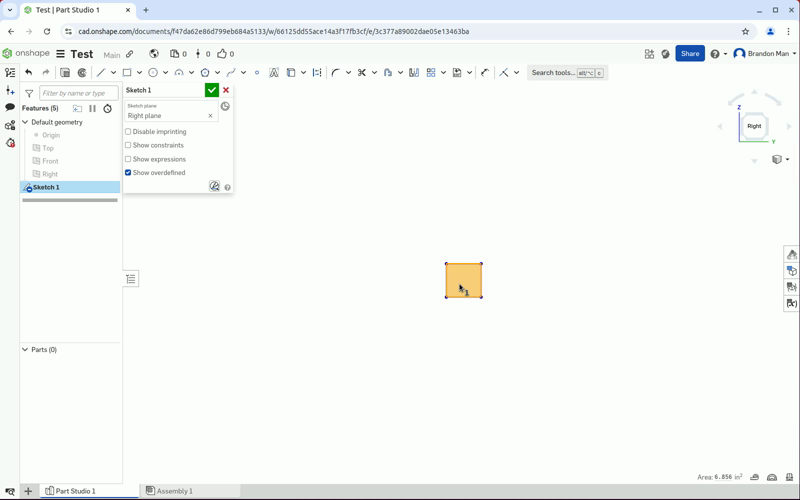
scroll(-6)
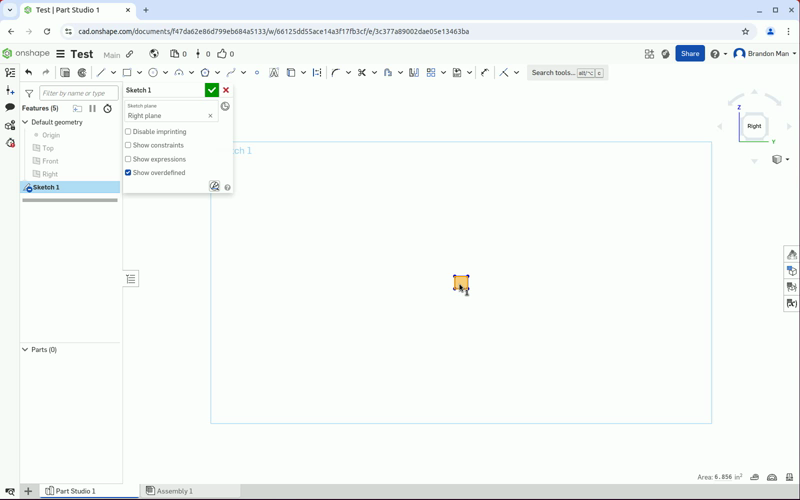
mouse_move(73, 352)
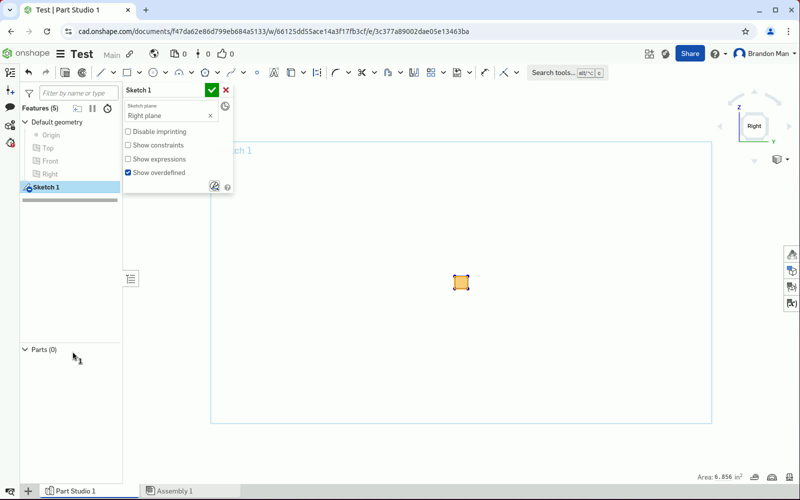
key(shift+y)
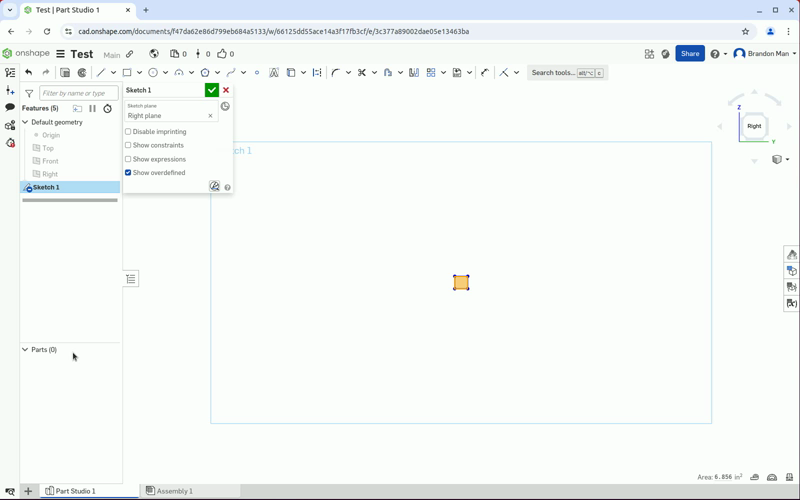
key(shift+e)
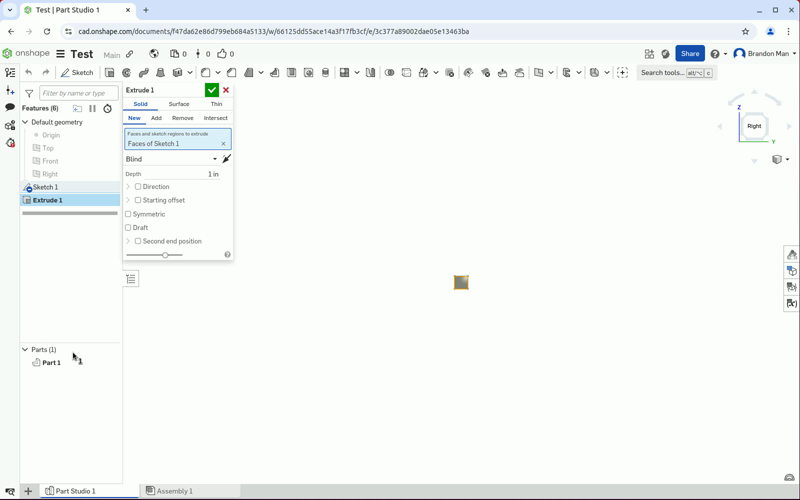
mouse_move(143, 106)
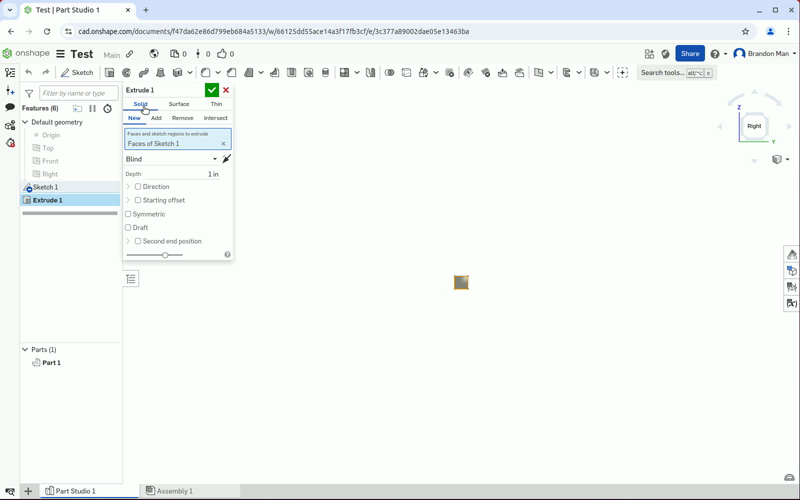
click(143, 106)
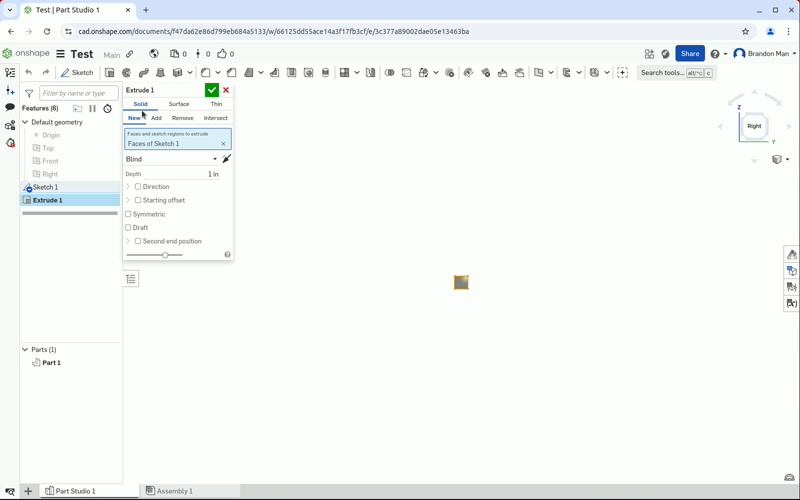
mouse_move(137, 120)
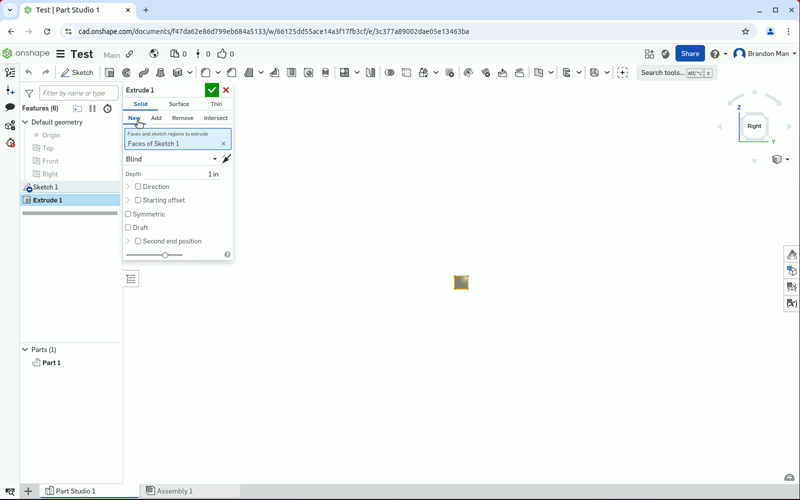
click(137, 120)
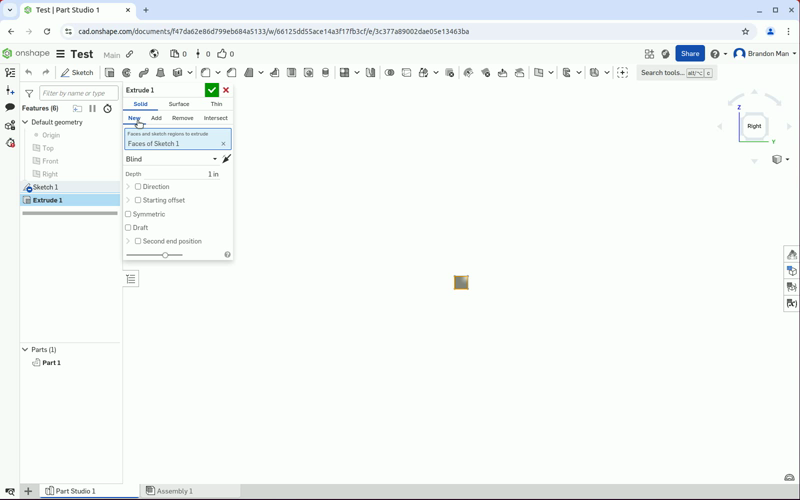
key(tab, 4)
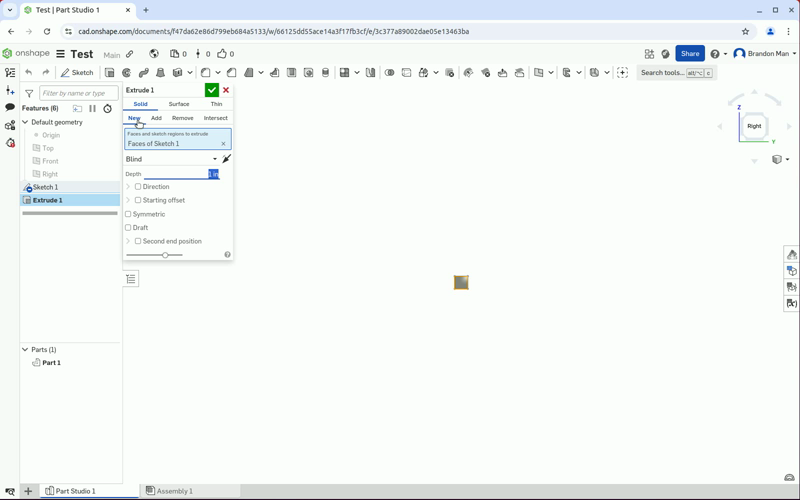
text(-11.554)
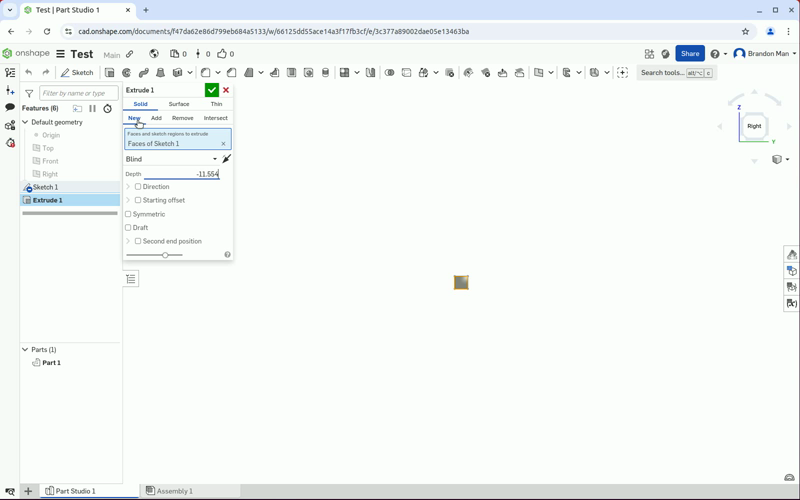
key(enter)
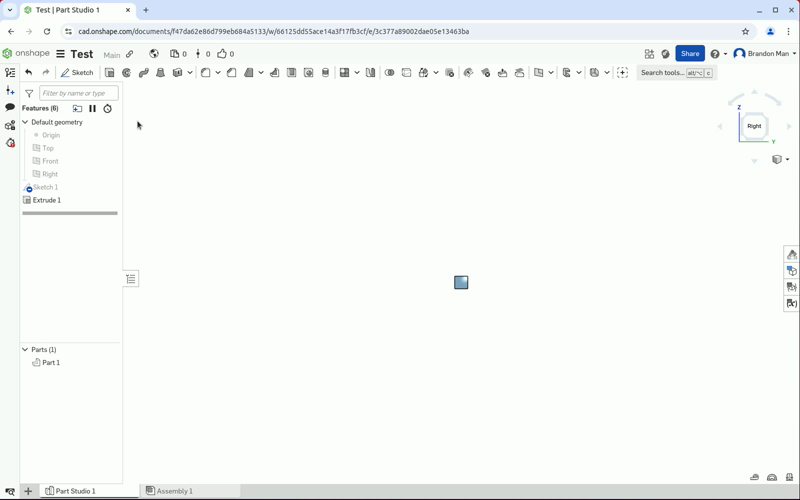
key(shift+h)
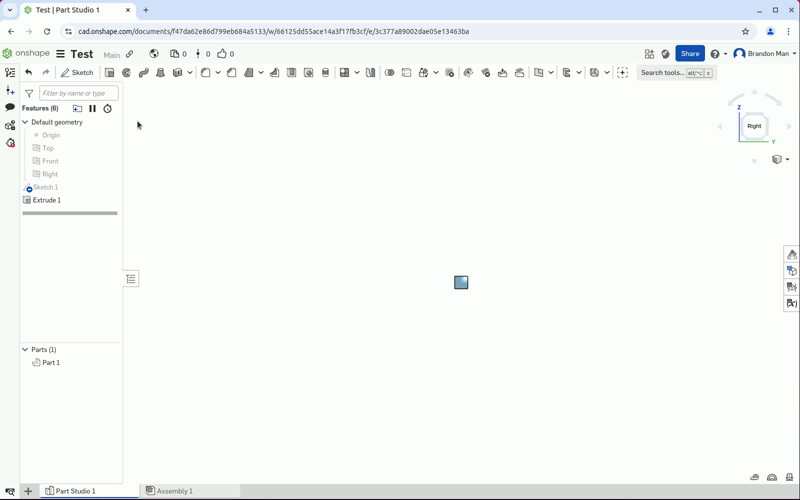
key(shift+h)
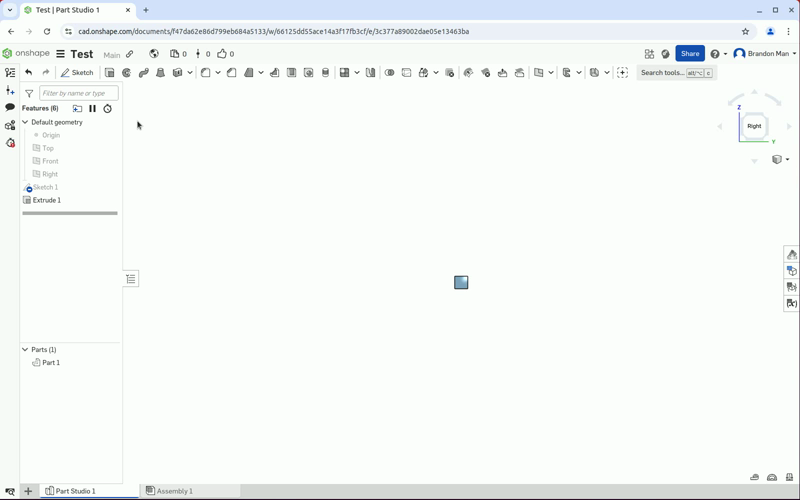
mouse_move(73, 189)
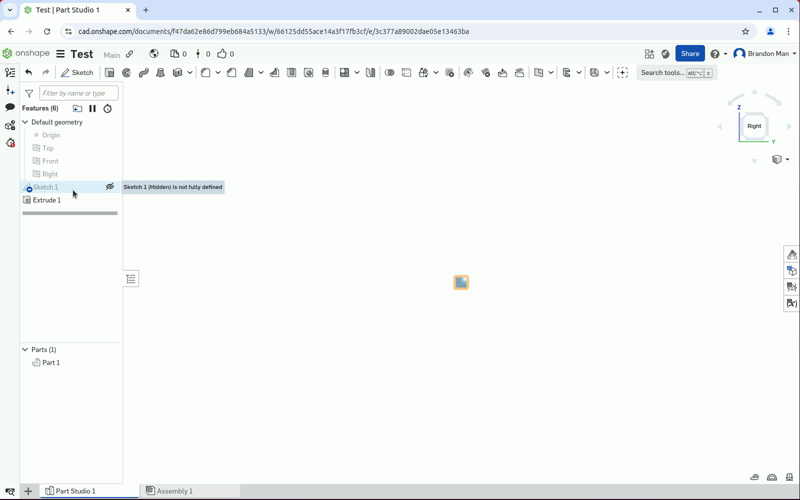
click(73, 189)
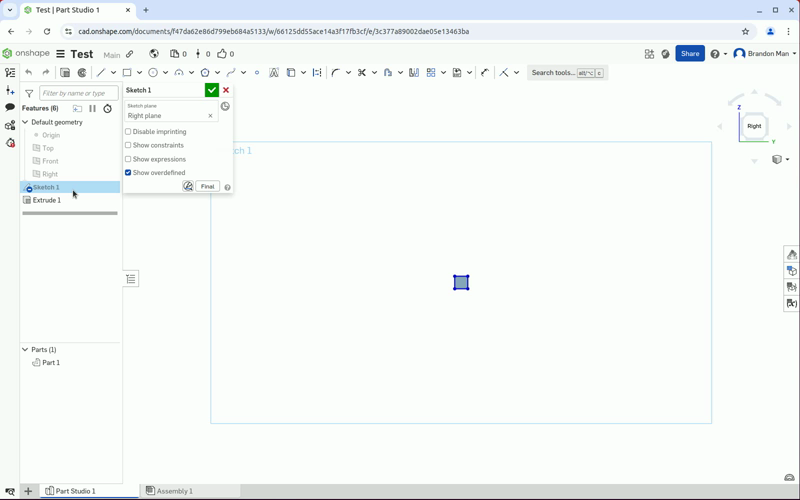
mouse_move(229, 92)
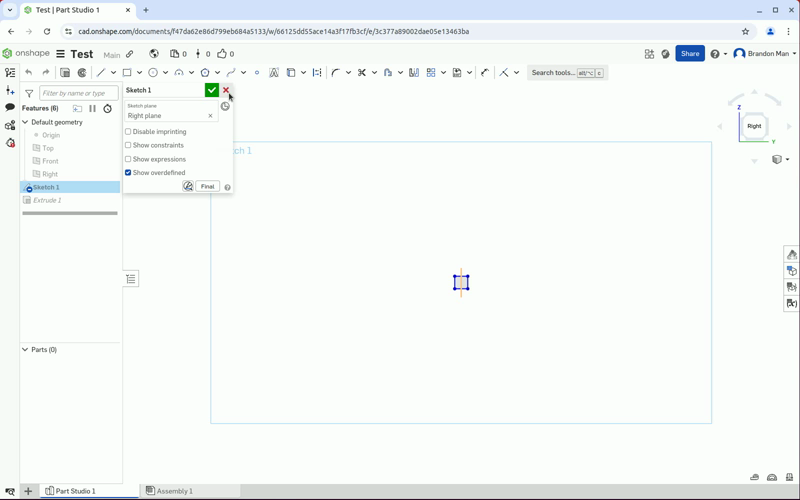
click(229, 92)
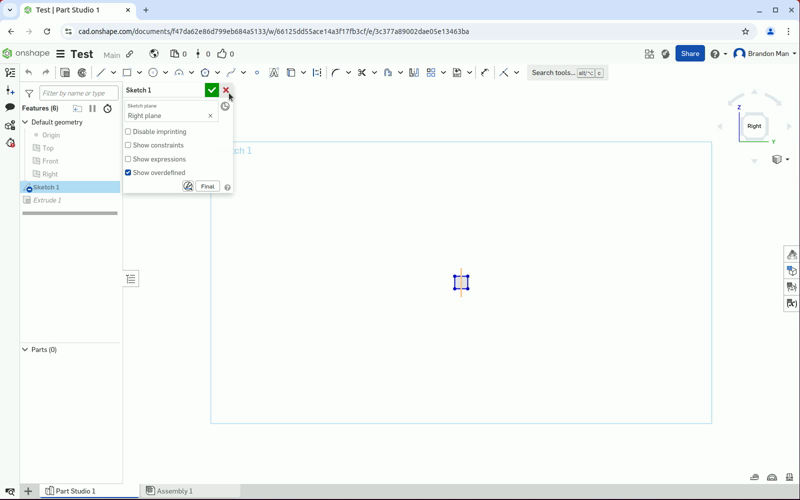
key(shift+s)
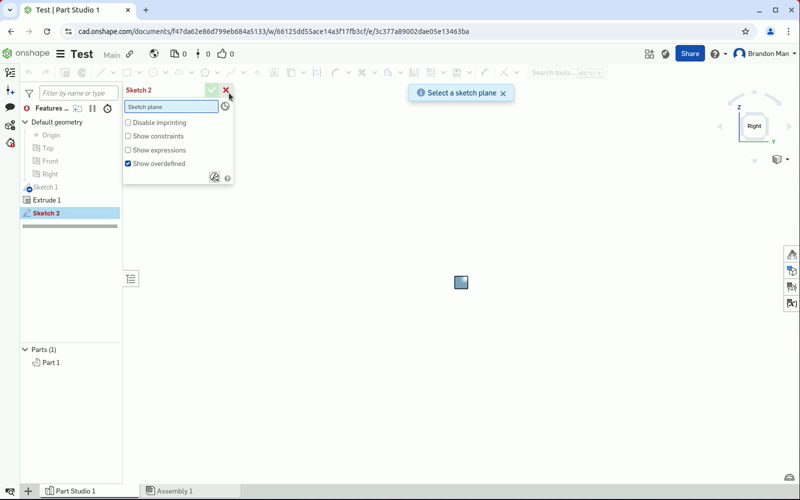
mouse_move(73, 176)
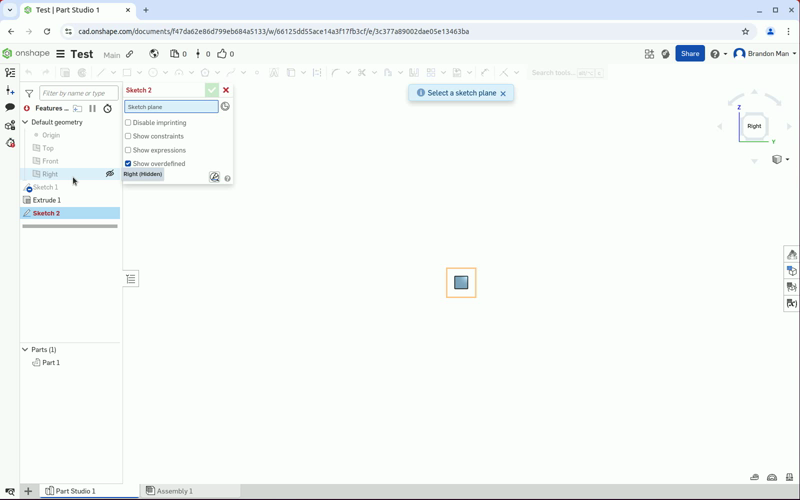
click(73, 176)
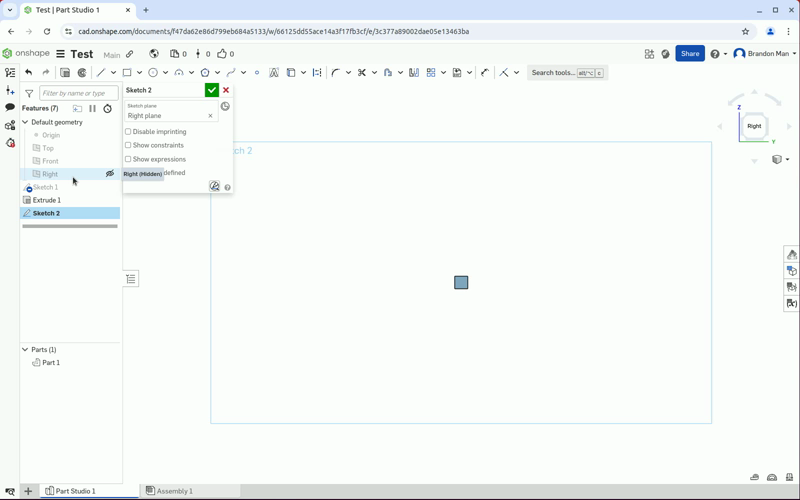
mouse_move(73, 352)
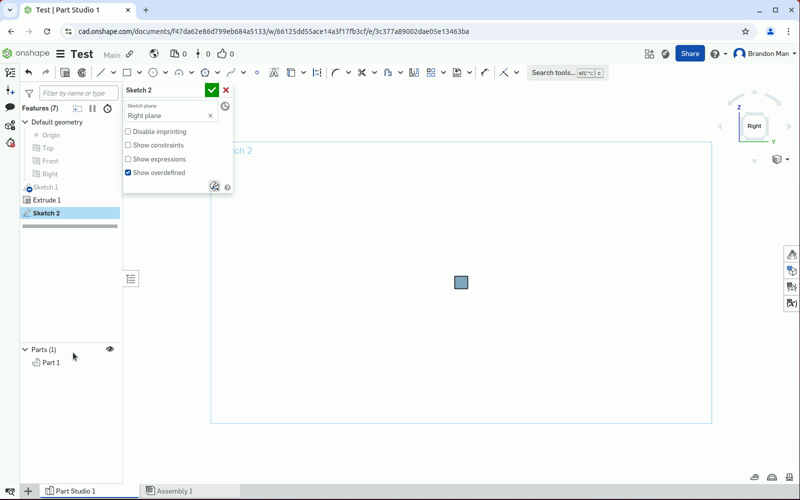
key(y)
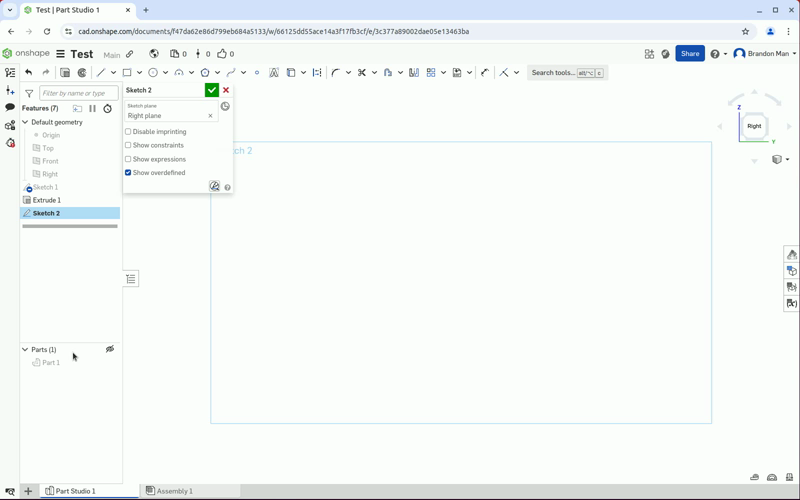
key(c)
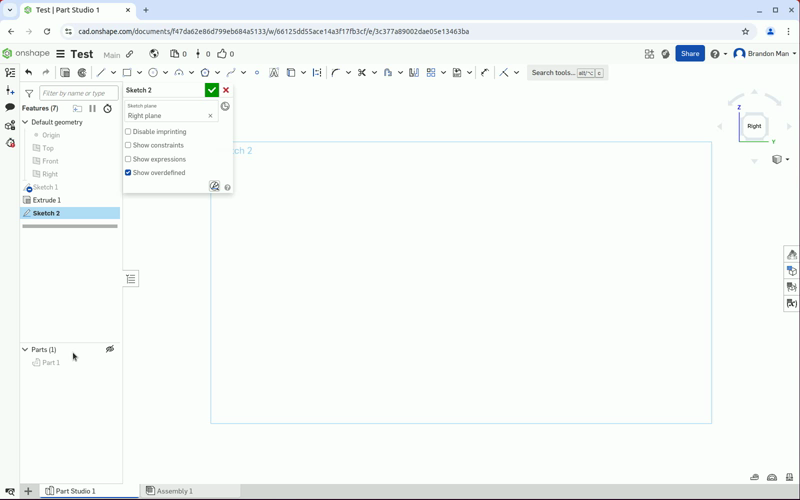
key_down(shift)
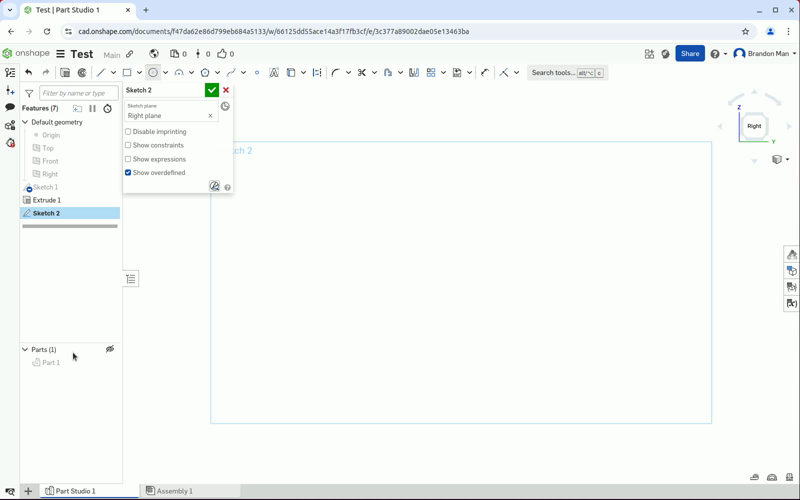
mouse_move(461, 282)
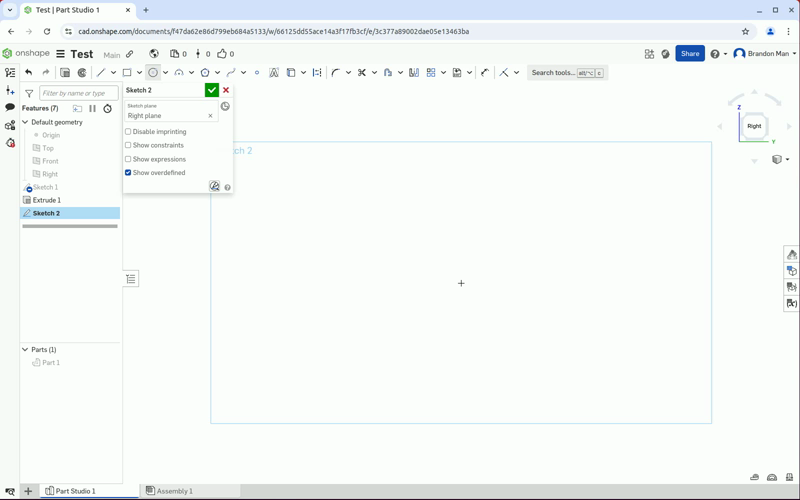
click(461, 282)
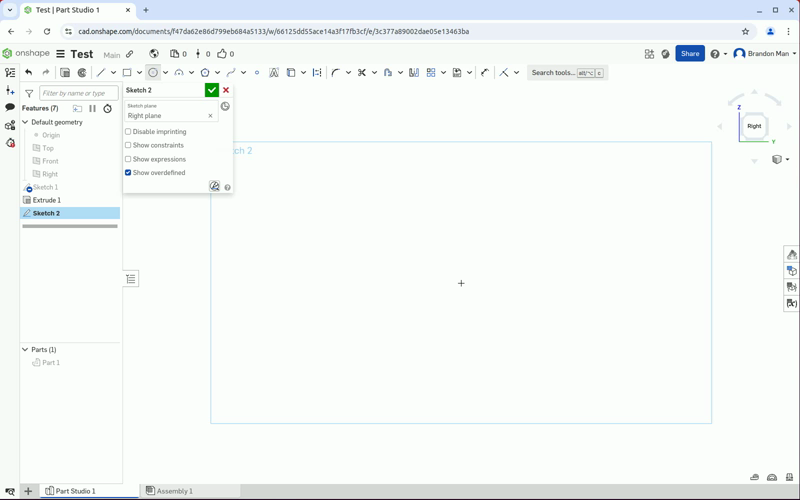
key_up(shift)
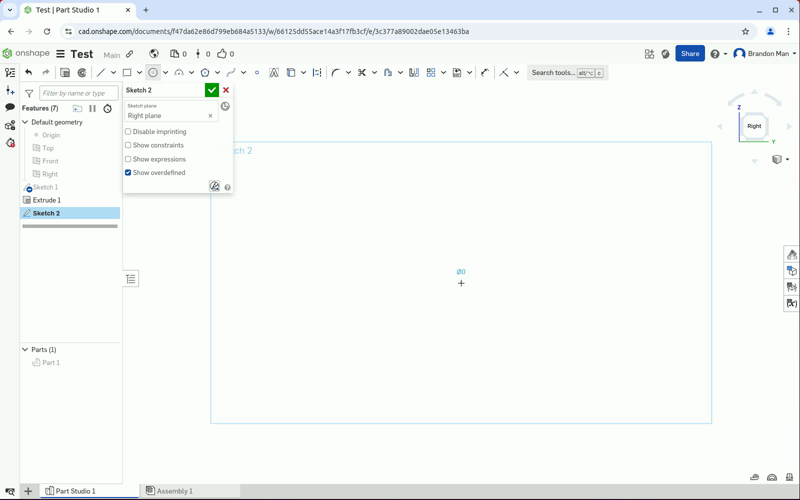
mouse_move(467, 282)
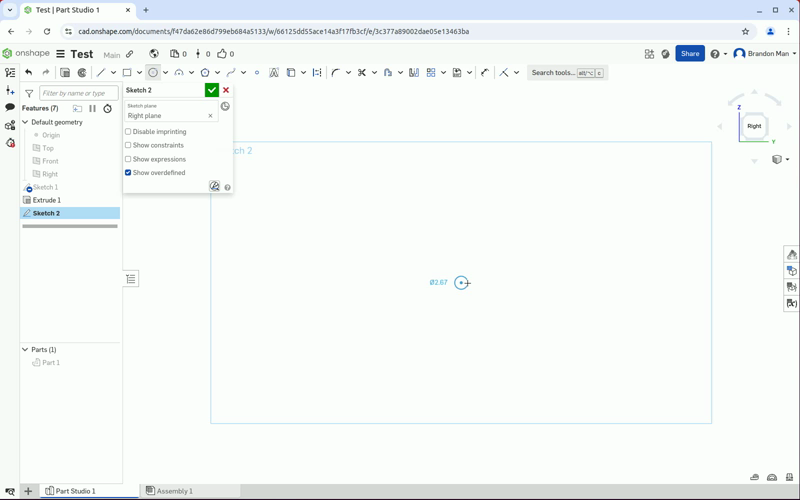
click(467, 282)
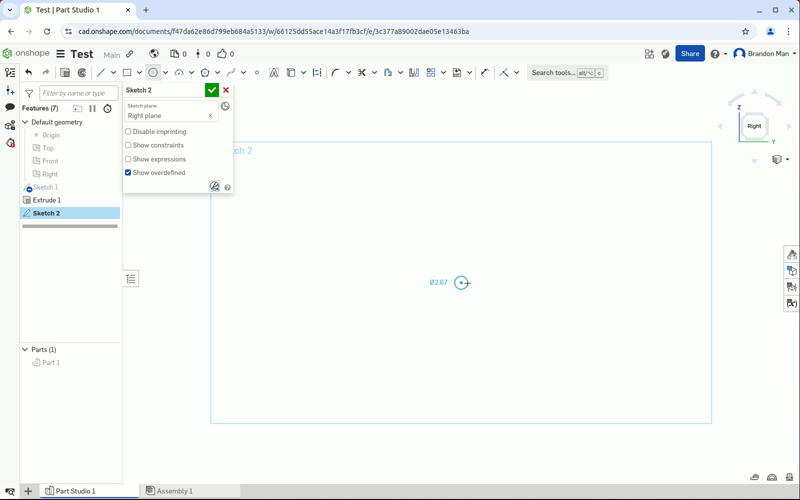
key(esc)
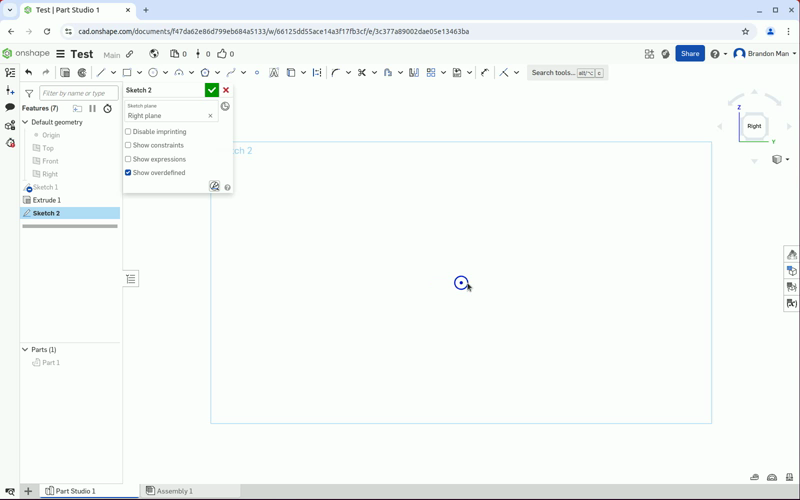
mouse_move(457, 281)
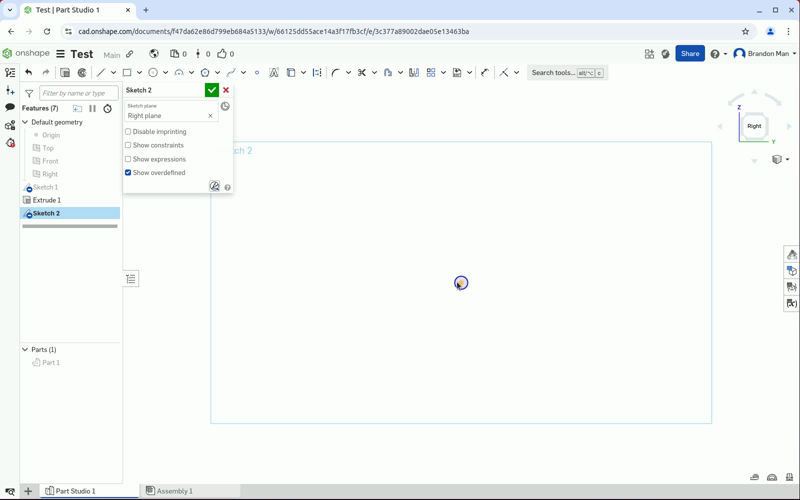
scroll(6)
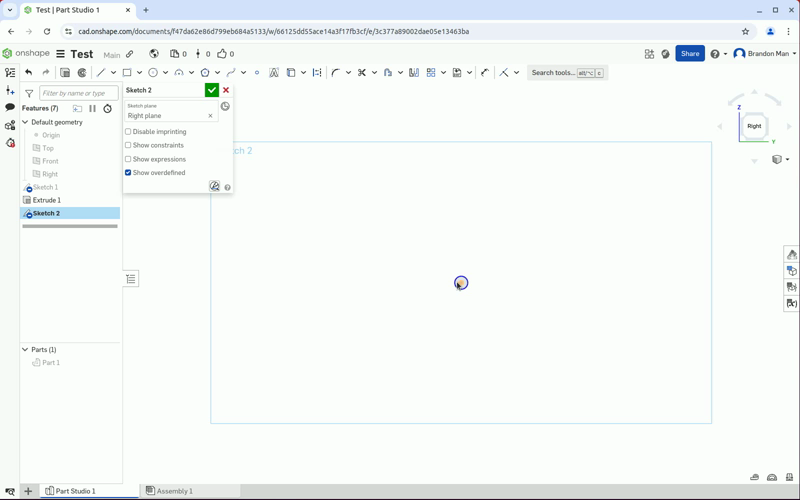
scroll(6)
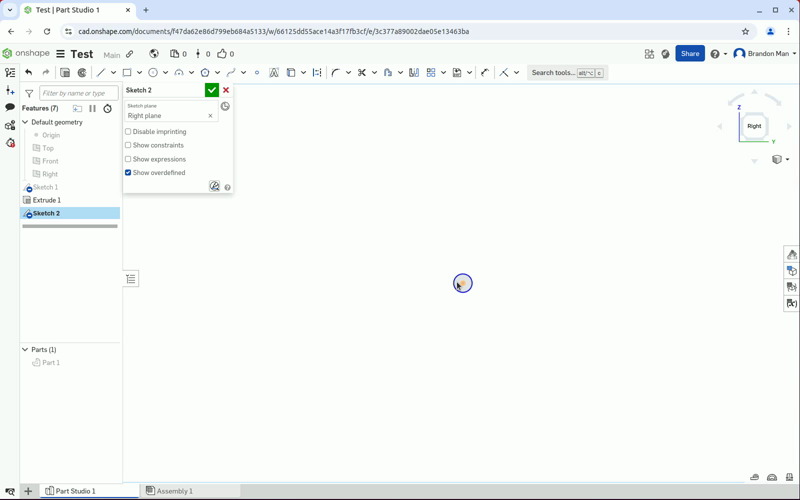
scroll(6)
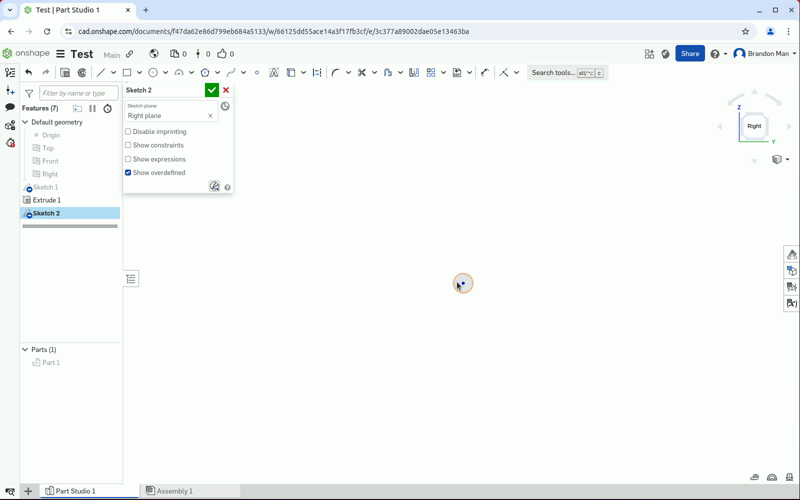
scroll(6)
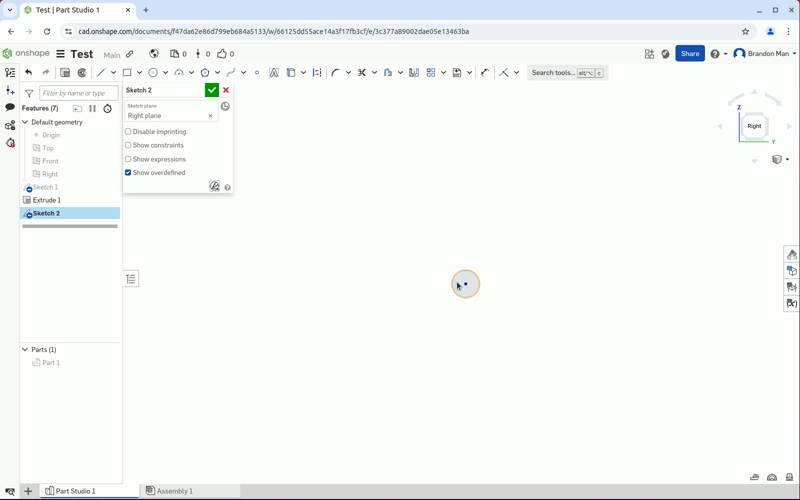
scroll(6)
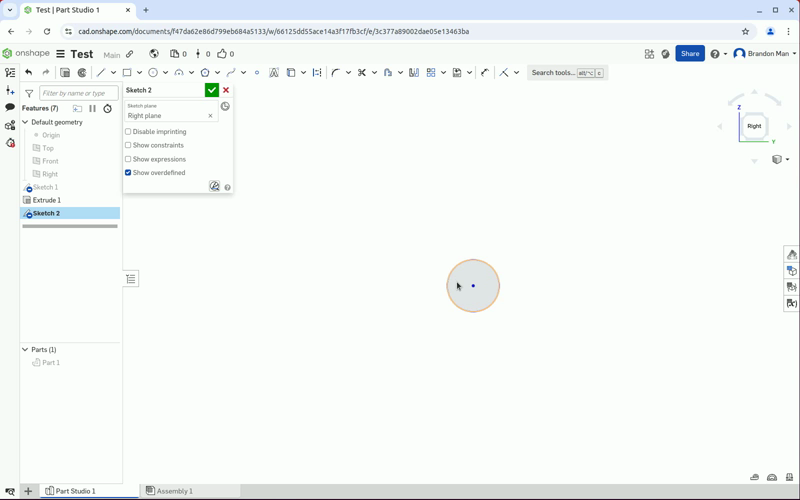
scroll(6)
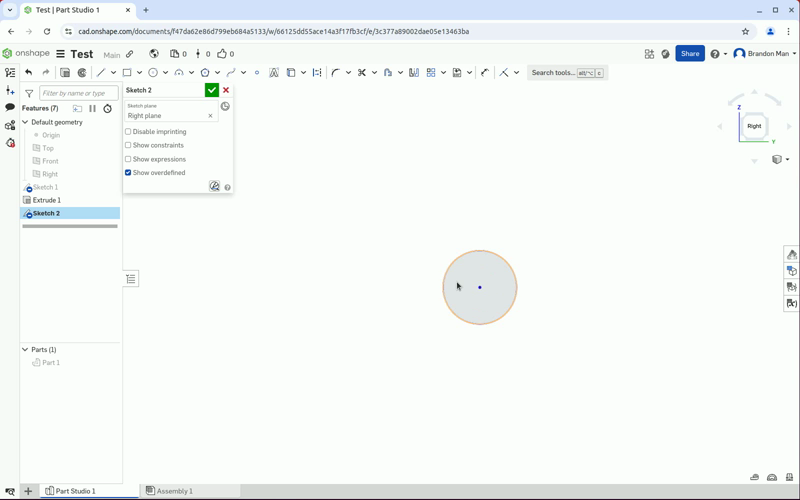
scroll(6)
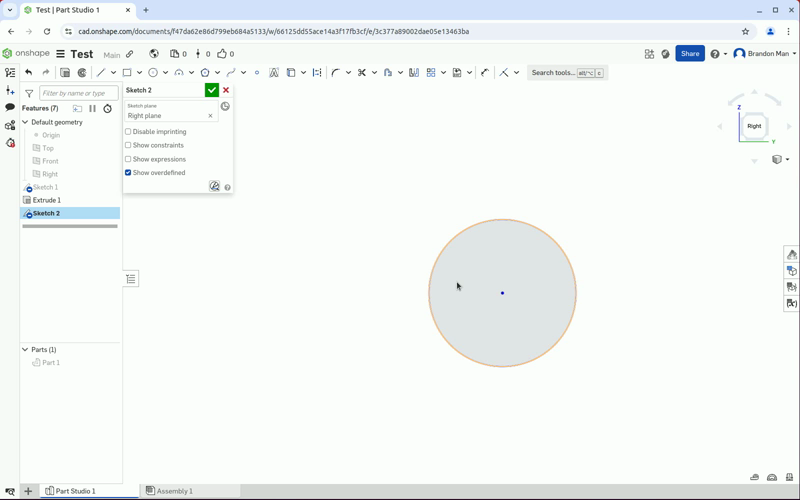
click(457, 281)
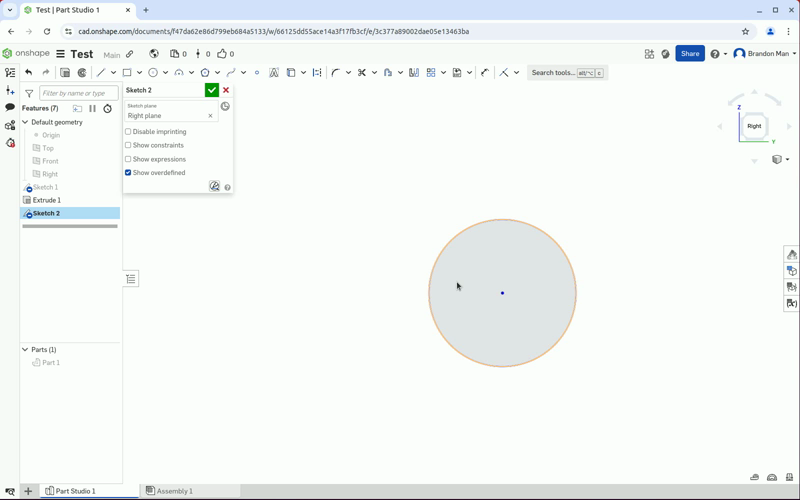
scroll(-6)
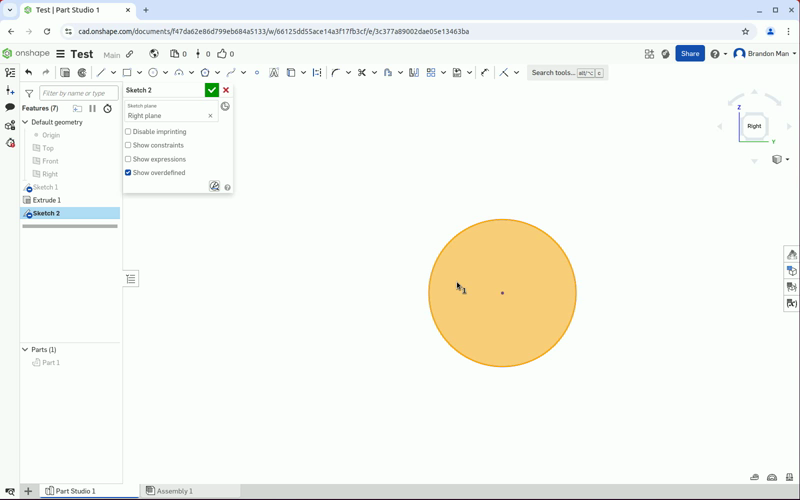
scroll(-6)
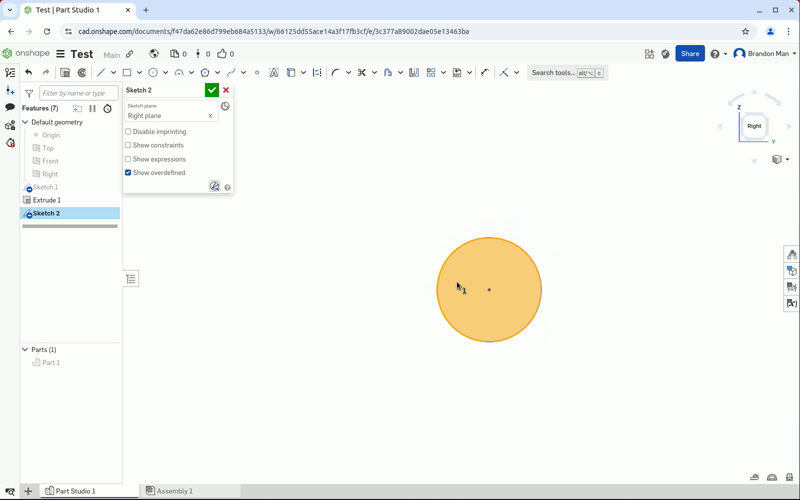
scroll(-6)
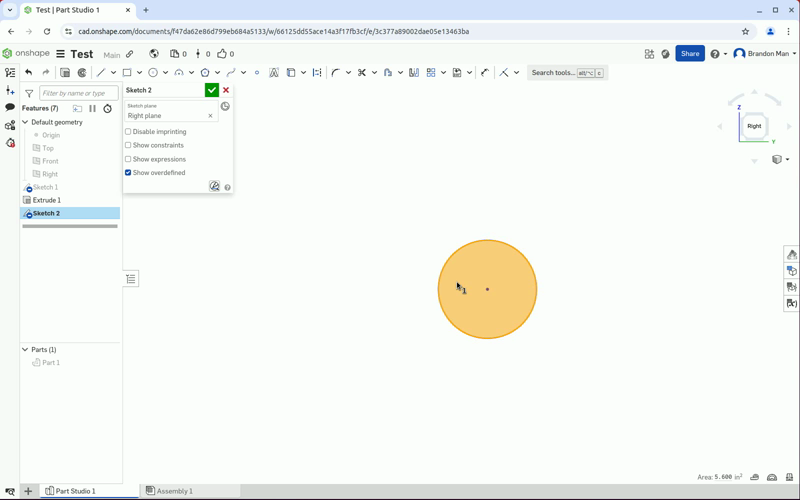
scroll(-6)
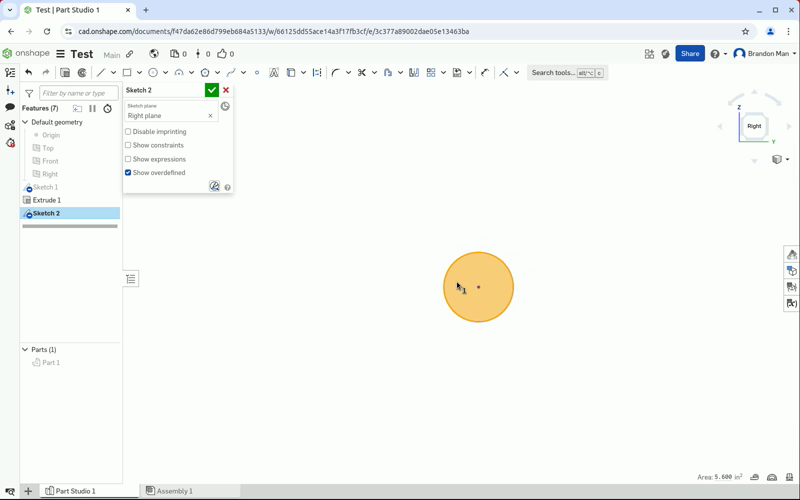
scroll(-6)
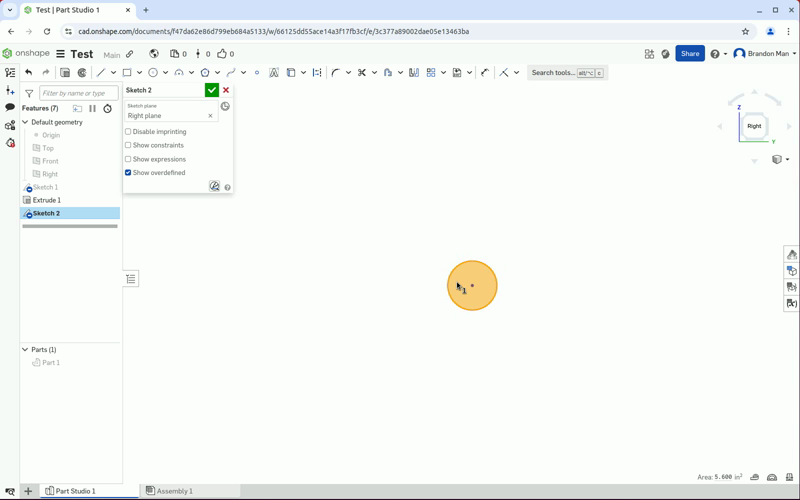
scroll(-6)
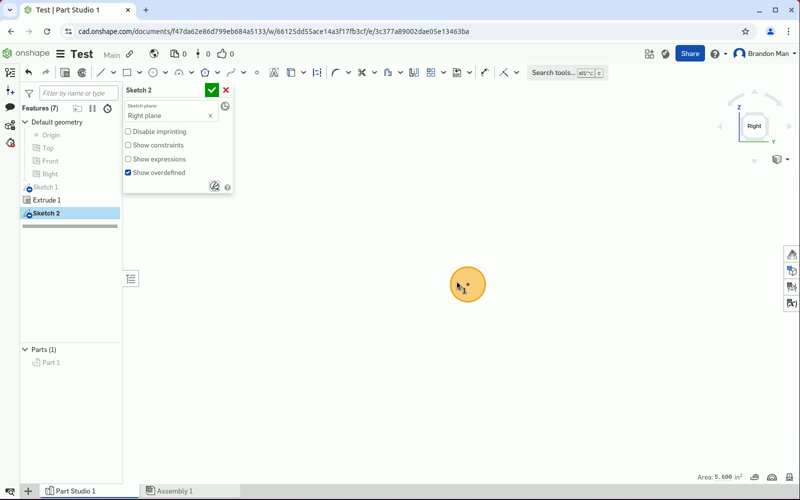
scroll(-6)
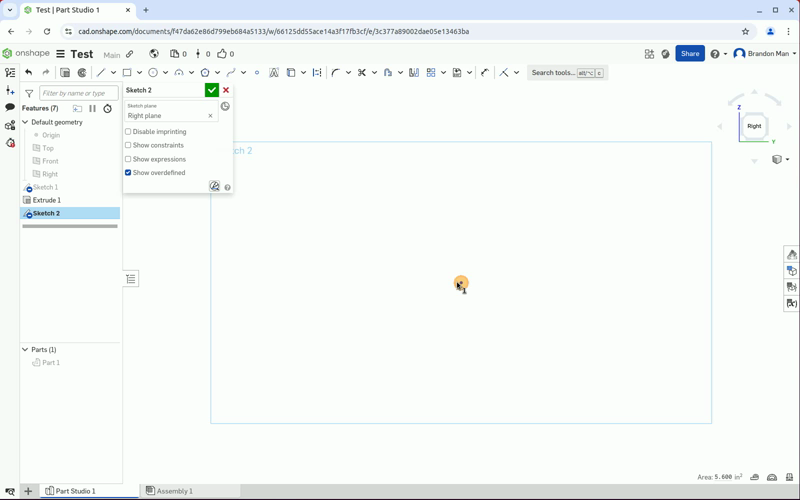
mouse_move(73, 352)
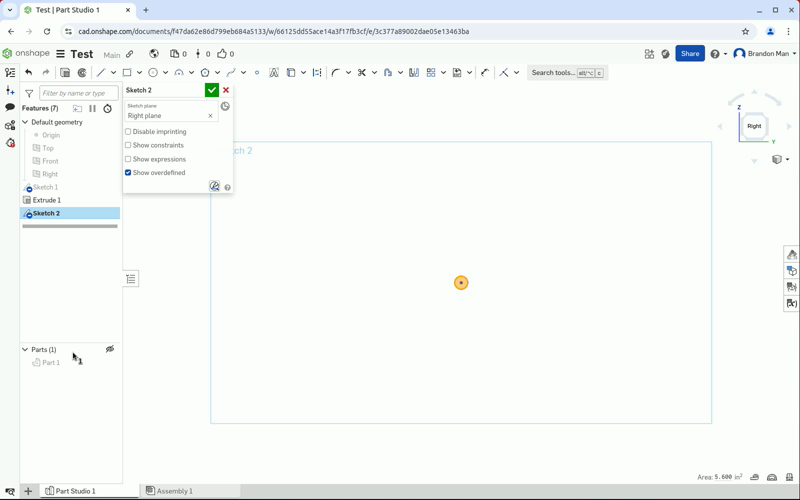
key(shift+y)
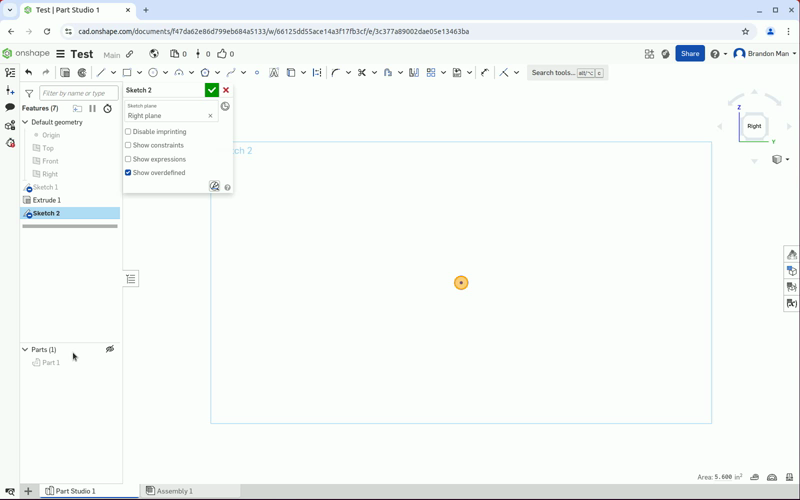
key(shift+e)
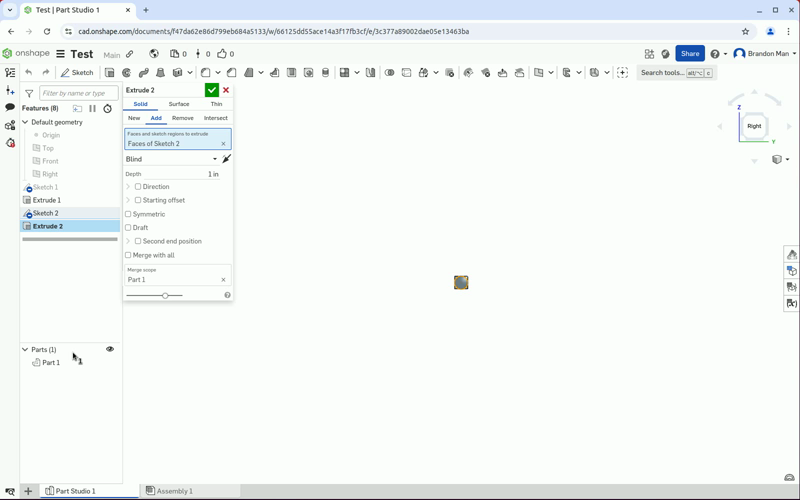
mouse_move(143, 106)
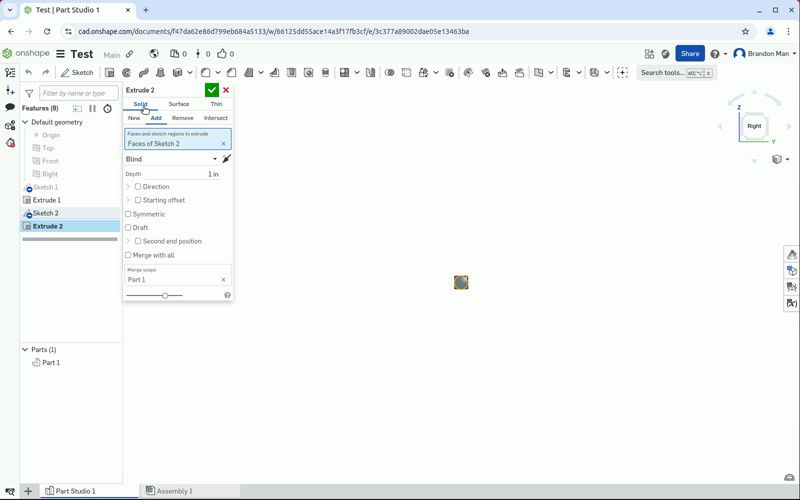
click(143, 106)
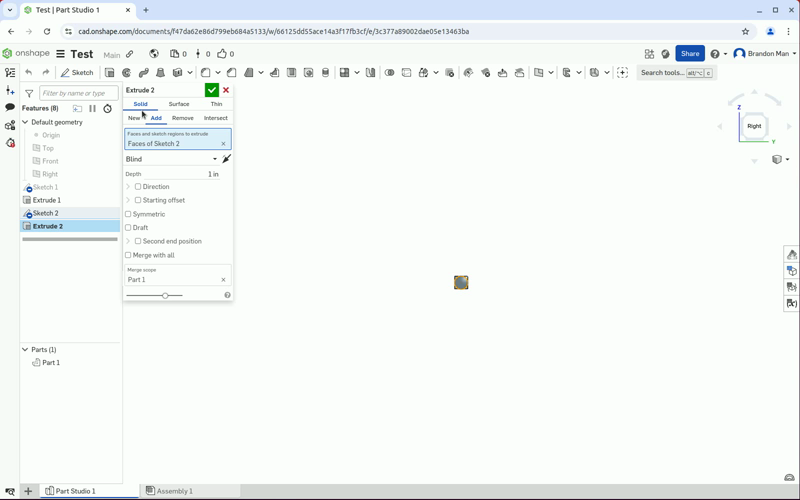
mouse_move(137, 120)
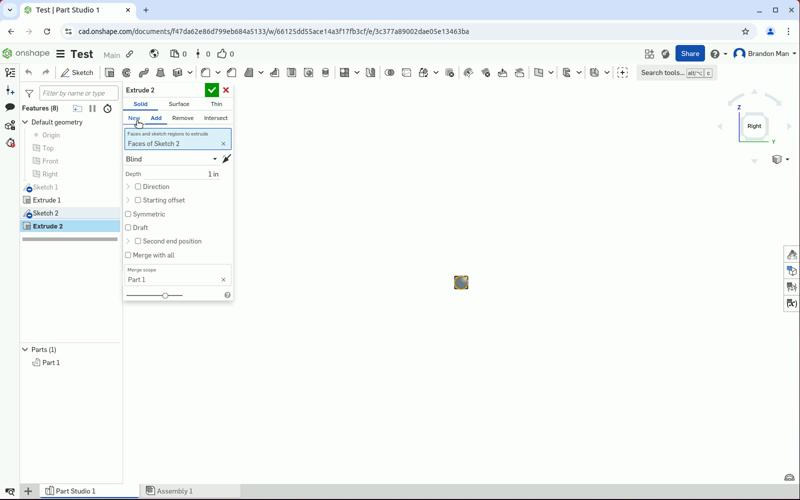
click(137, 120)
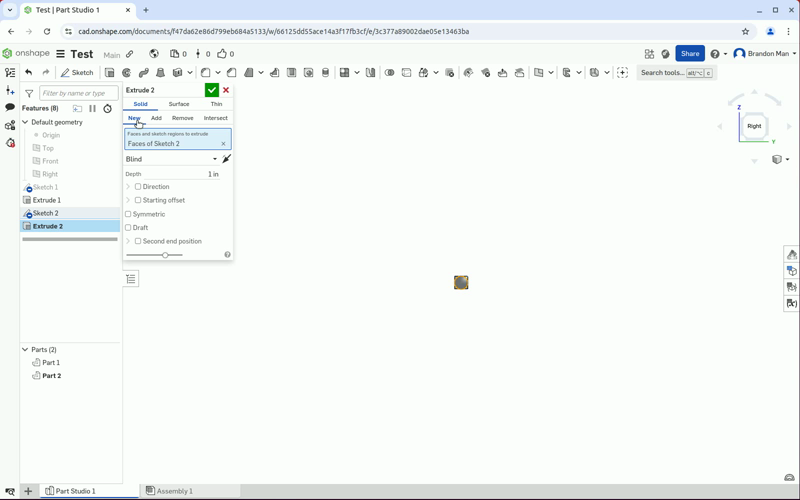
key(tab, 4)
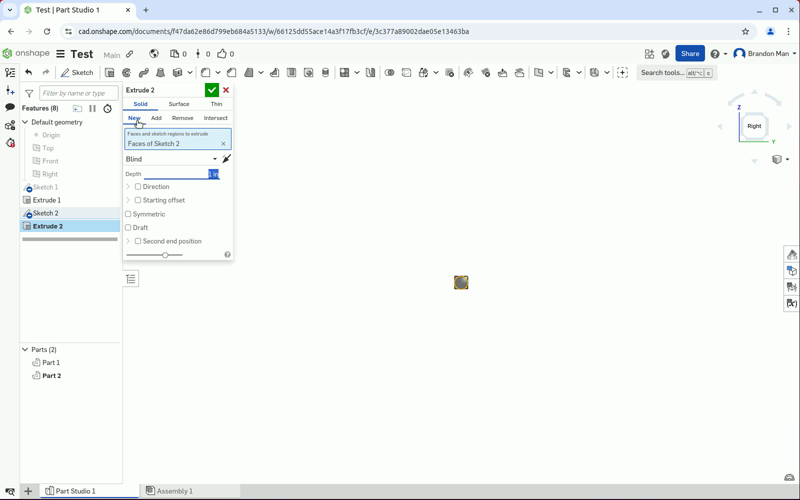
text(23.108)
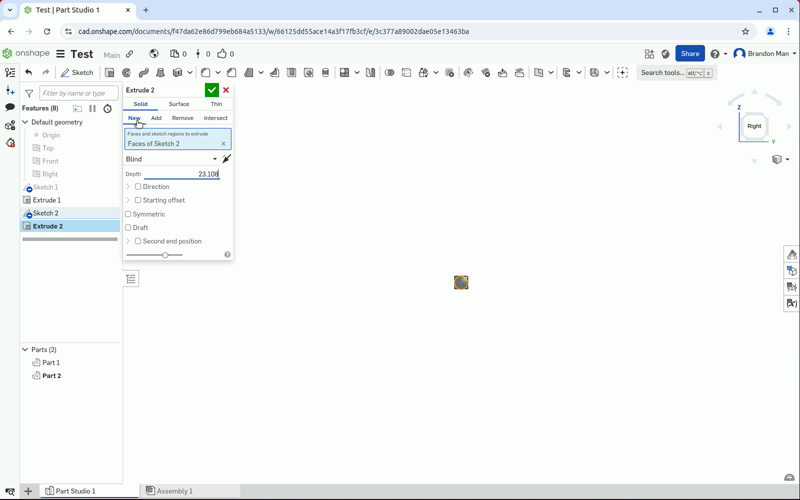
key(enter)
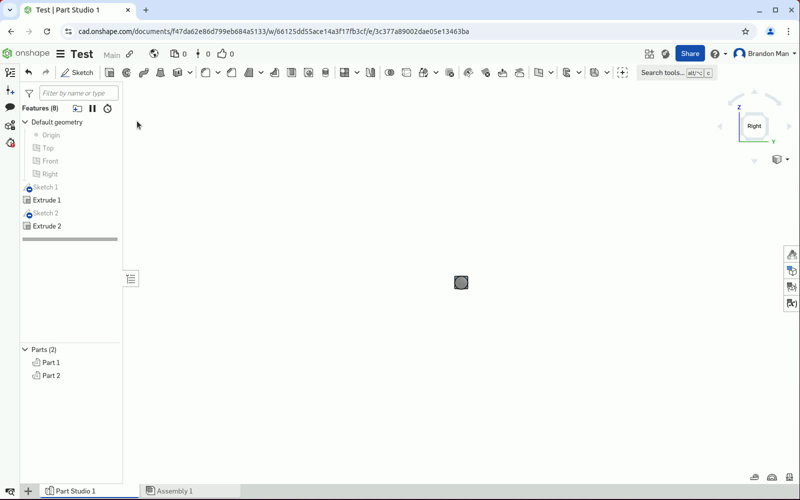
key(shift+h)
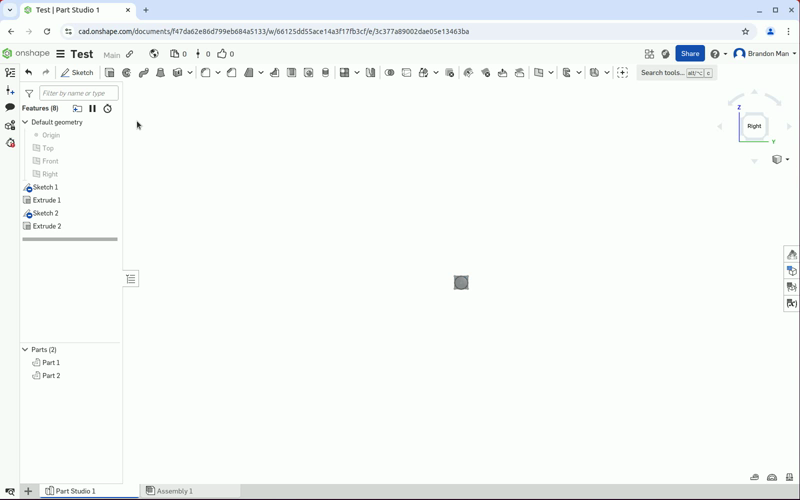
key(shift+h)
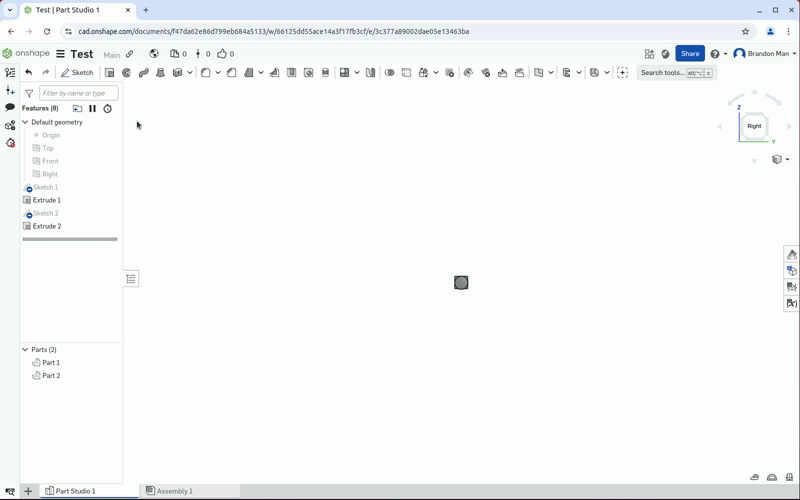
mouse_move(73, 189)
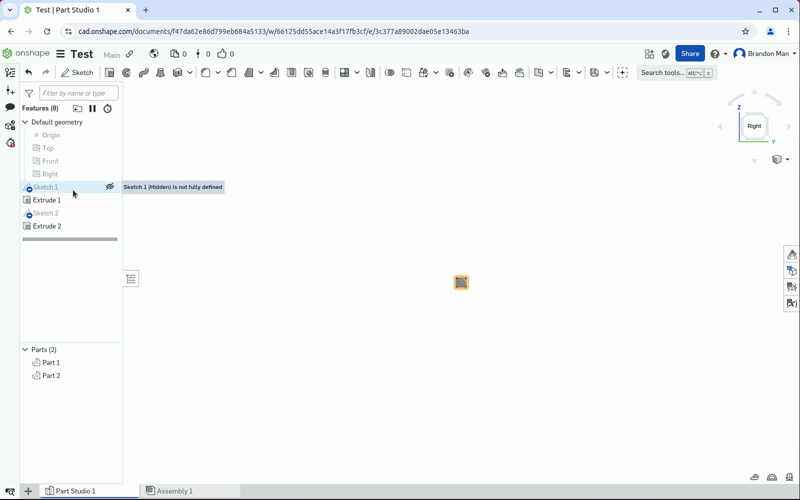
click(73, 189)
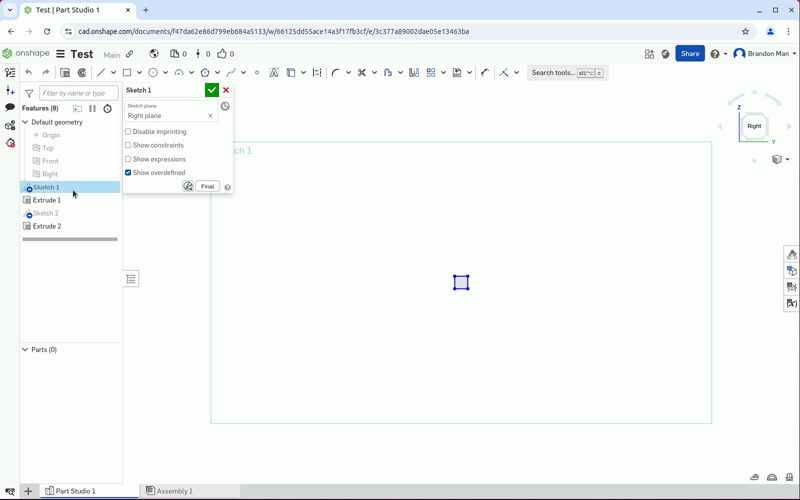
mouse_move(229, 92)
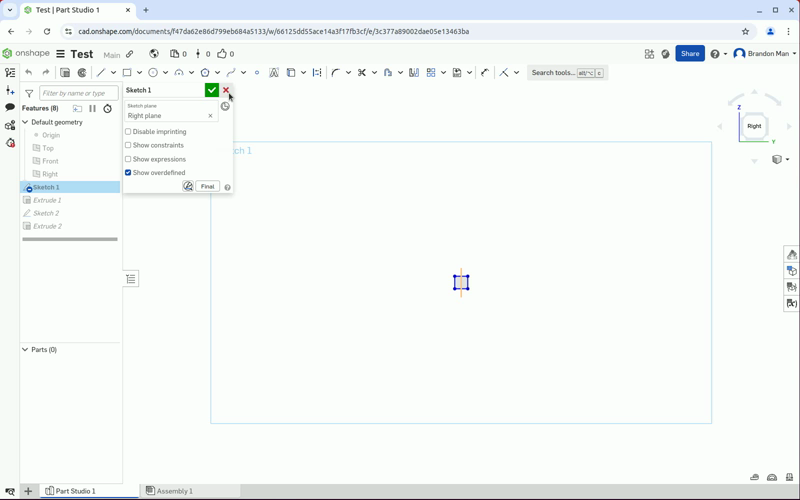
click(229, 92)
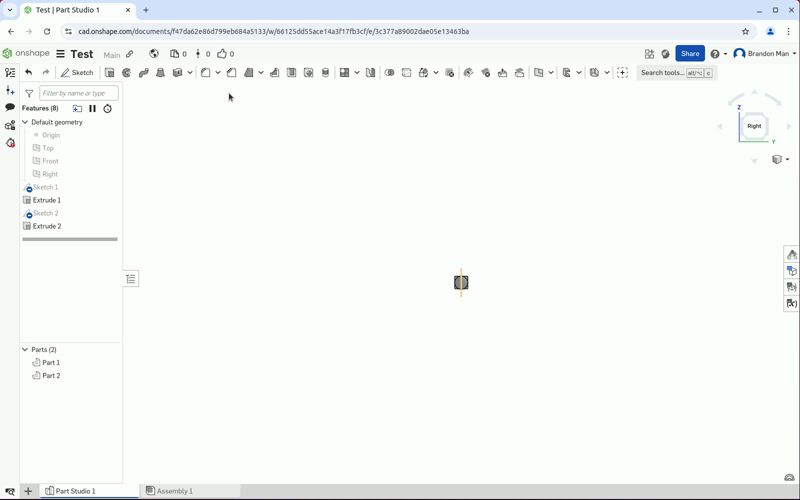
mouse_move(73, 352)
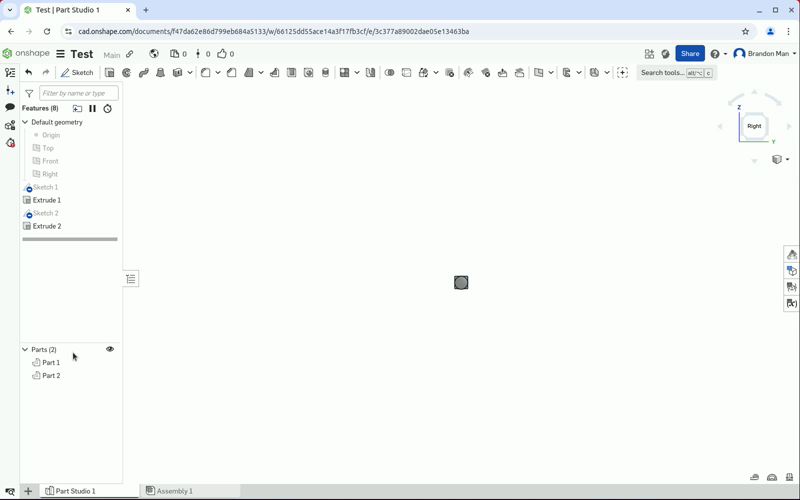
key(y)
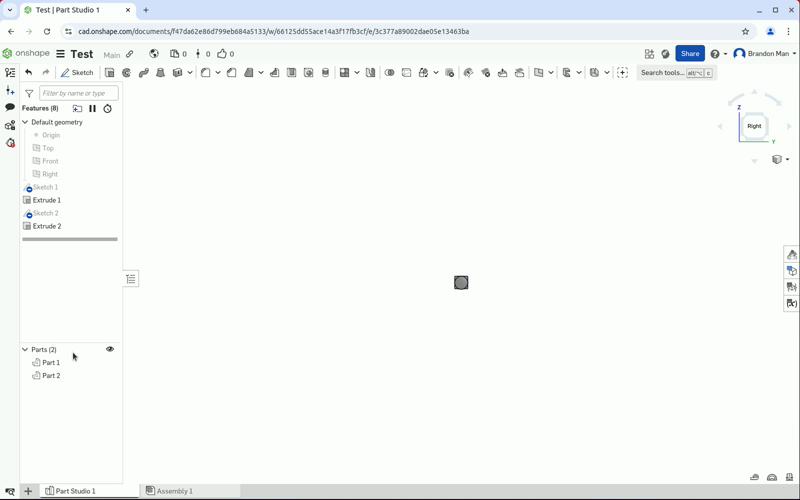
key(shift+p)
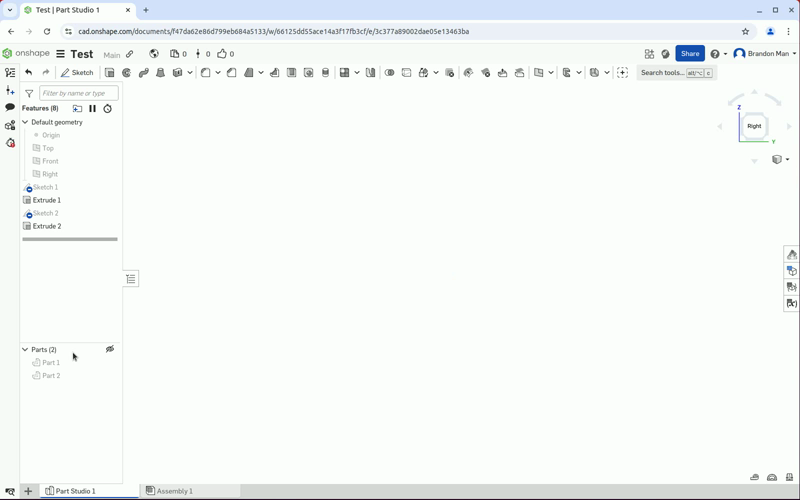
key(space)
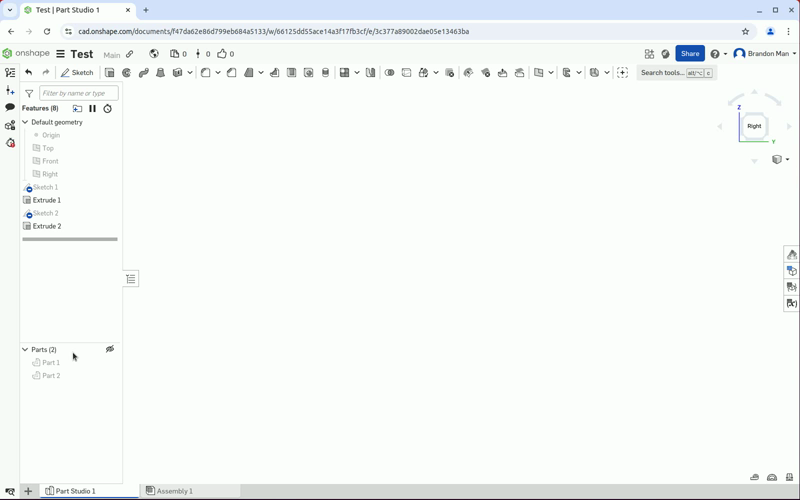
key_down(shift)
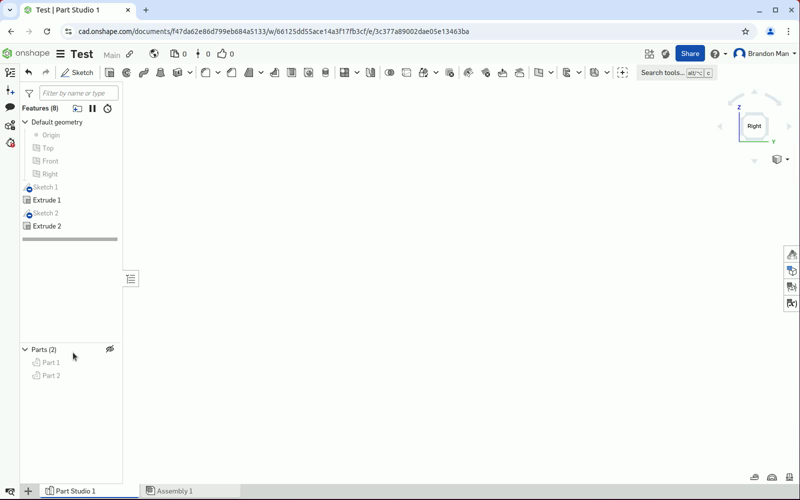
key(right)
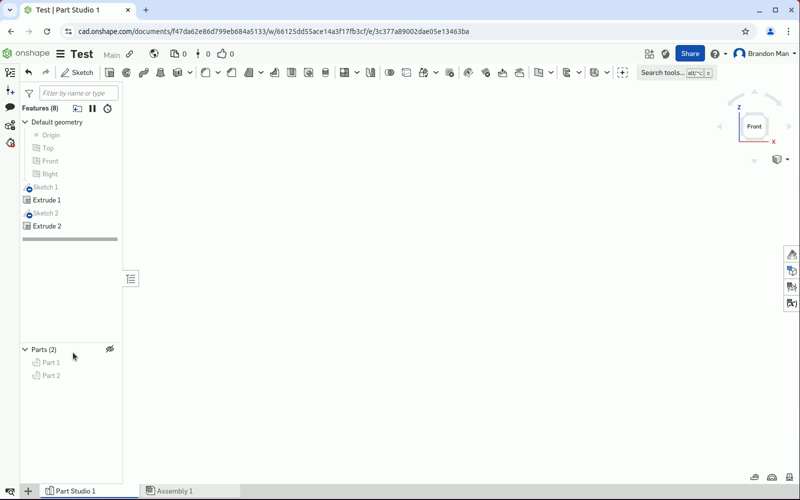
key_up(shift)
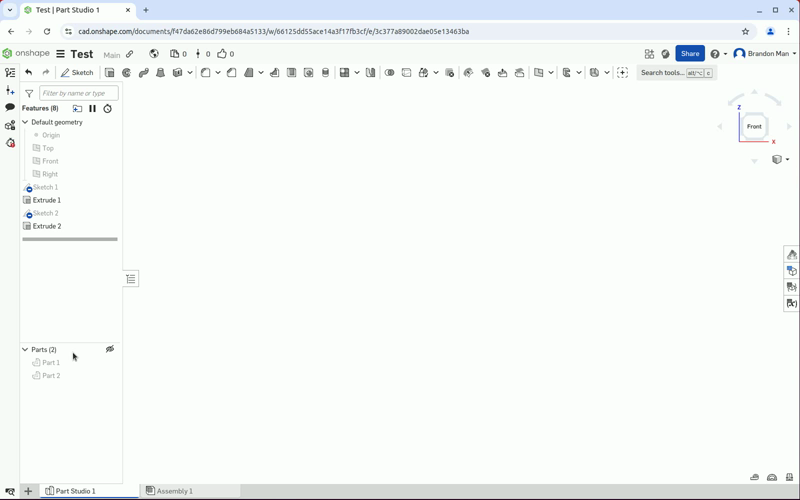
key(space)
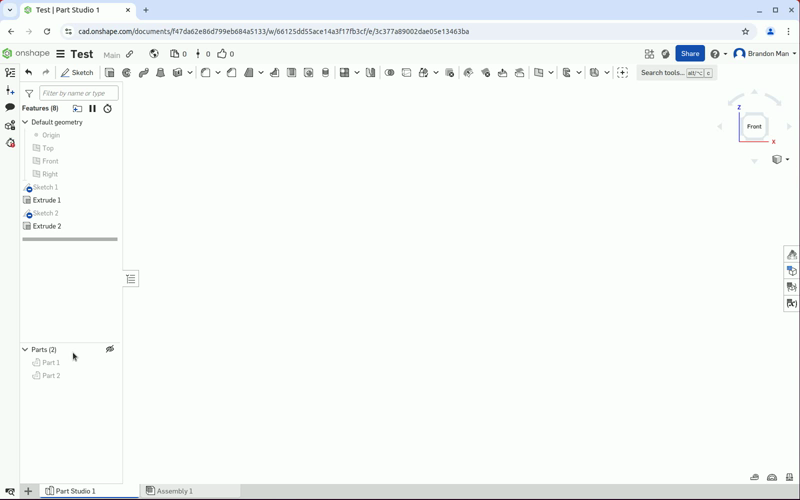
key_down(shift)
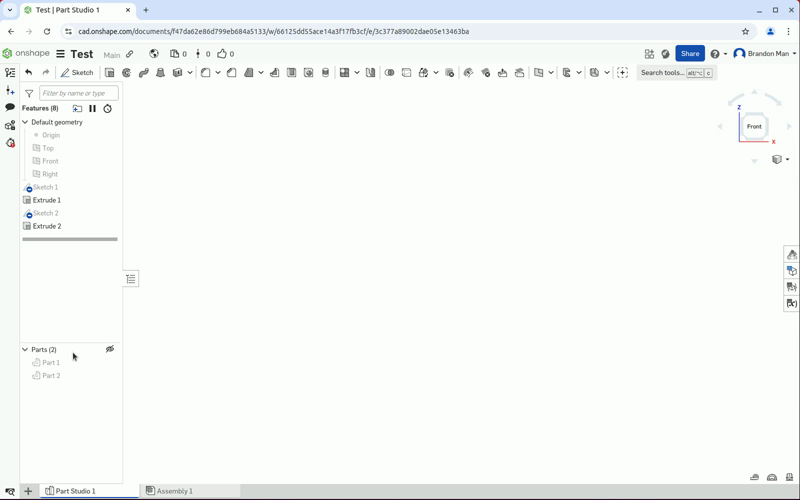
key(down)
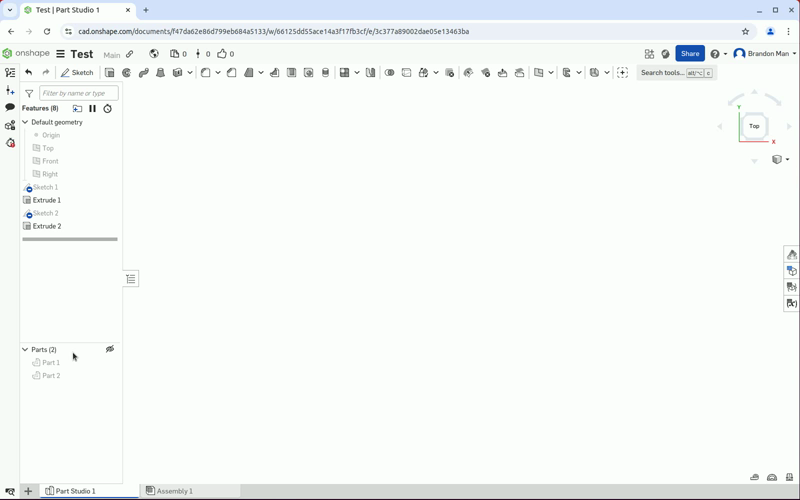
key_up(shift)
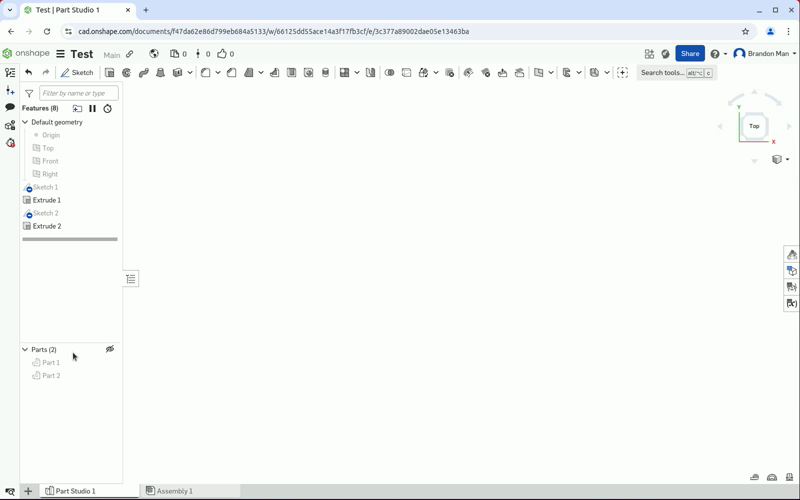
mouse_move(73, 352)
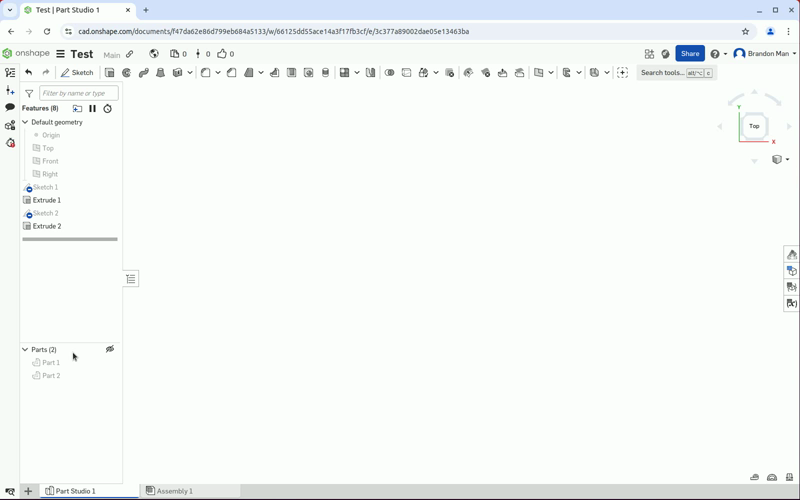
key(shift+y)
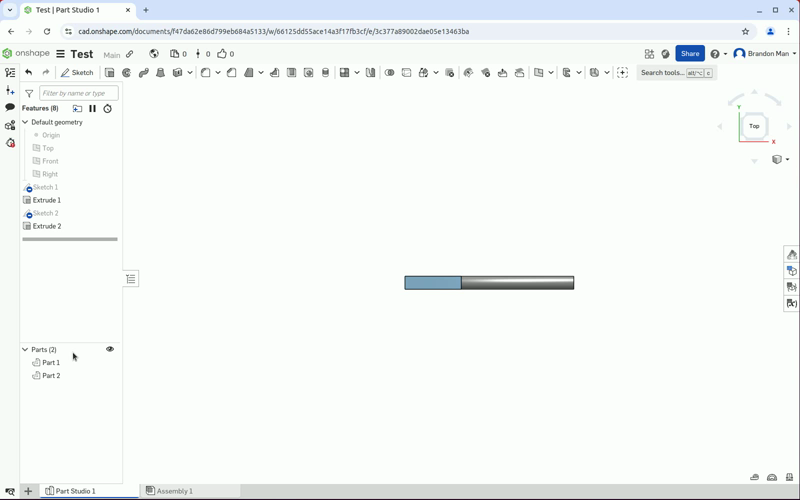
mouse_move(541, 75)
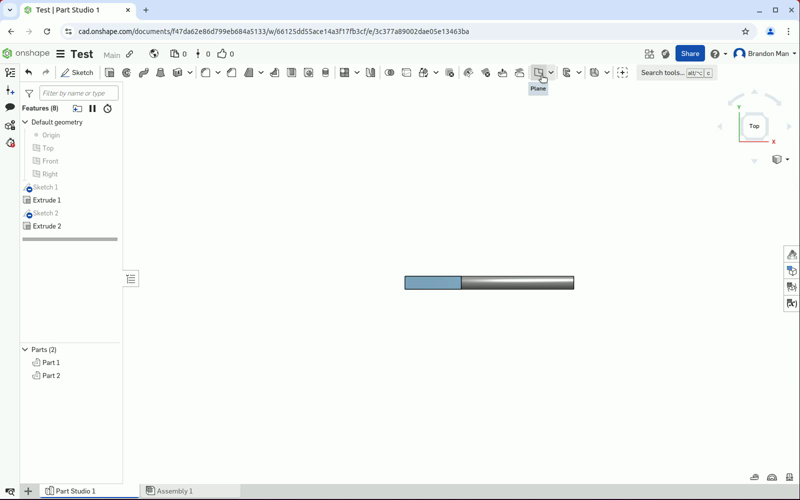
click(541, 75)
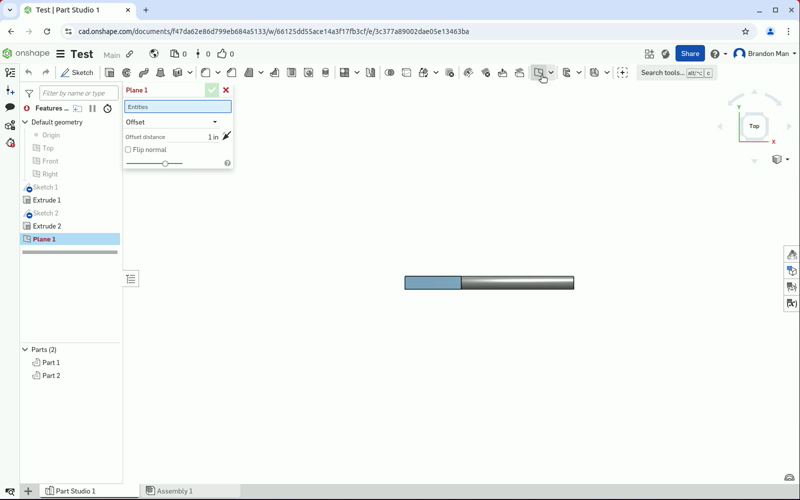
mouse_move(73, 150)
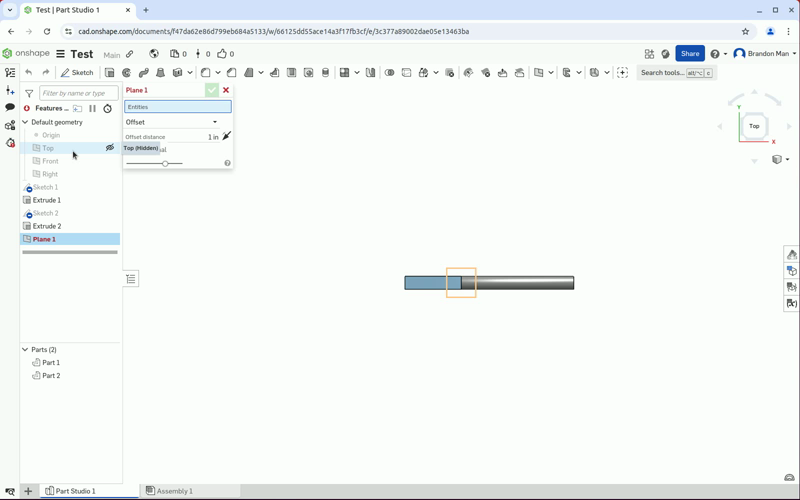
click(73, 150)
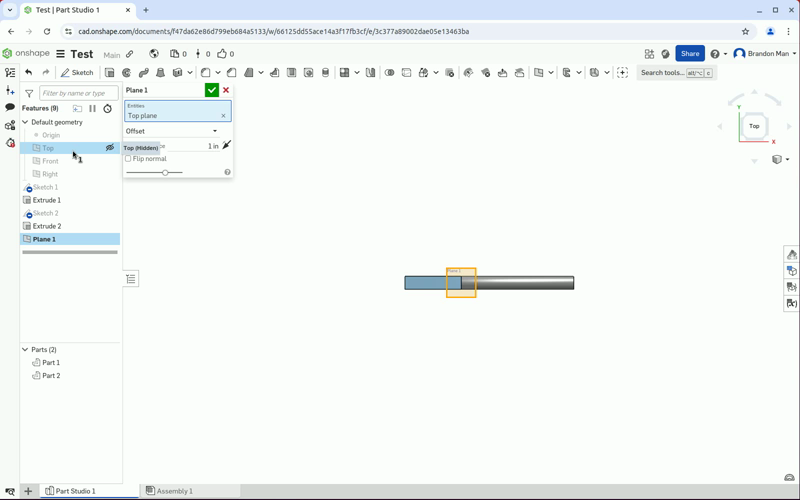
key(tab, 2)
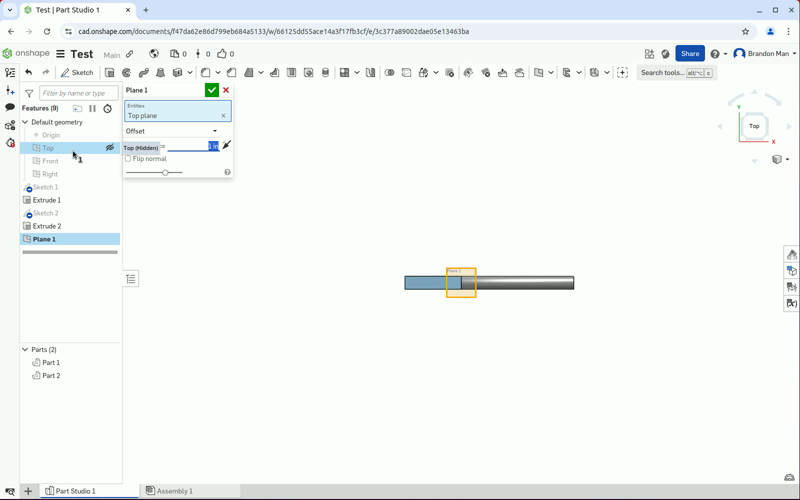
text(1.202)
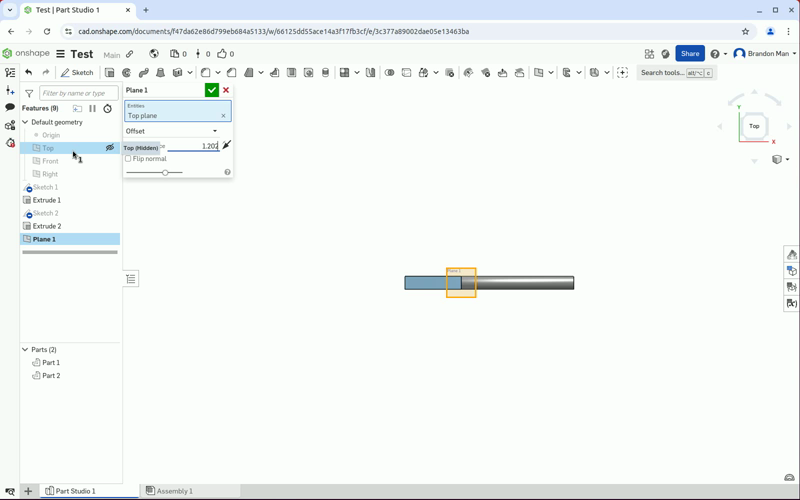
key(enter, 2)
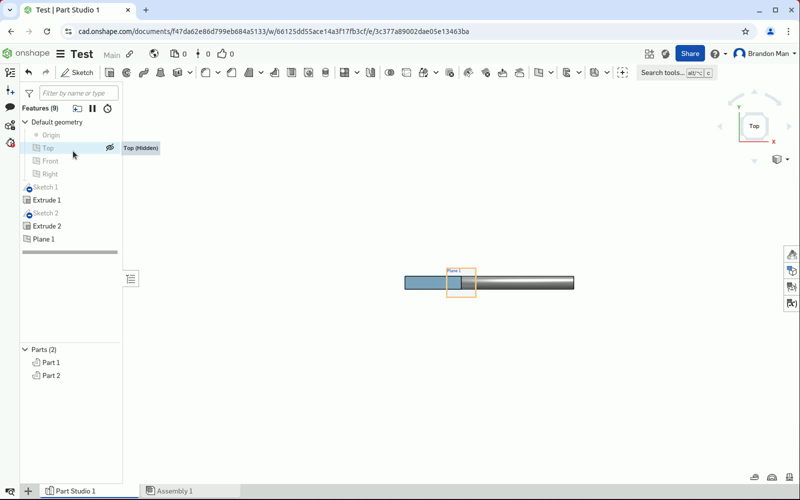
key(shift+s)
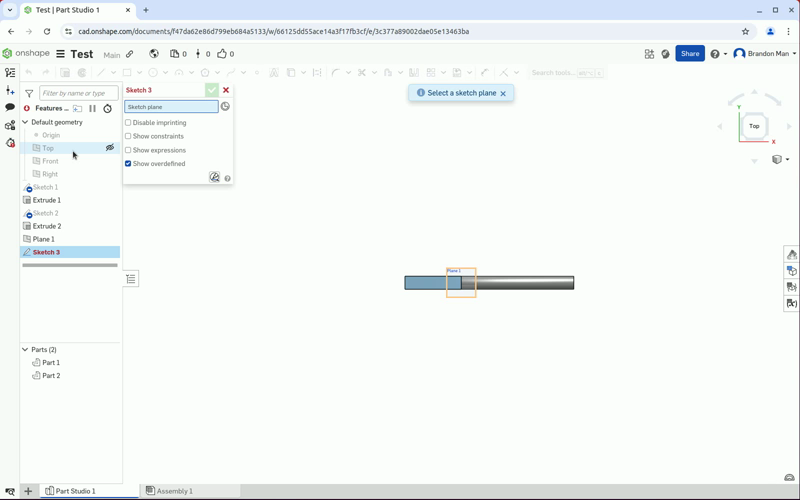
mouse_move(73, 241)
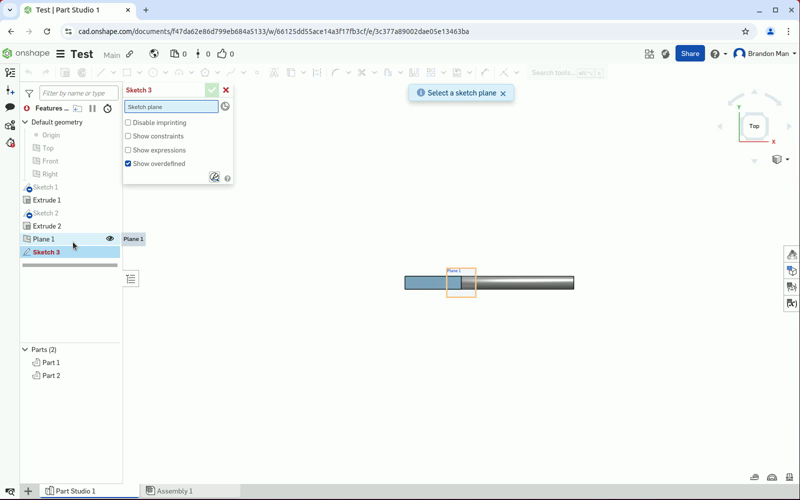
click(73, 241)
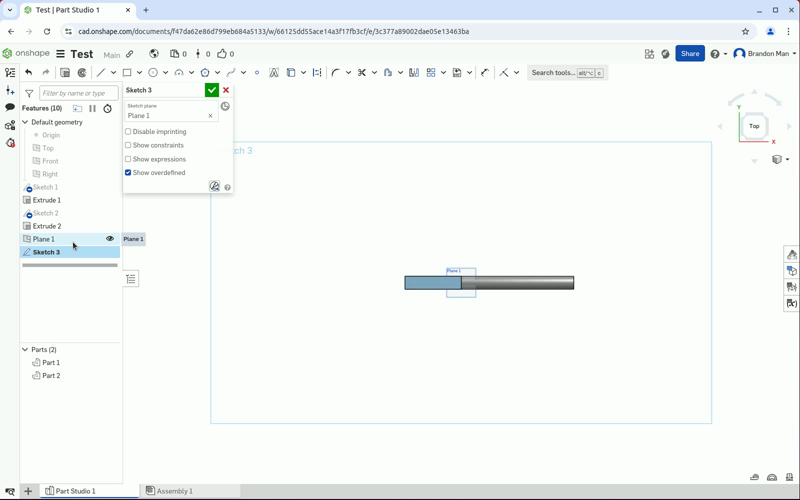
mouse_move(73, 352)
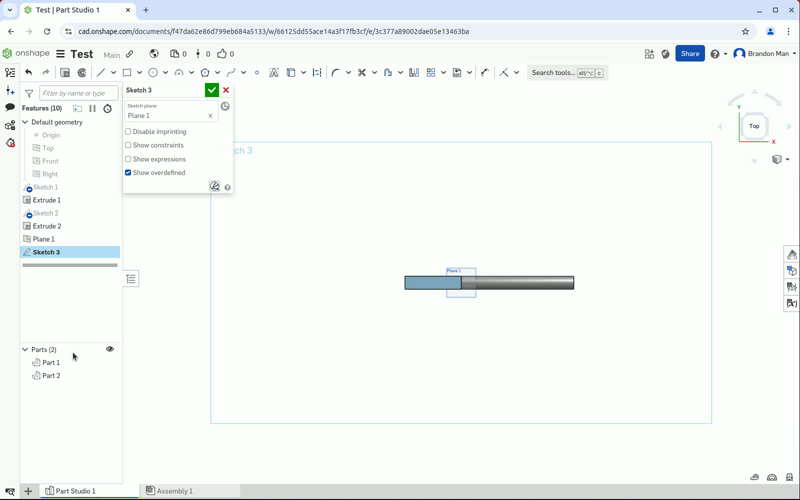
key(y)
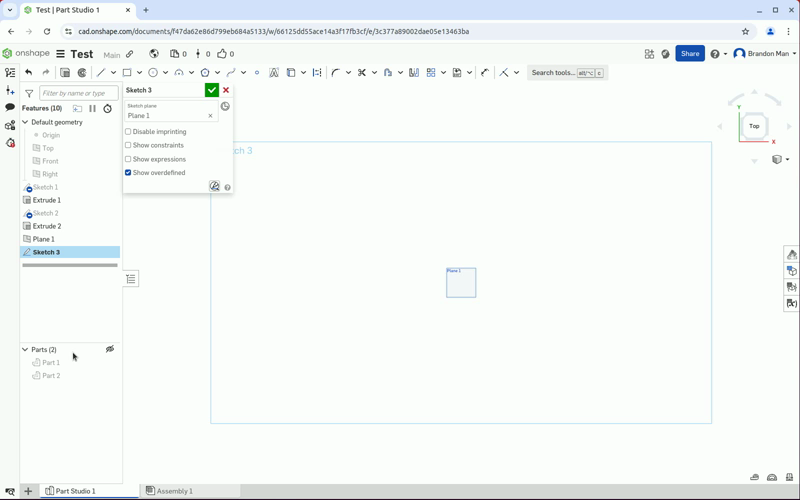
key(c)
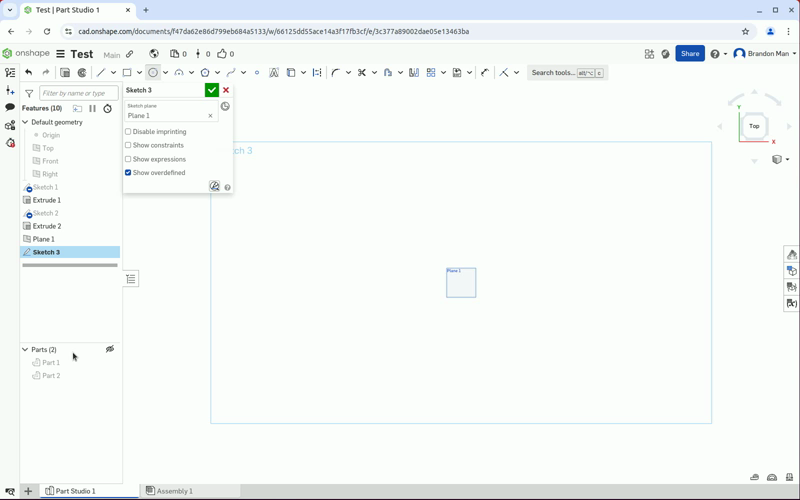
key_down(shift)
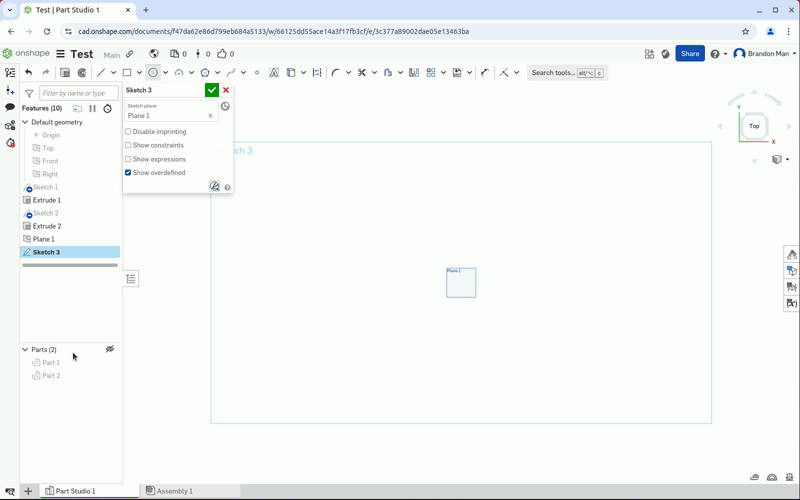
mouse_move(416, 282)
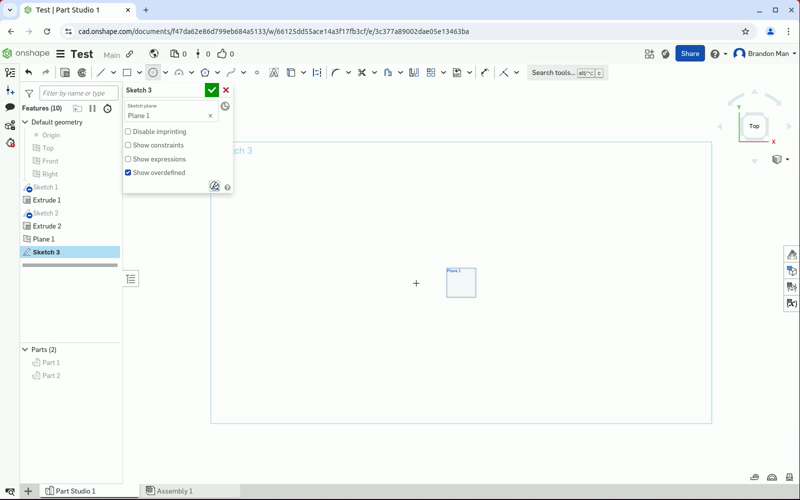
click(416, 282)
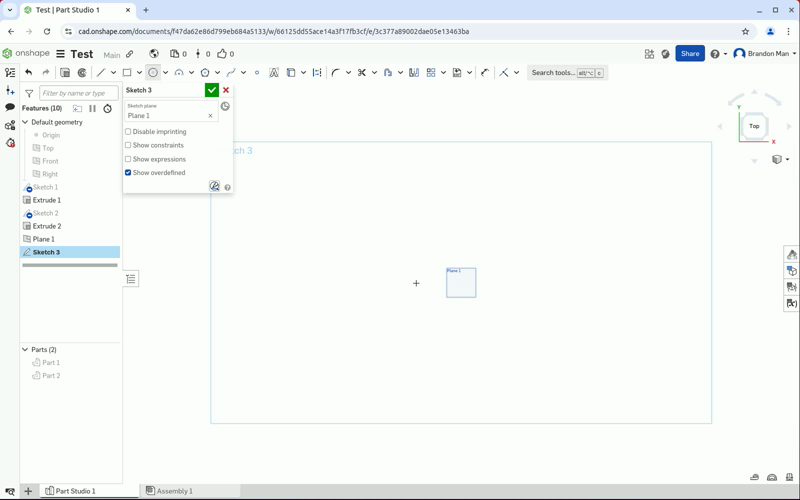
key_up(shift)
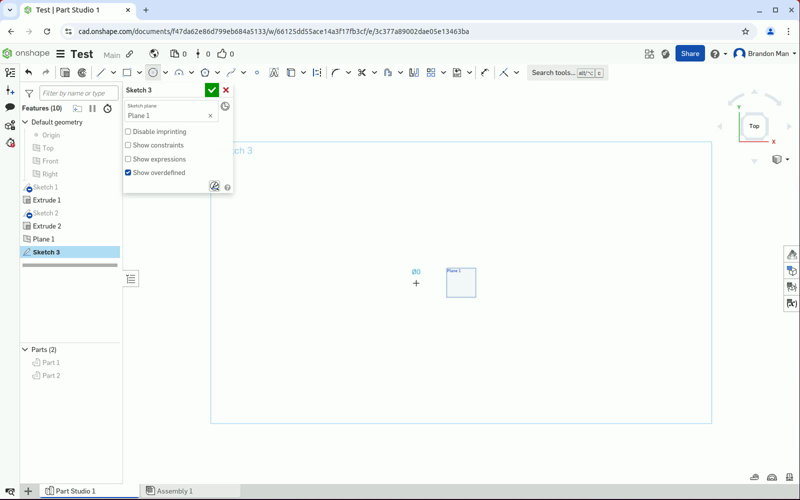
mouse_move(419, 282)
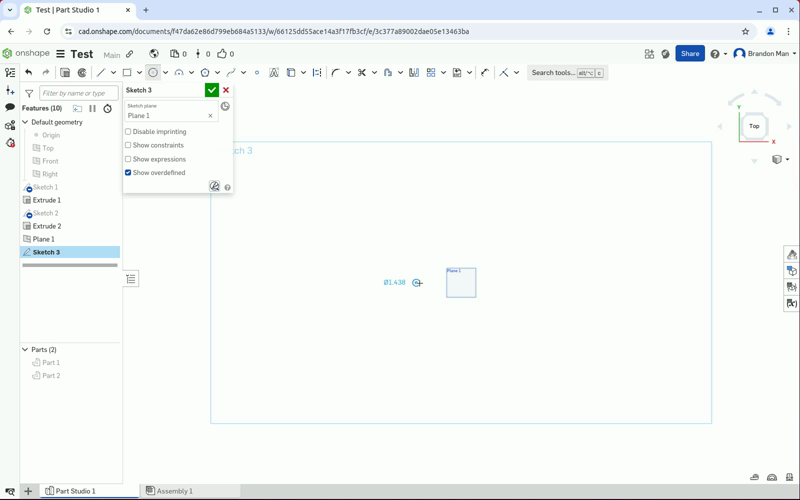
click(419, 282)
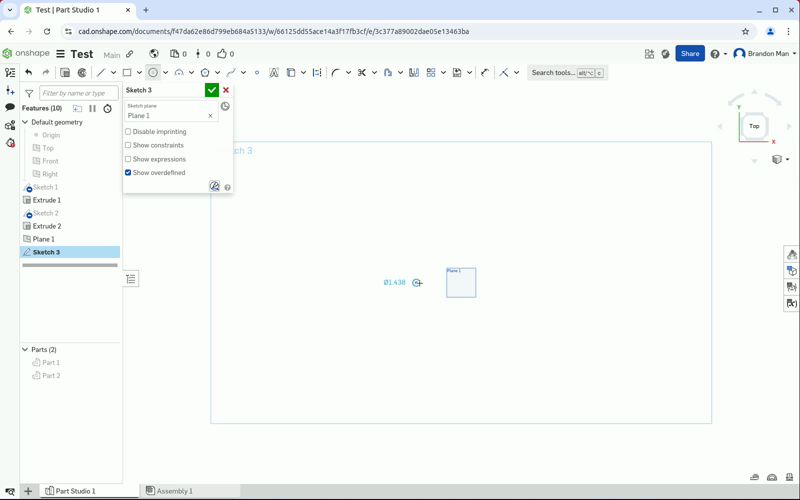
key(esc)
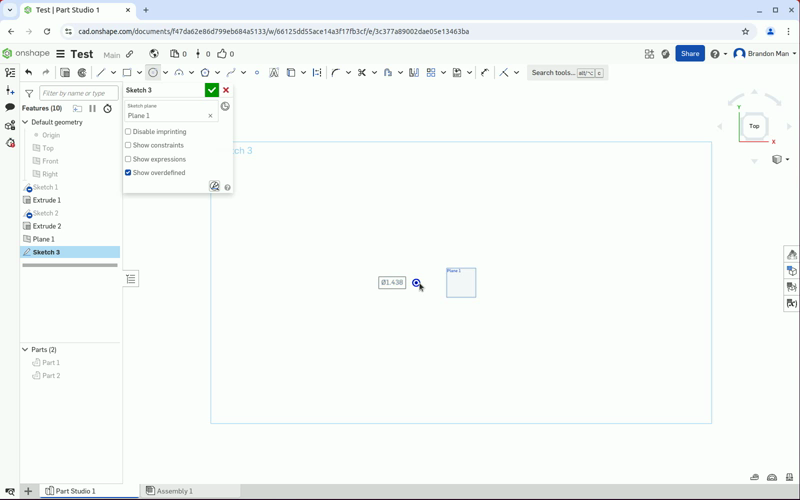
mouse_move(414, 283)
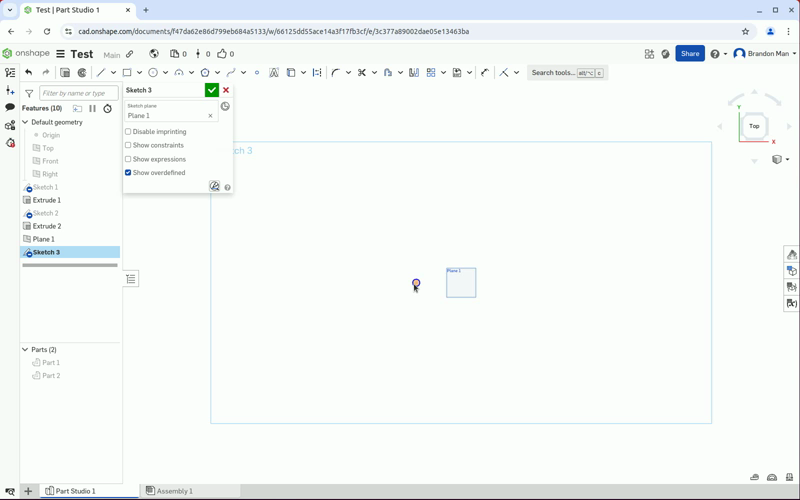
scroll(6)
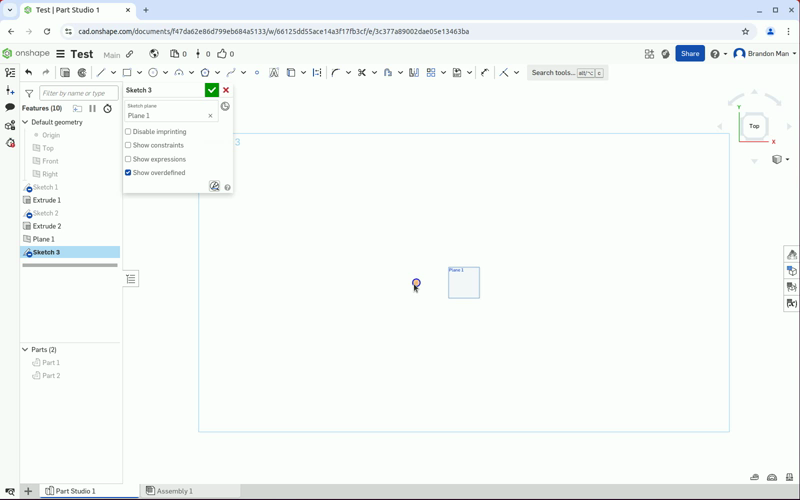
scroll(6)
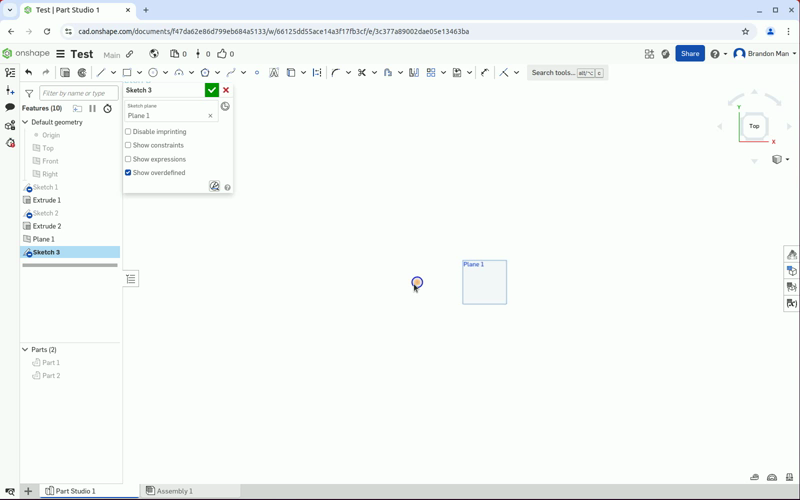
scroll(6)
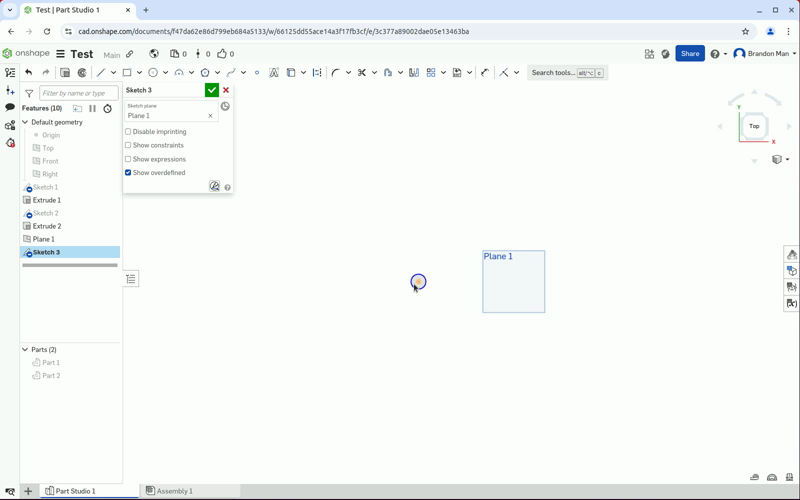
scroll(6)
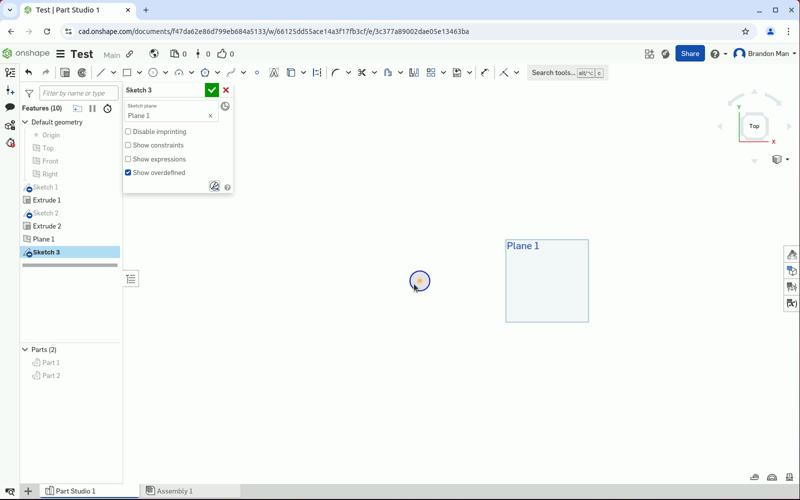
scroll(6)
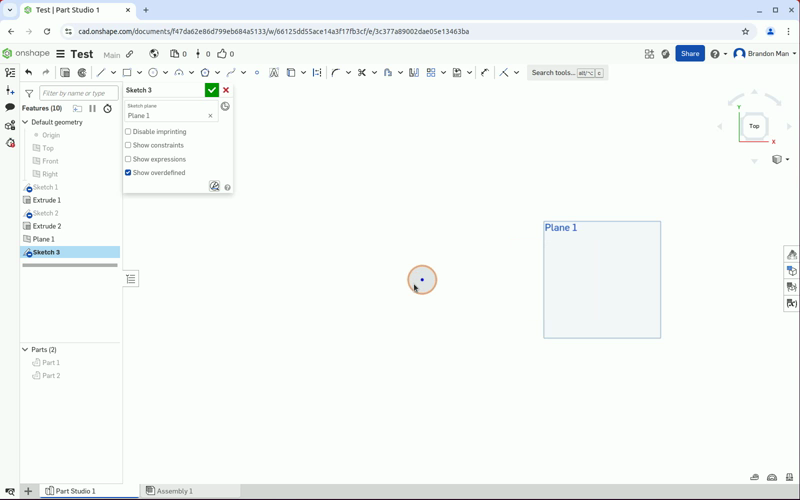
scroll(6)
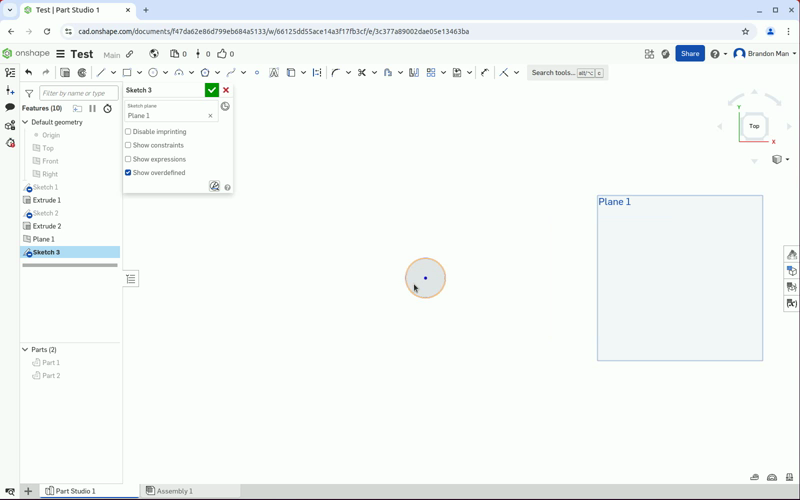
scroll(6)
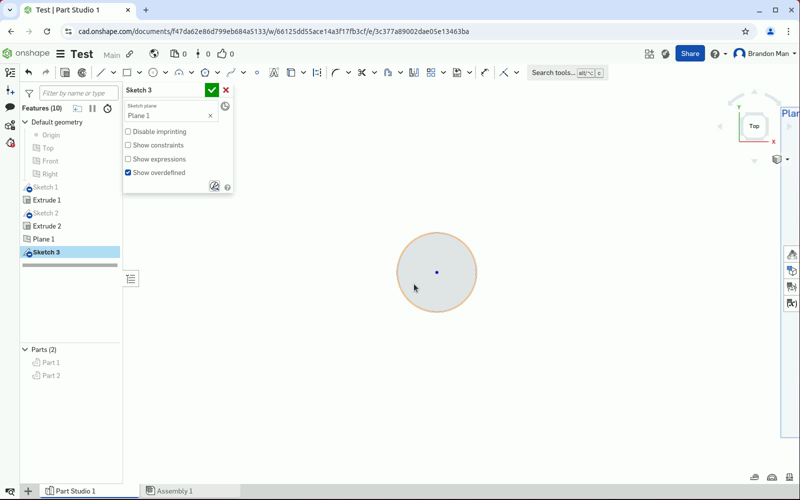
click(414, 283)
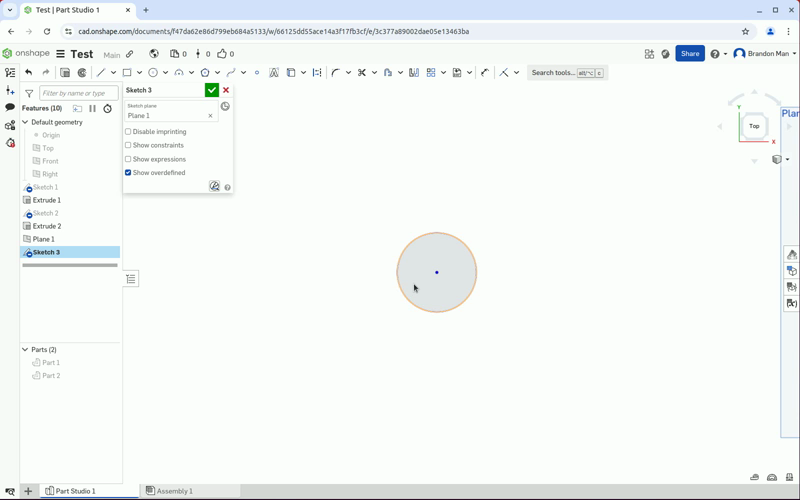
scroll(-6)
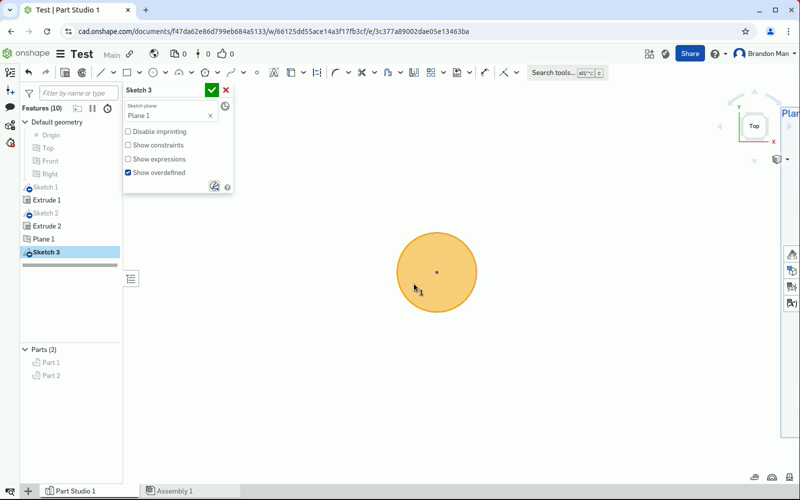
scroll(-6)
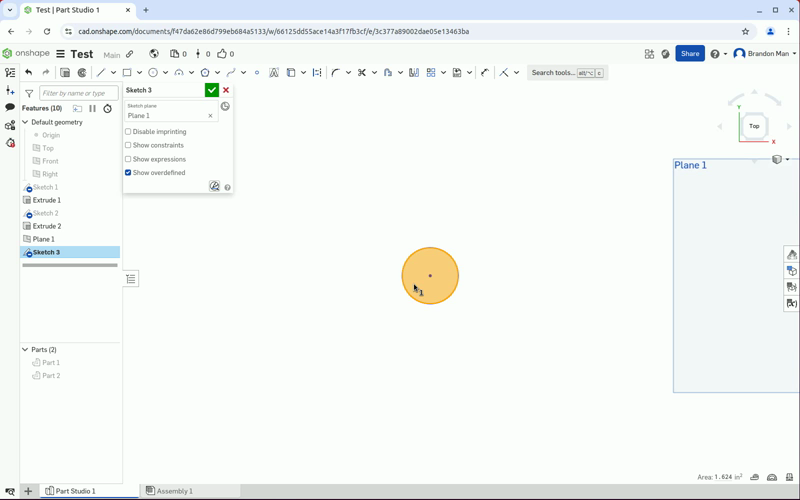
scroll(-6)
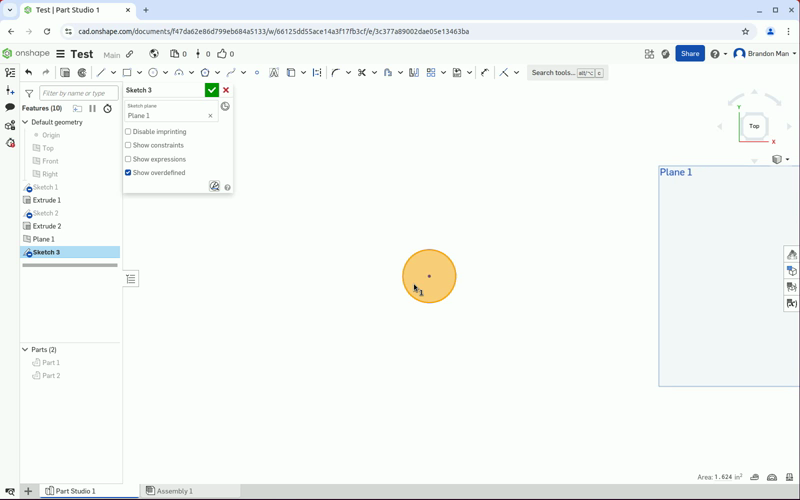
scroll(-6)
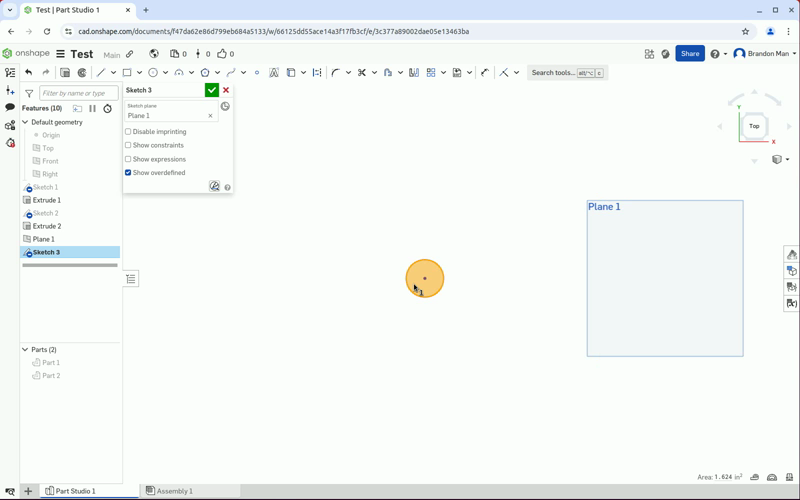
scroll(-6)
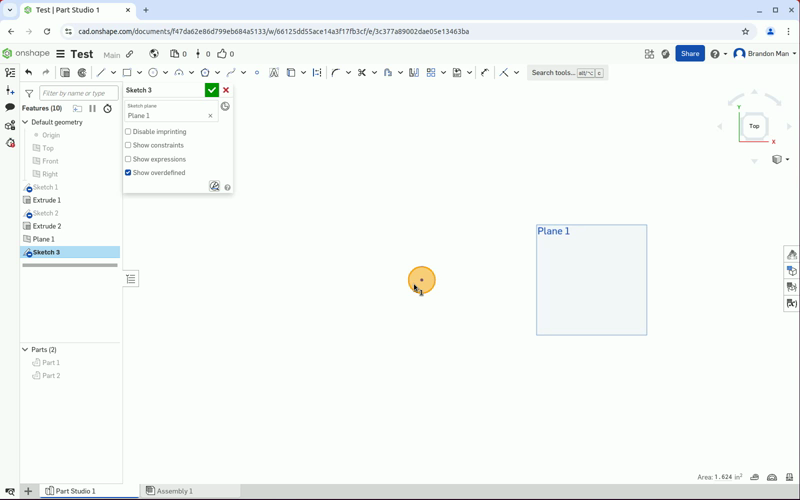
scroll(-6)
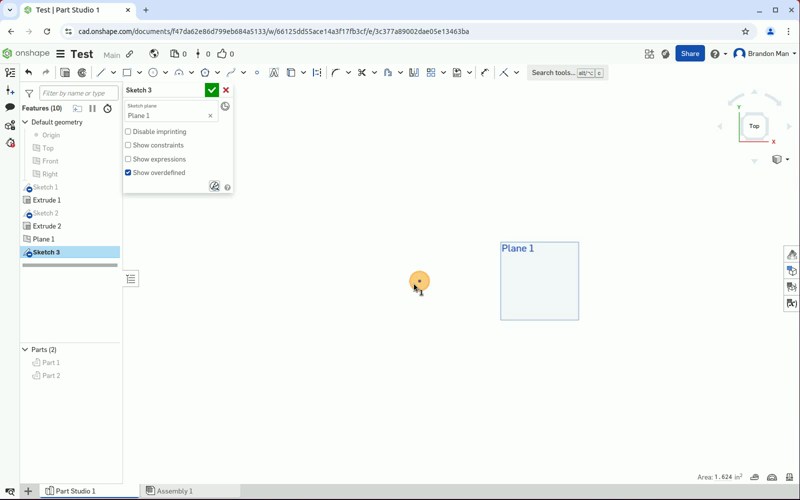
scroll(-6)
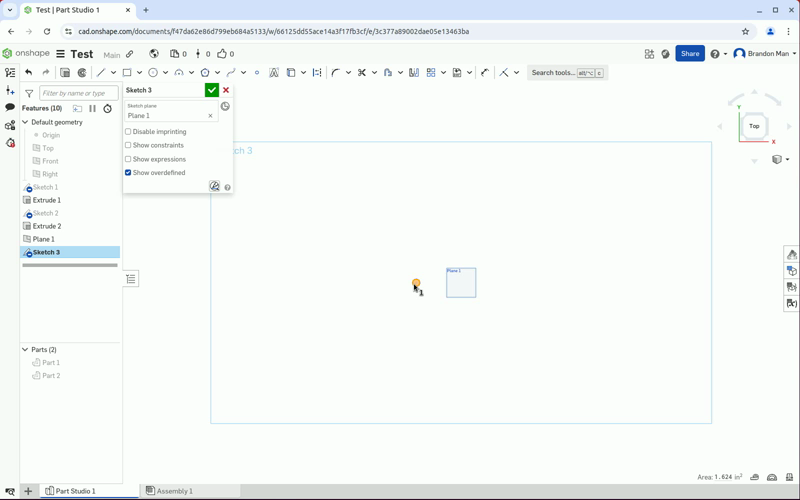
mouse_move(73, 352)
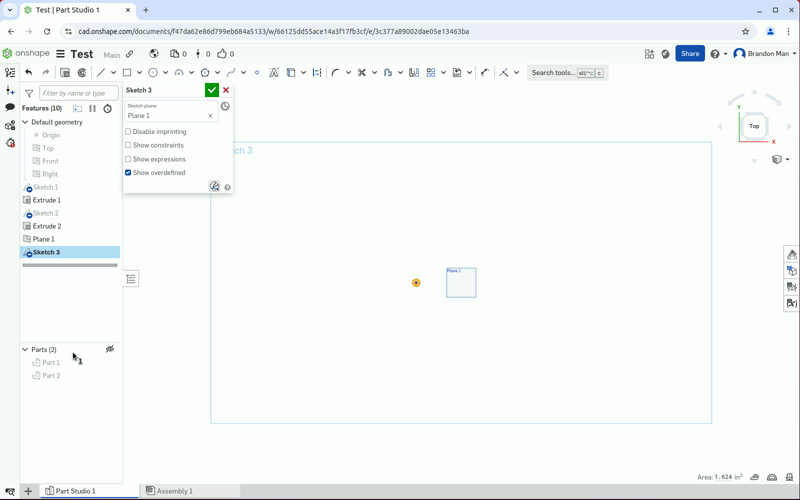
key(shift+y)
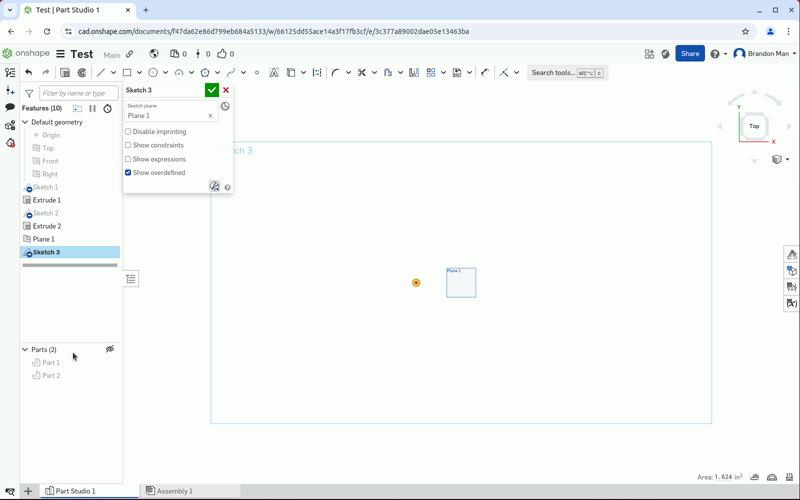
key(shift+e)
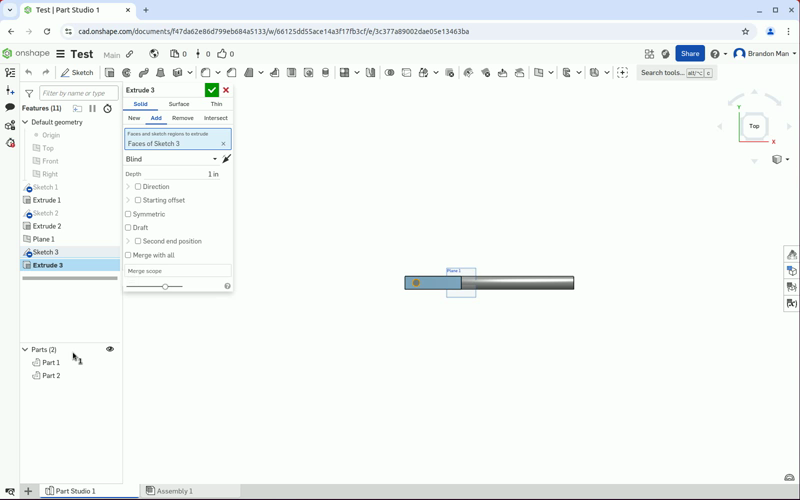
mouse_move(143, 106)
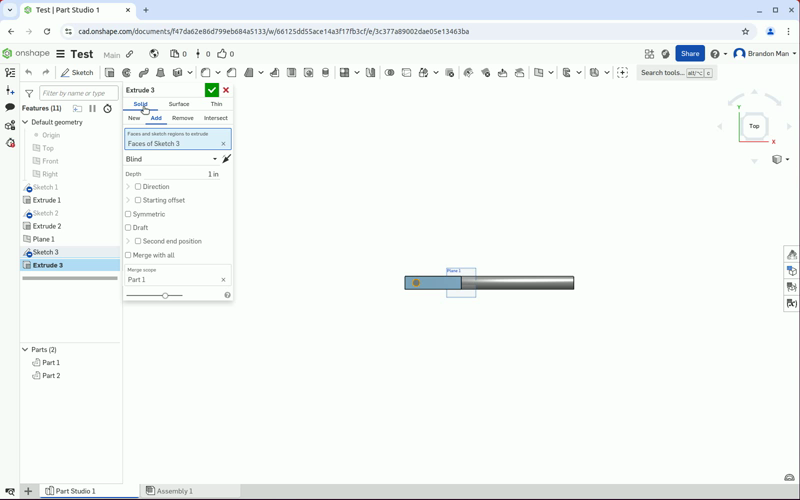
click(143, 106)
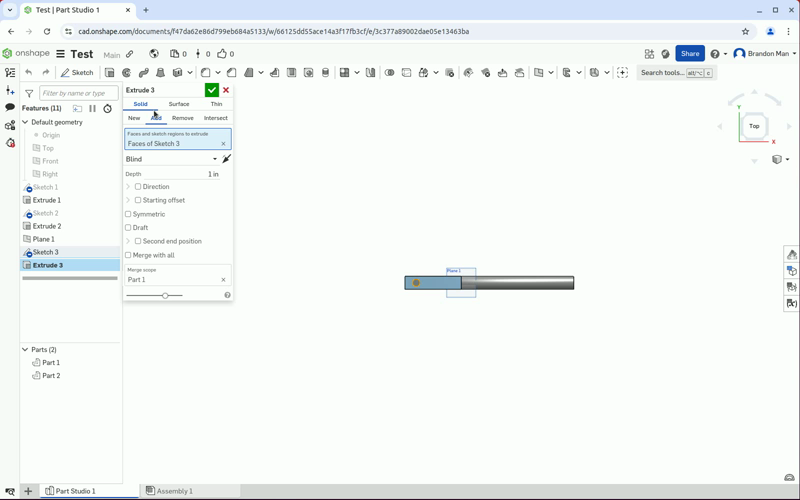
mouse_move(186, 120)
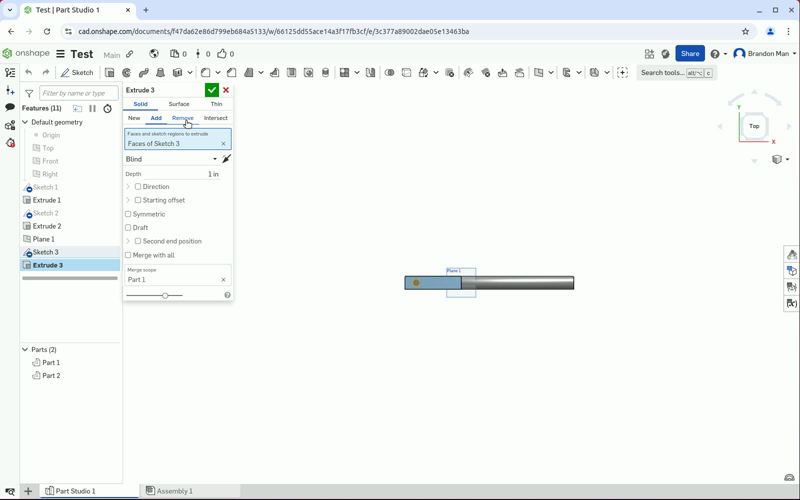
click(186, 120)
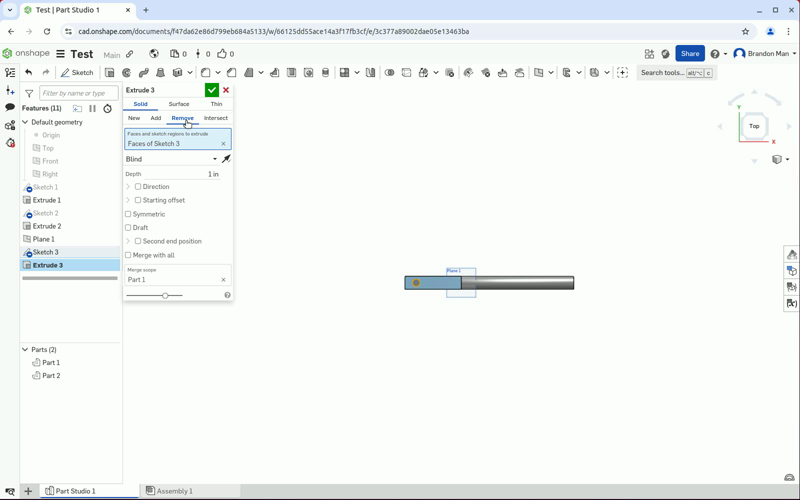
key(tab, 4)
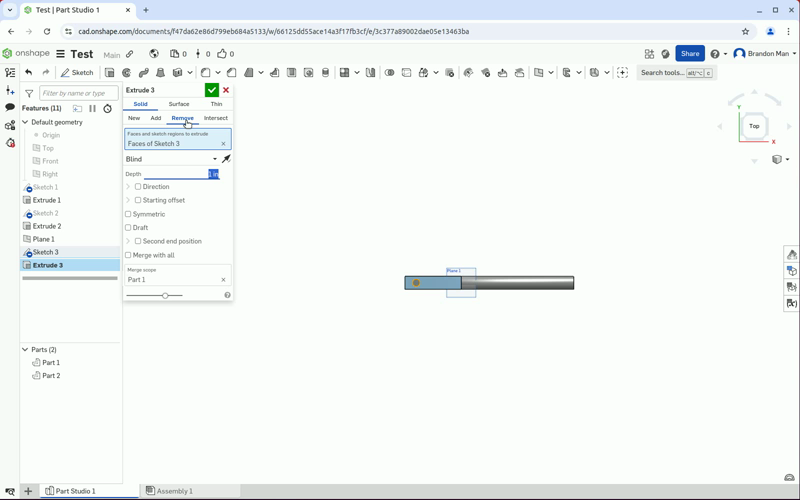
text(2.407)
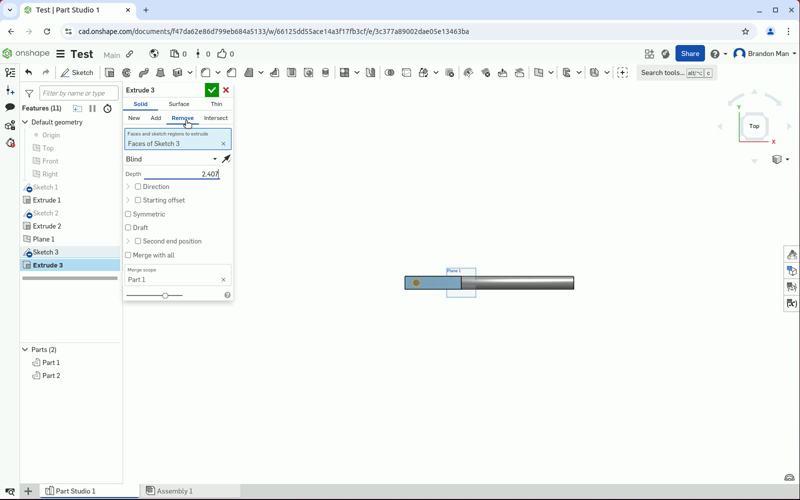
key(tab, 6)
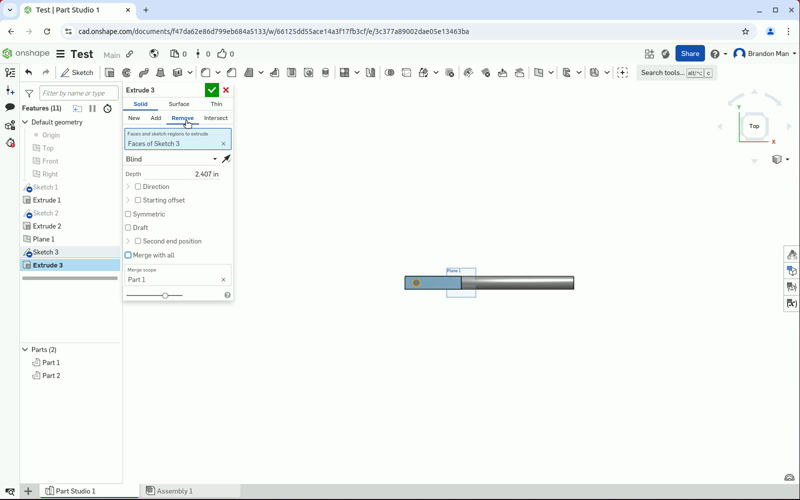
key(space)
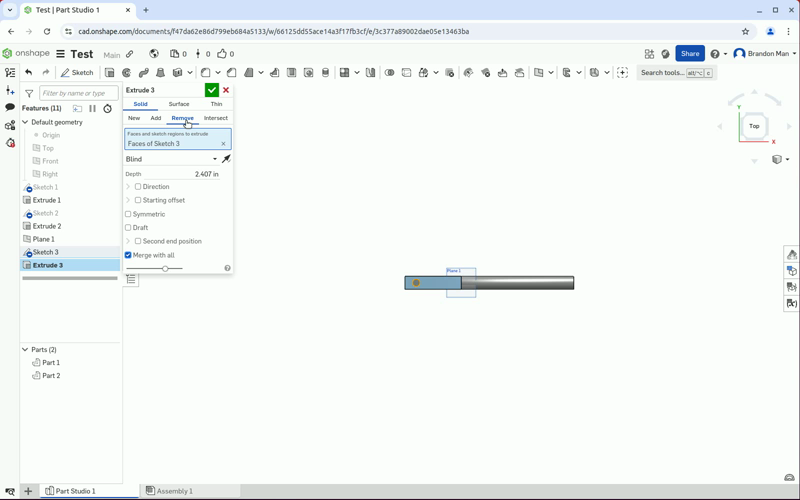
key(enter)
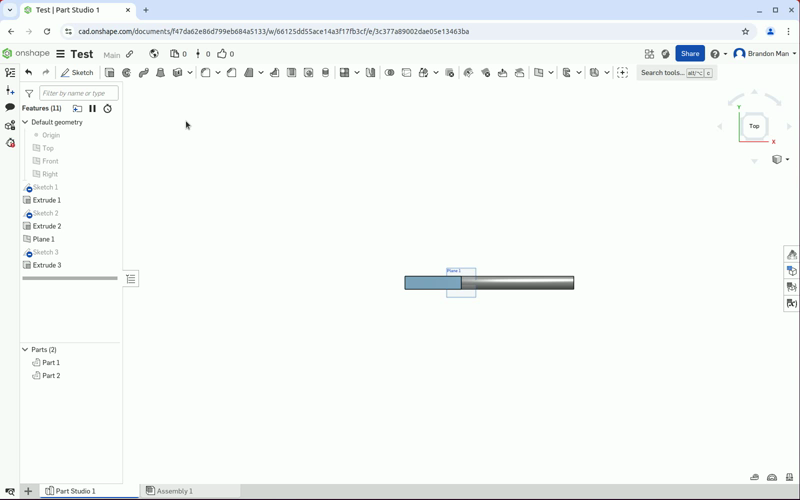
key(shift+h)
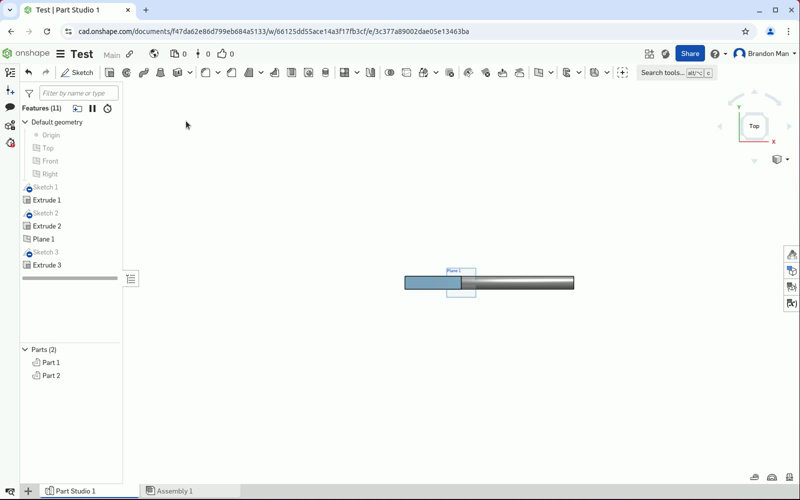
key(shift+h)
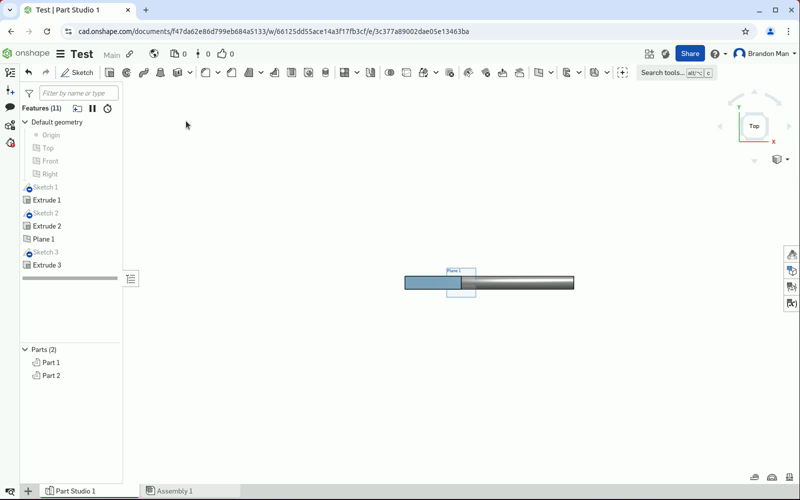
mouse_move(73, 189)
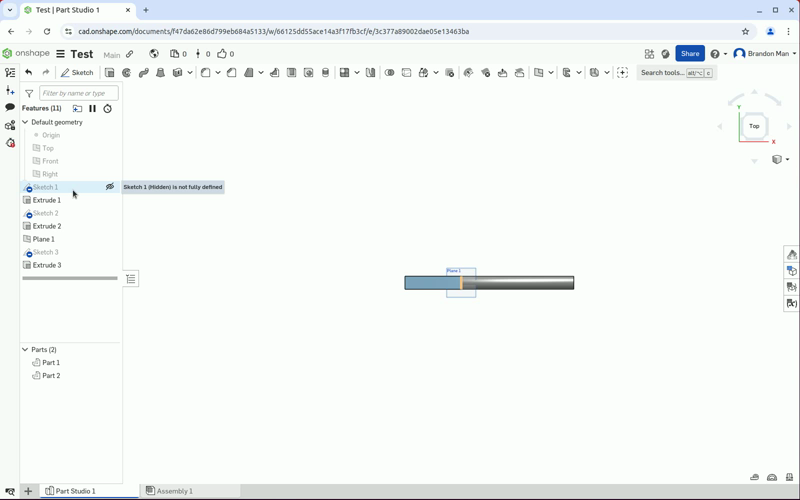
click(73, 189)
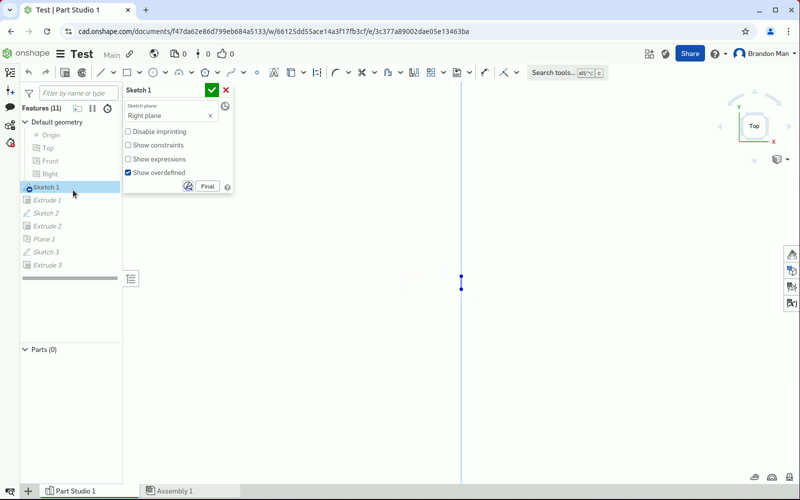
mouse_move(229, 92)
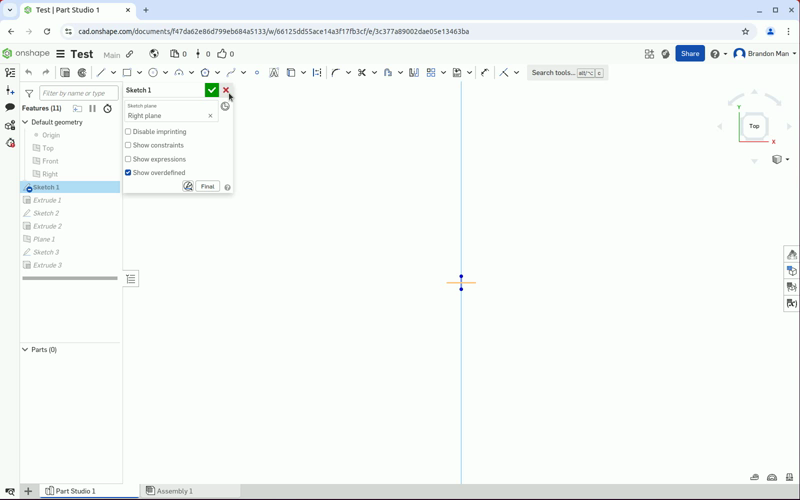
click(229, 92)
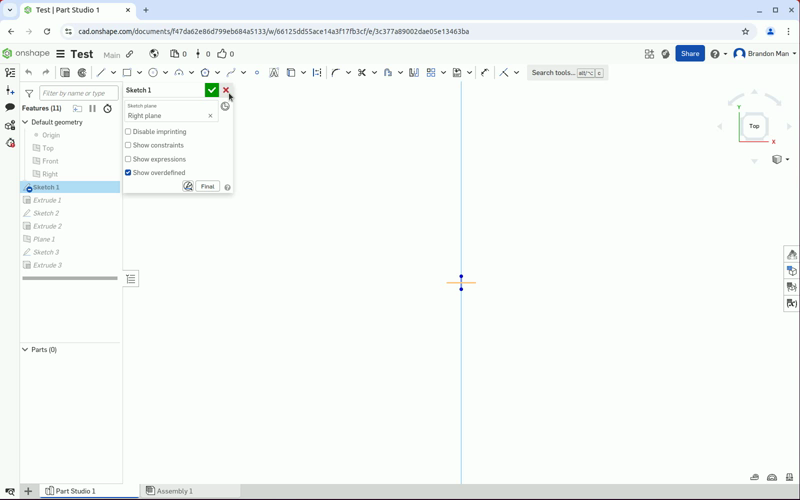
key(shift+s)
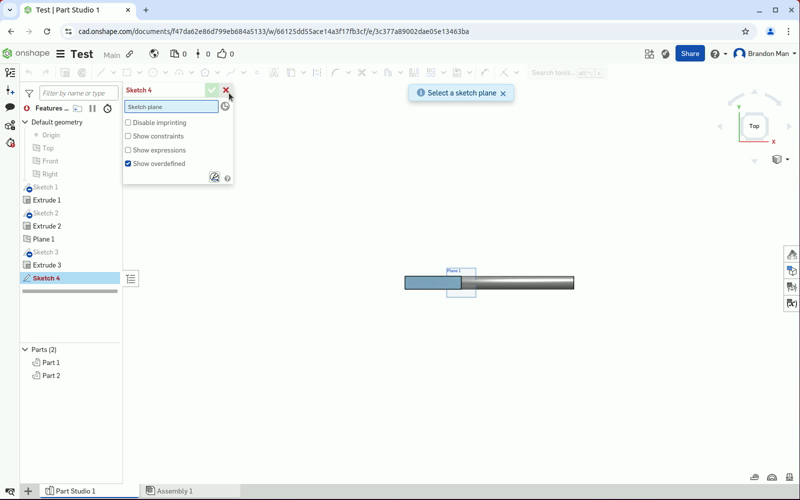
mouse_move(73, 241)
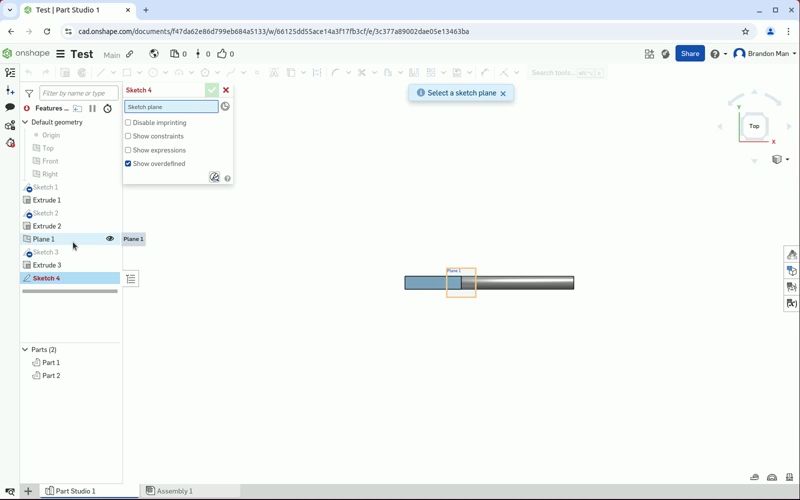
click(73, 241)
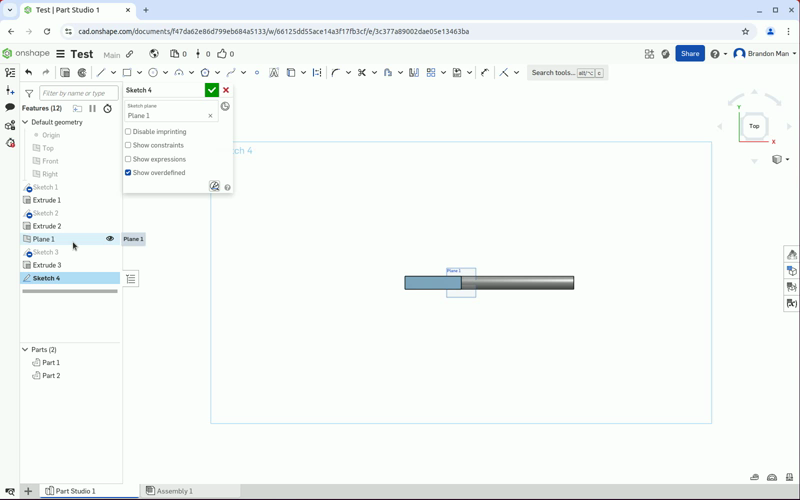
mouse_move(73, 352)
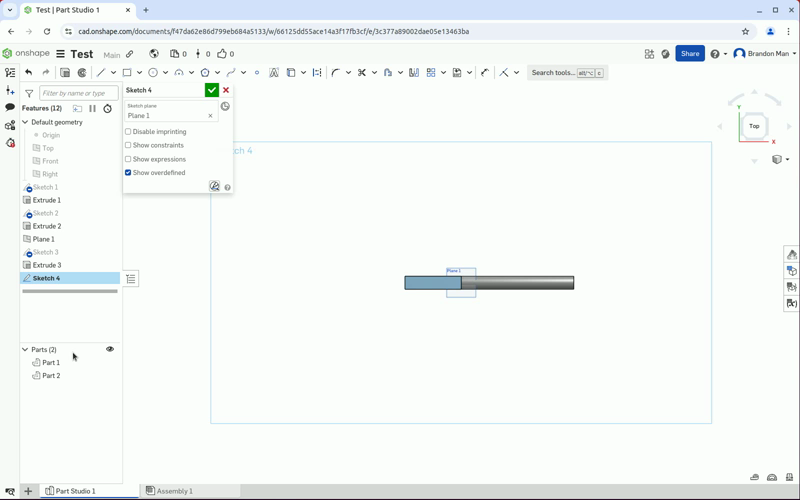
key(y)
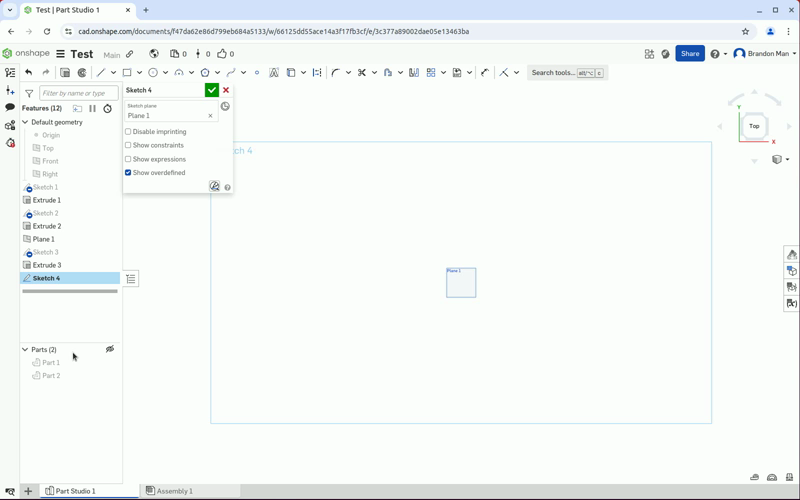
key(c)
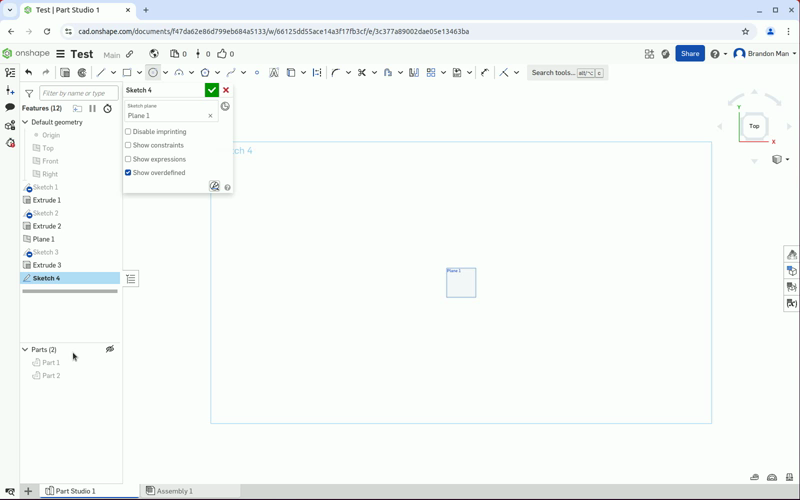
key_down(shift)
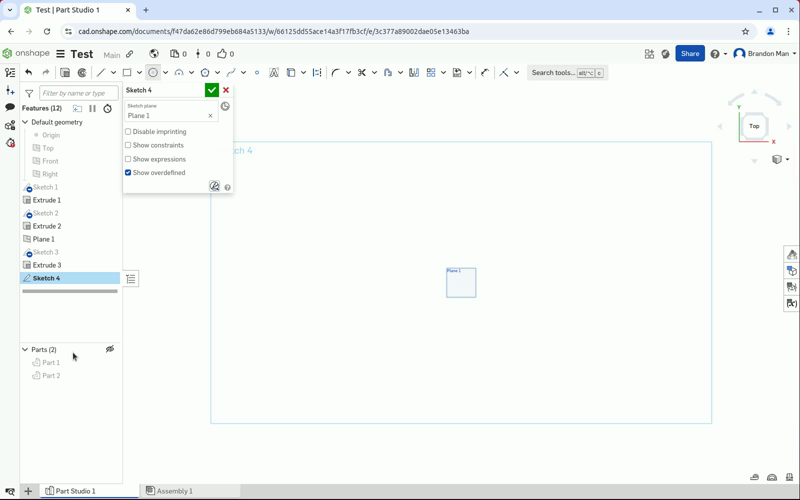
mouse_move(450, 282)
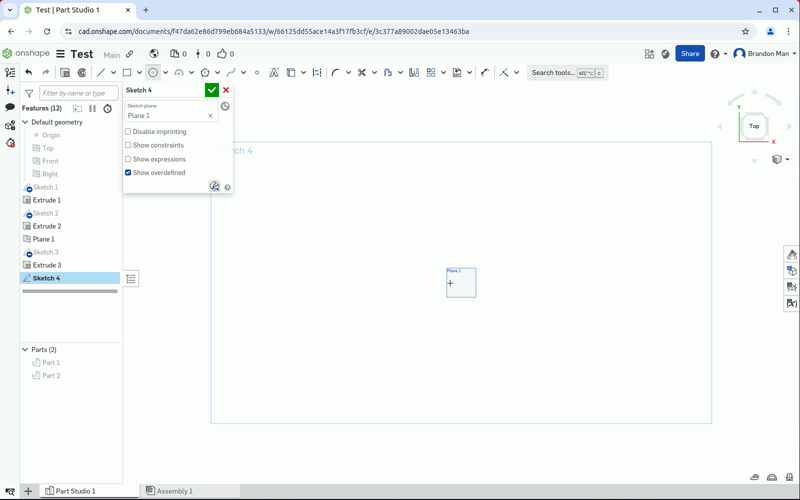
click(450, 282)
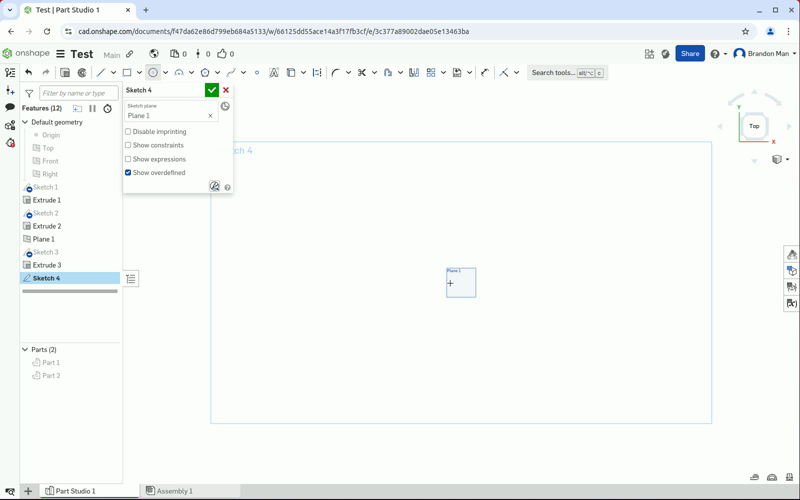
key_up(shift)
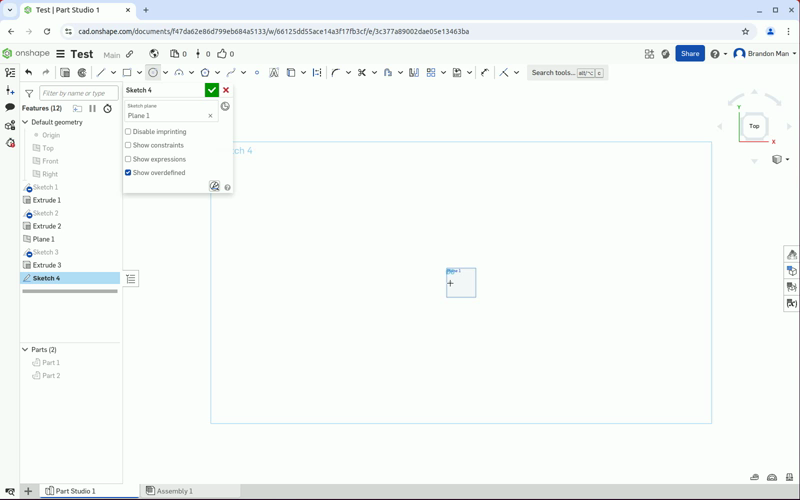
mouse_move(453, 282)
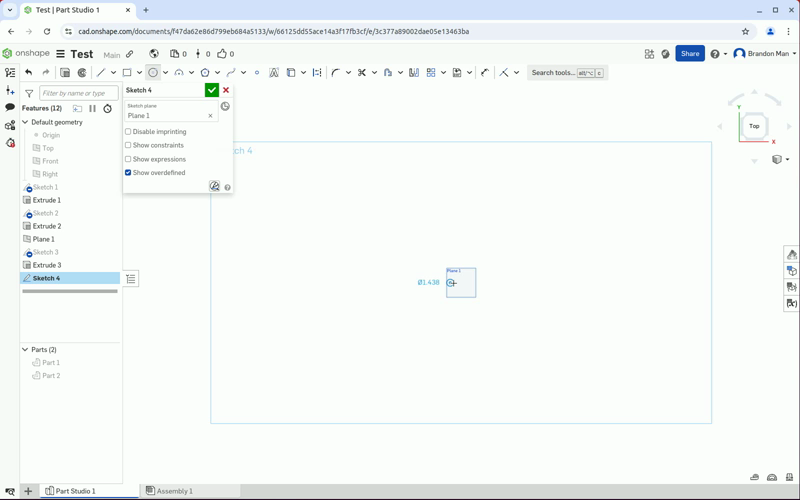
click(453, 282)
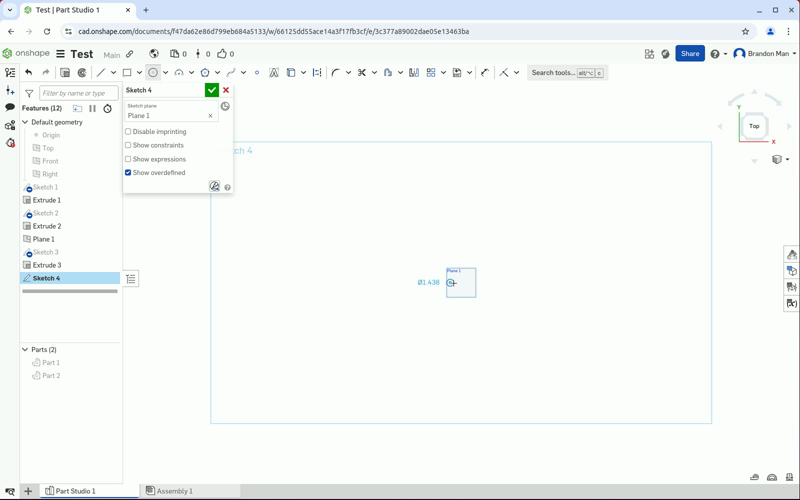
key(esc)
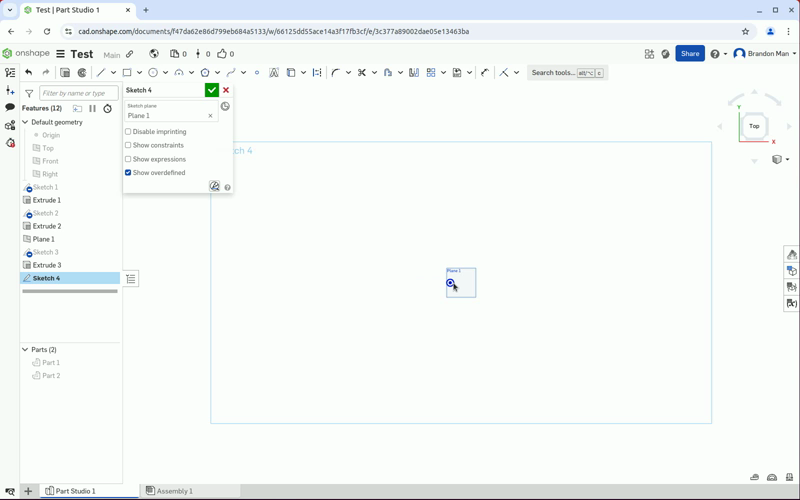
mouse_move(450, 282)
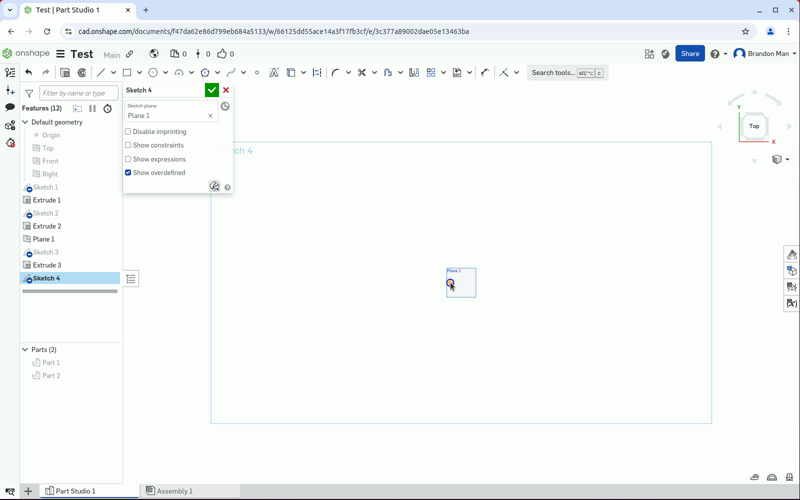
scroll(6)
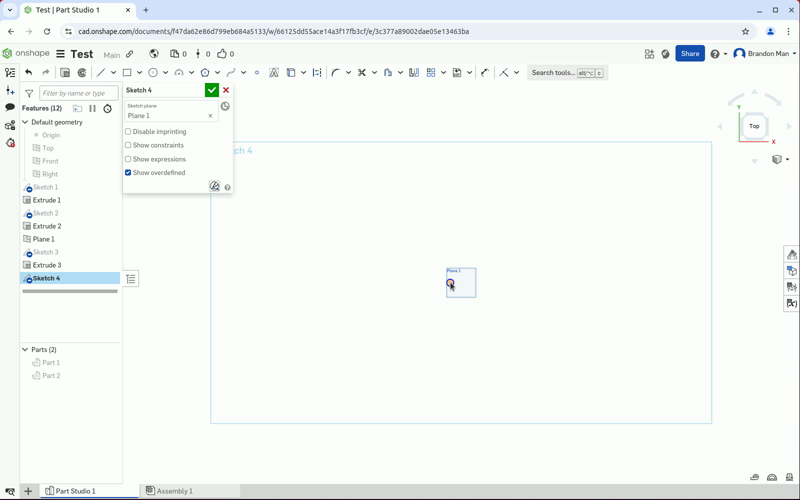
scroll(6)
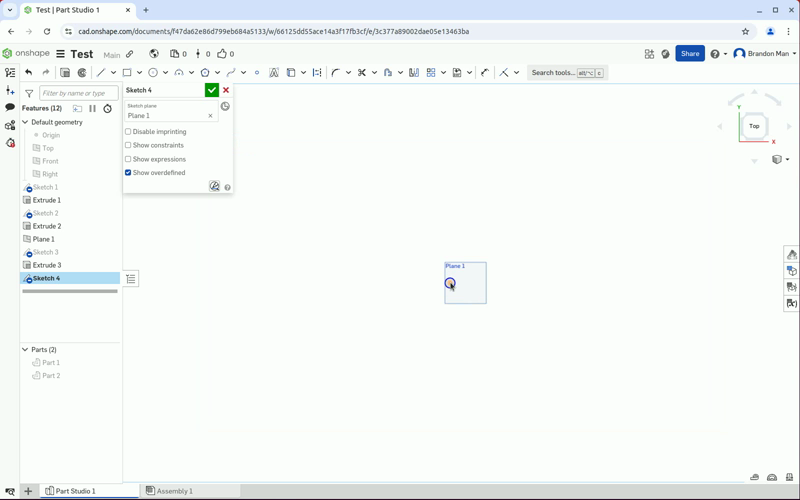
scroll(6)
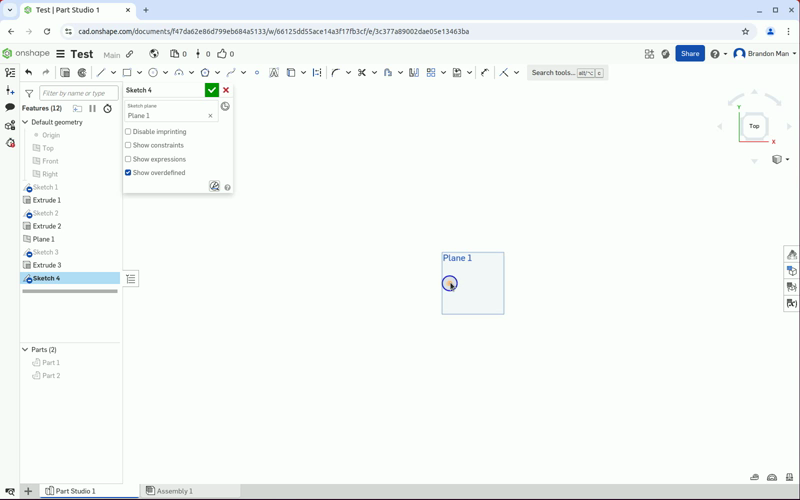
scroll(6)
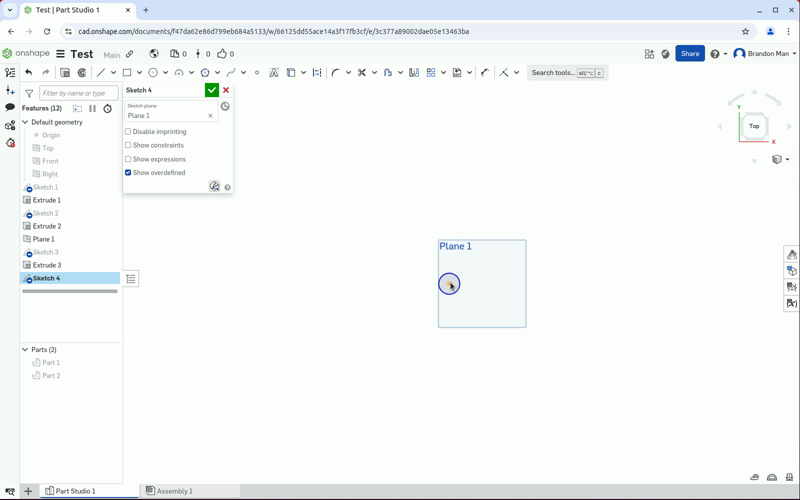
scroll(6)
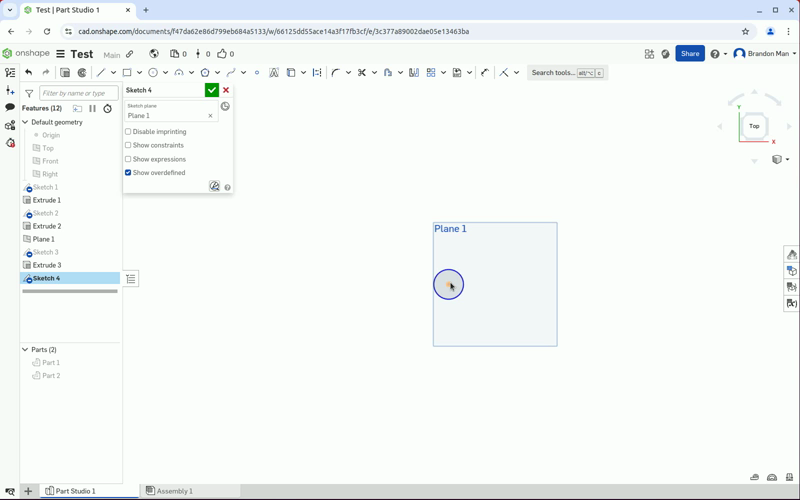
scroll(6)
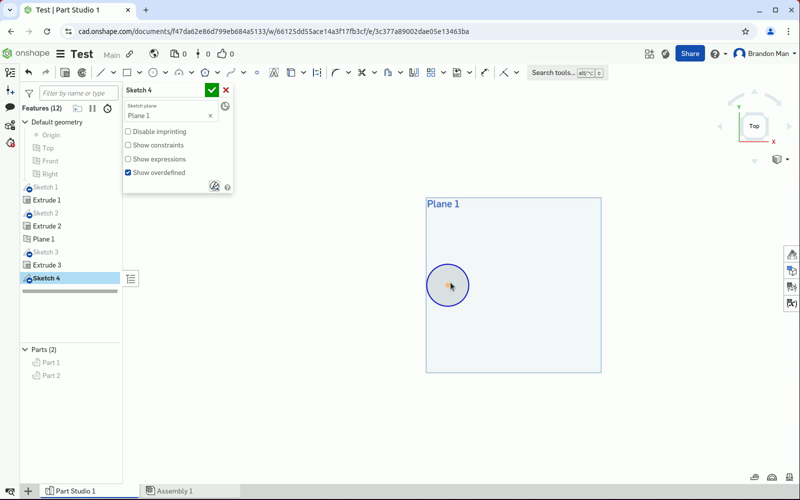
scroll(6)
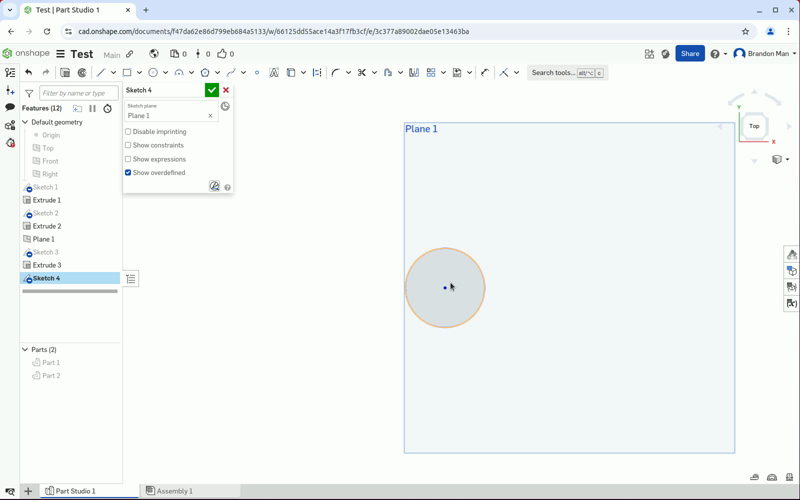
click(450, 282)
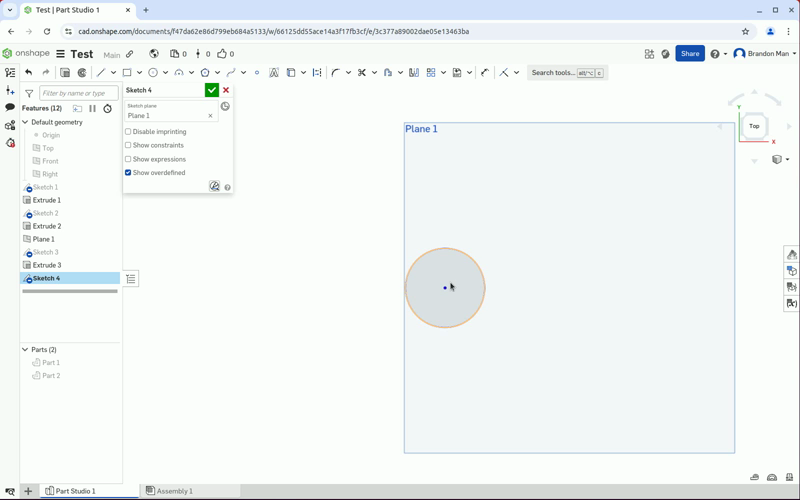
scroll(-6)
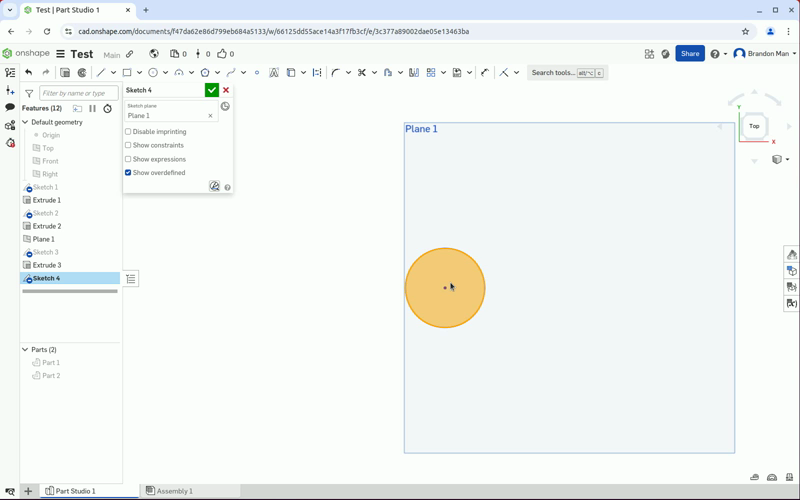
scroll(-6)
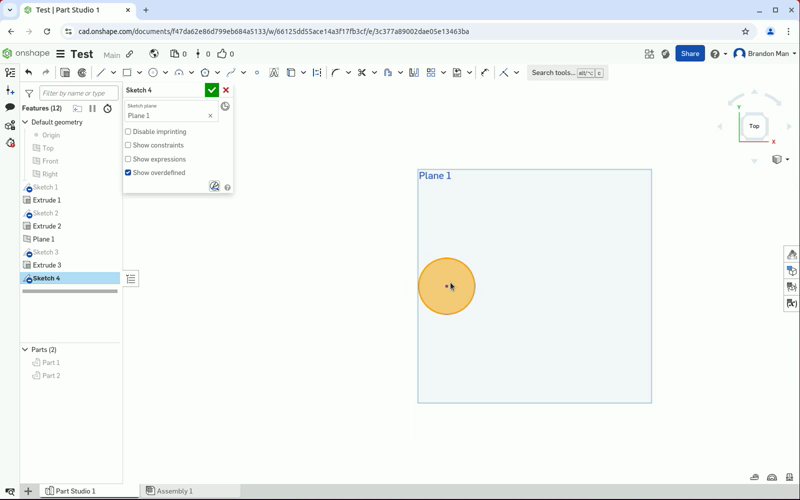
scroll(-6)
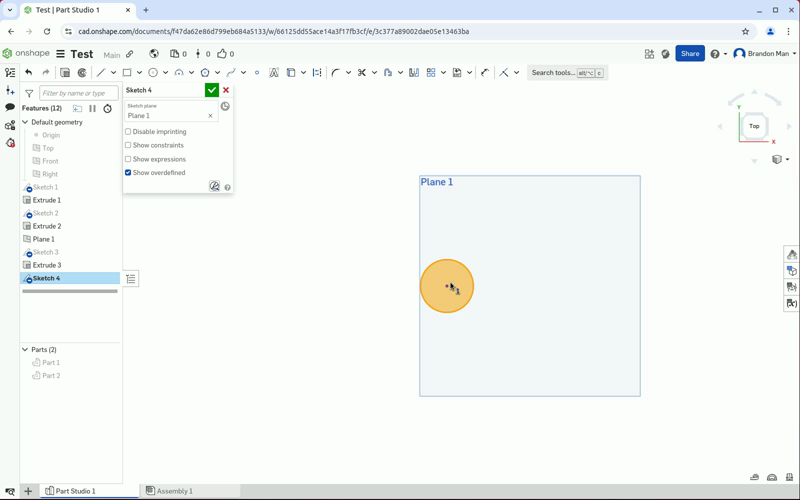
scroll(-6)
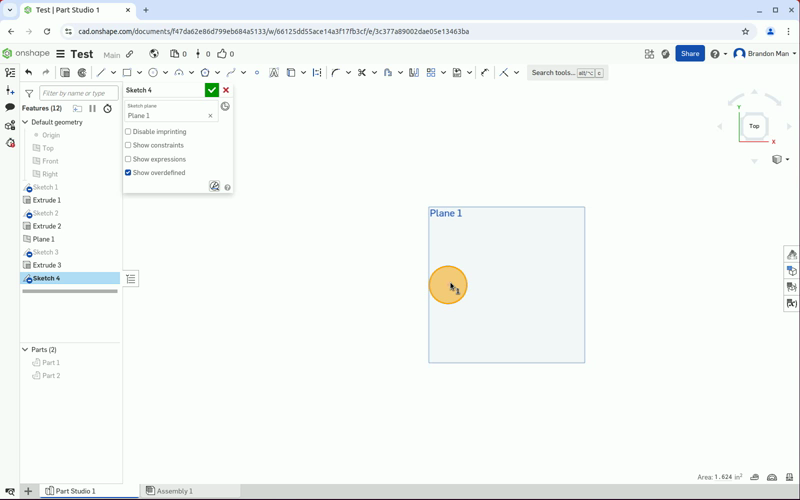
scroll(-6)
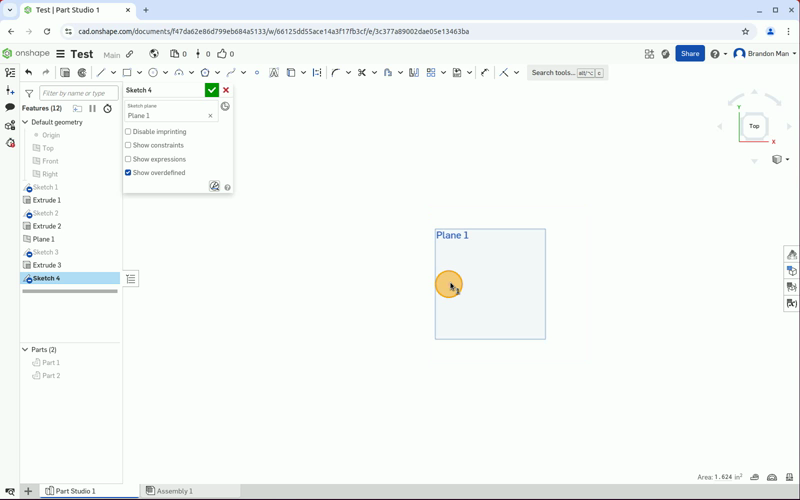
scroll(-6)
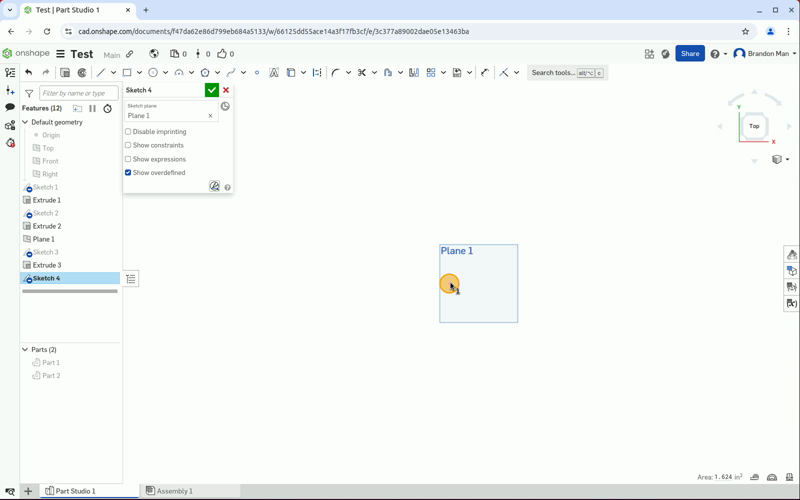
scroll(-6)
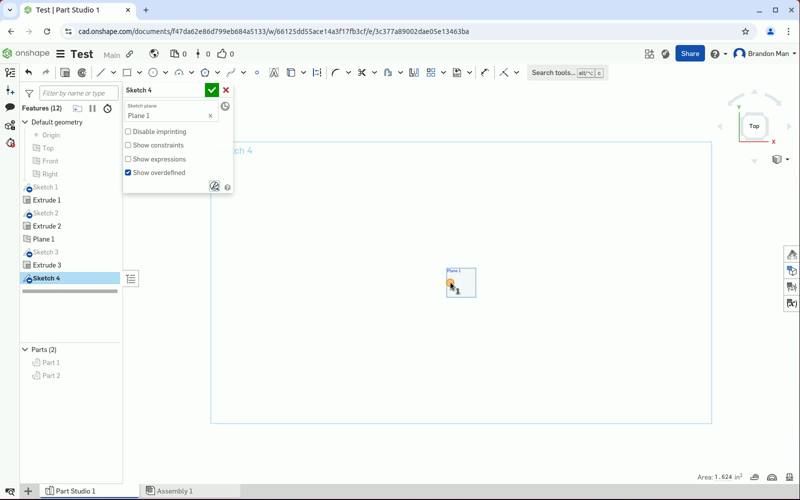
mouse_move(73, 352)
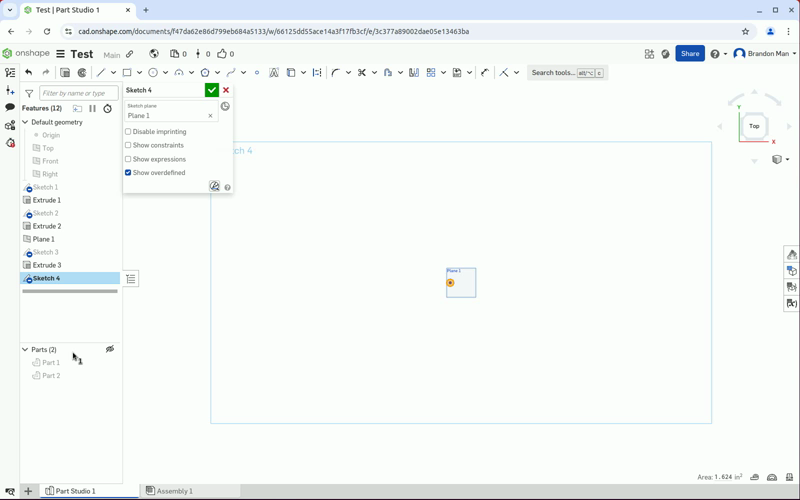
key(shift+y)
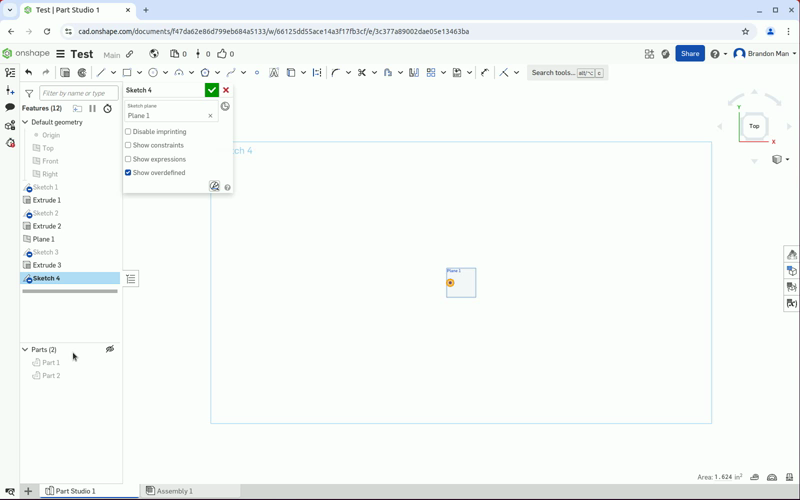
key(shift+e)
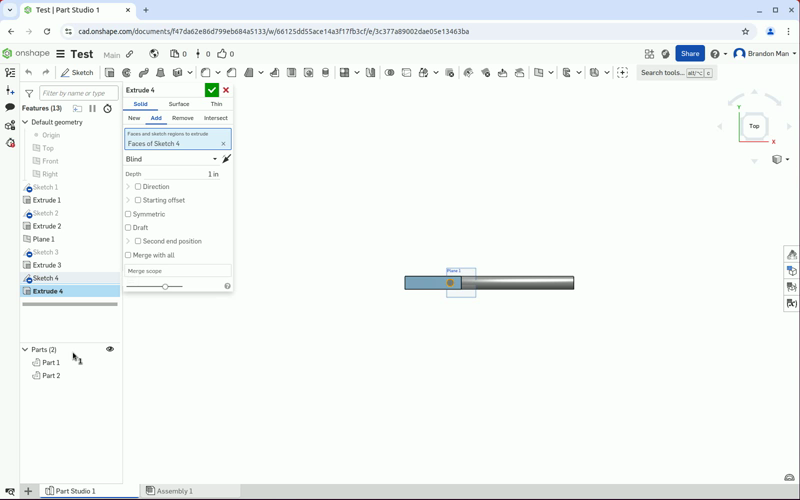
mouse_move(143, 106)
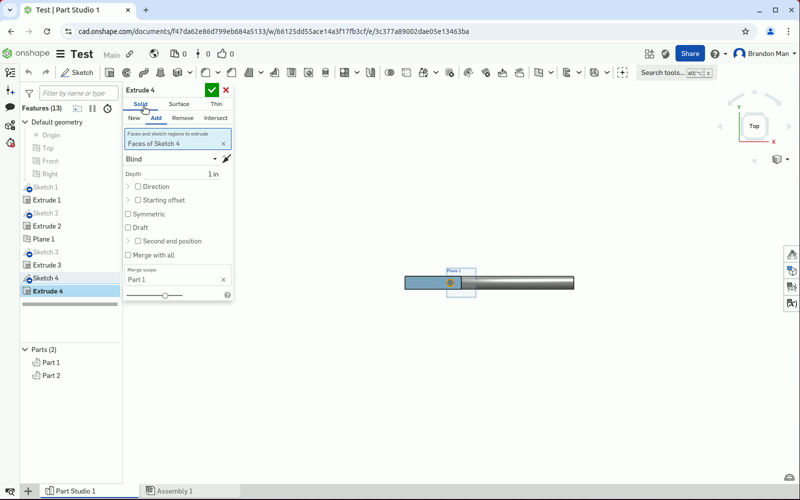
click(143, 106)
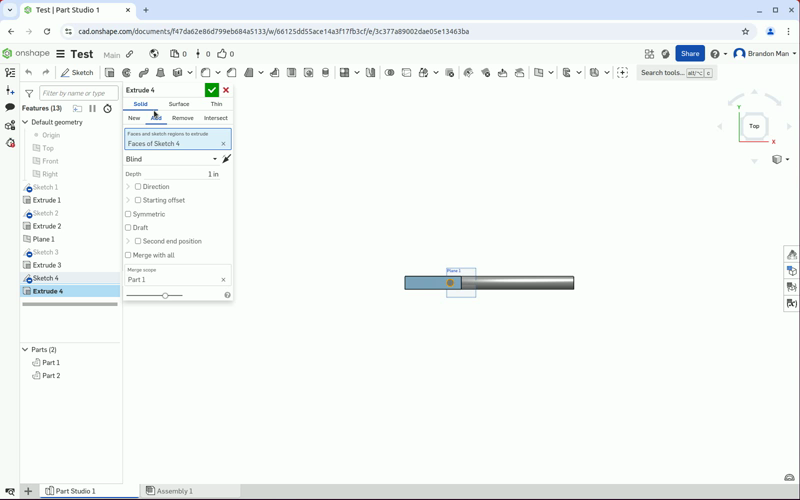
mouse_move(186, 120)
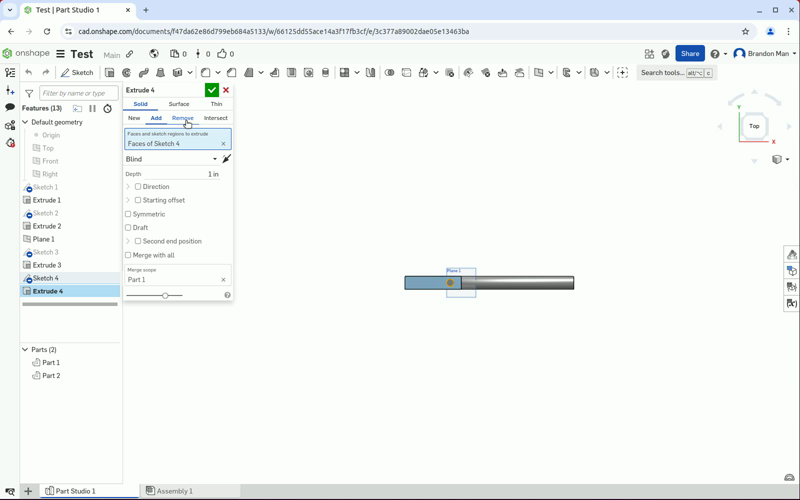
click(186, 120)
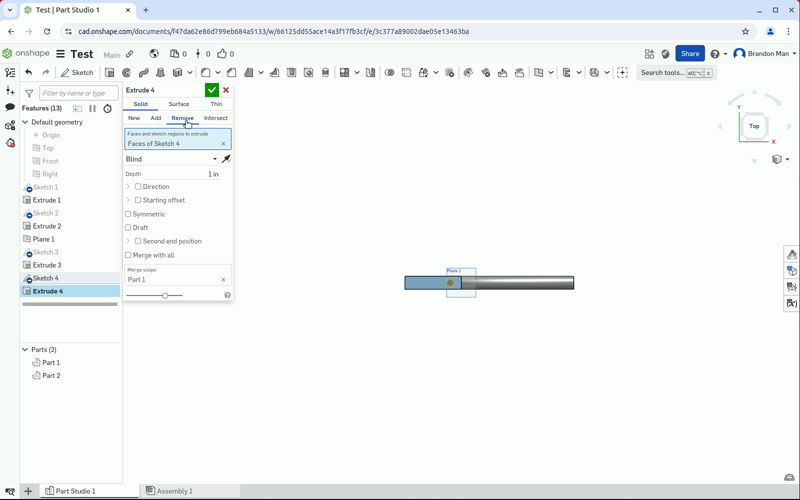
key(tab, 4)
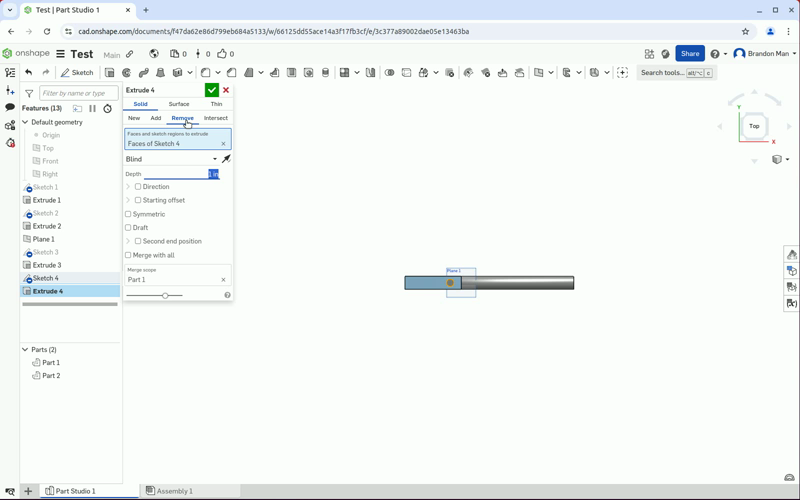
text(2.407)
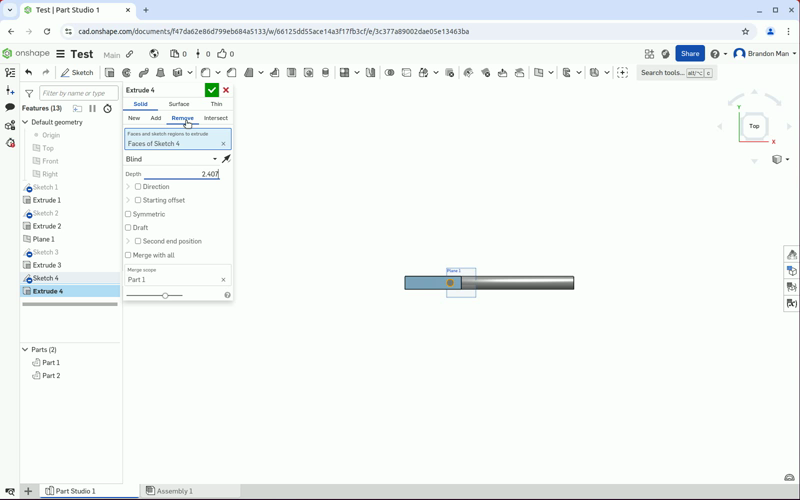
key(tab, 6)
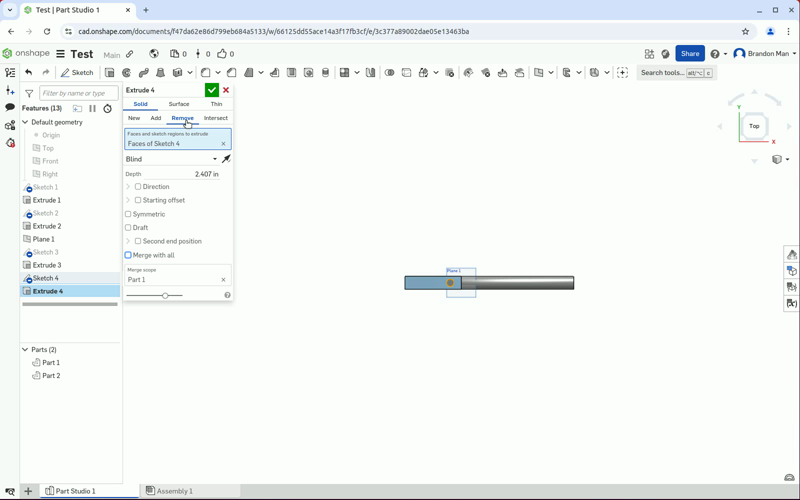
key(space)
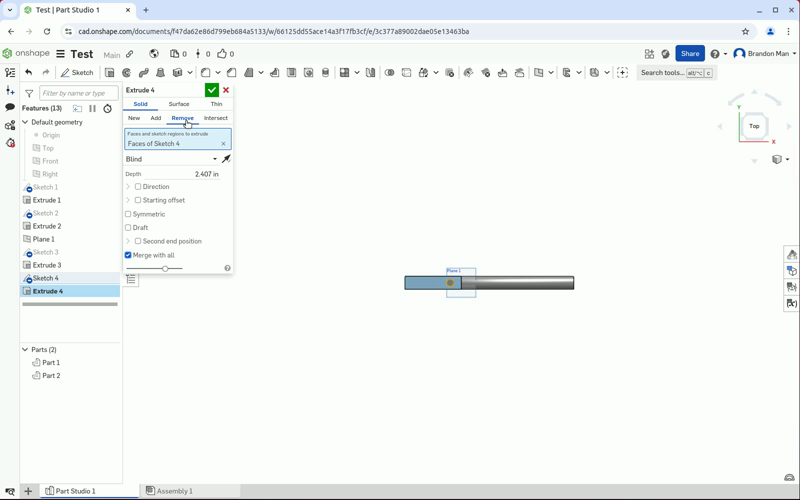
key(enter)
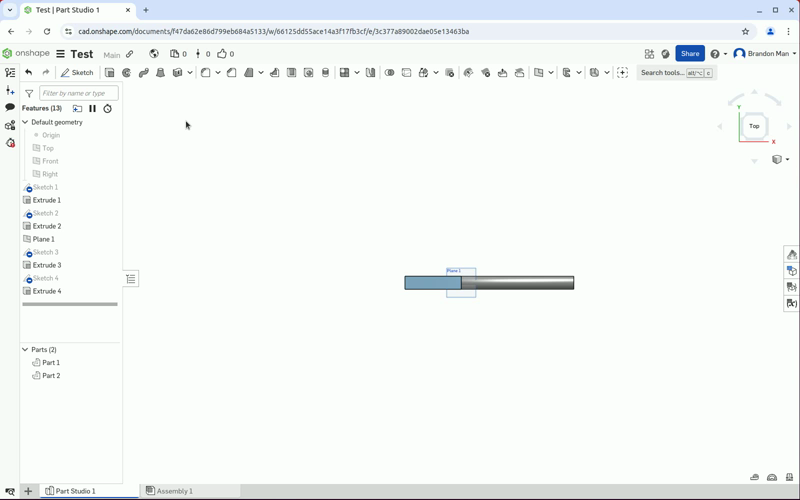
key(shift+h)
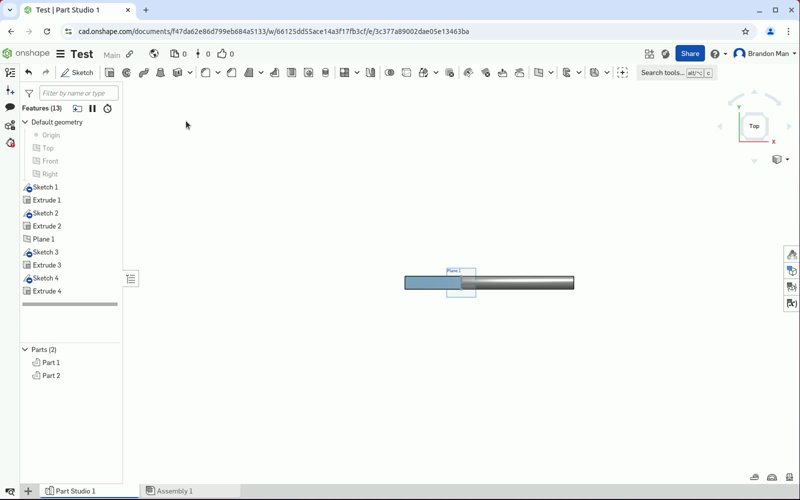
key(shift+h)
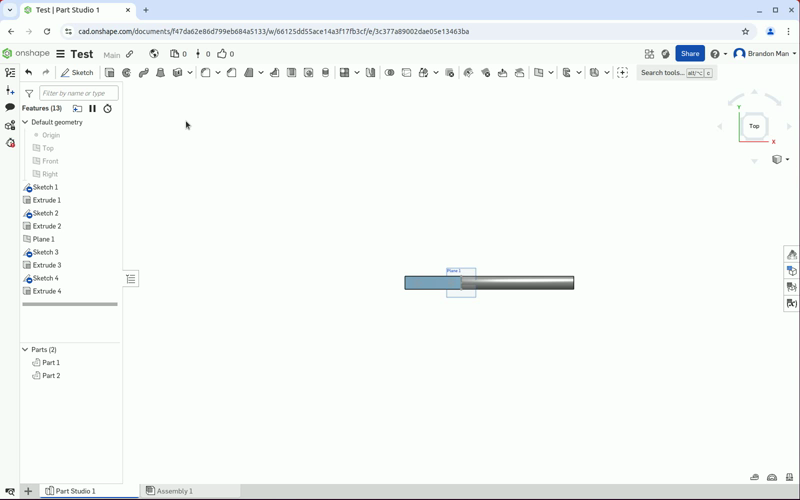
key(shift+7)
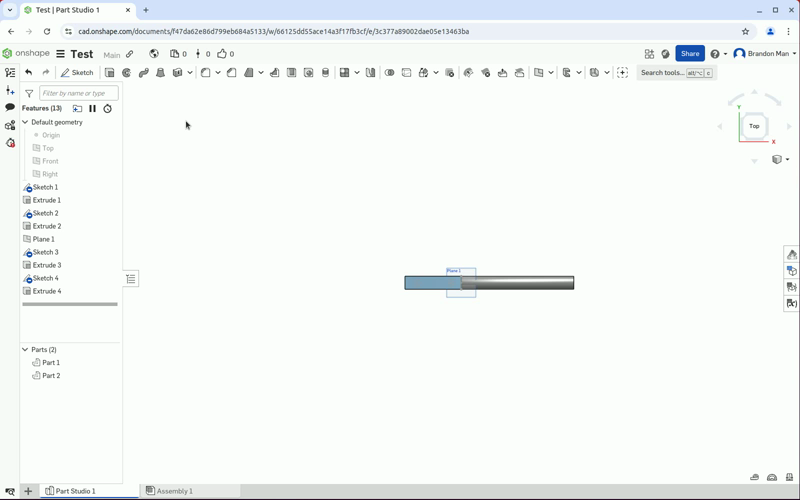
key(up, 3)
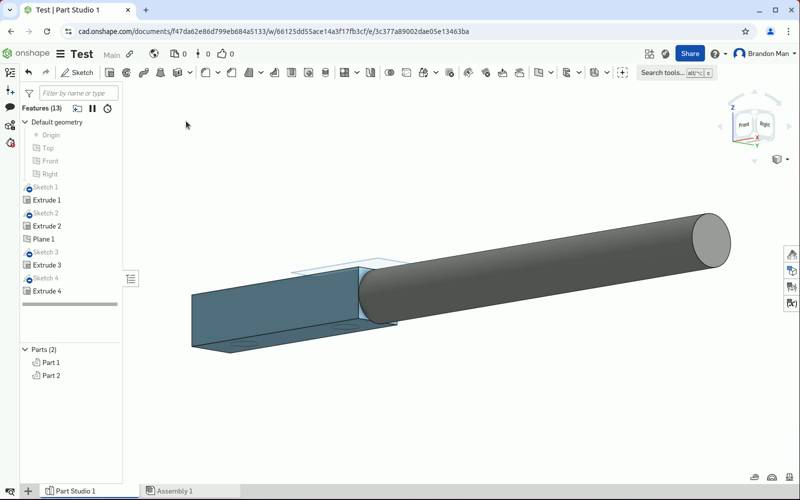
key(left, 3)
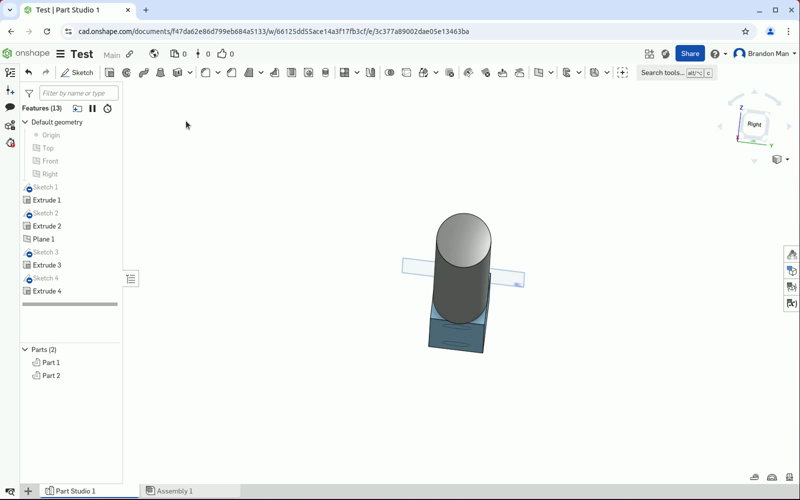
key(right, 3)
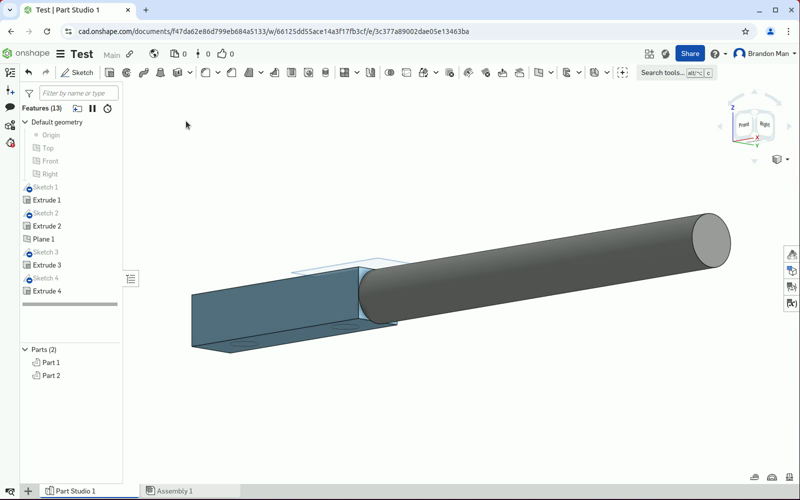
key(down, 3)
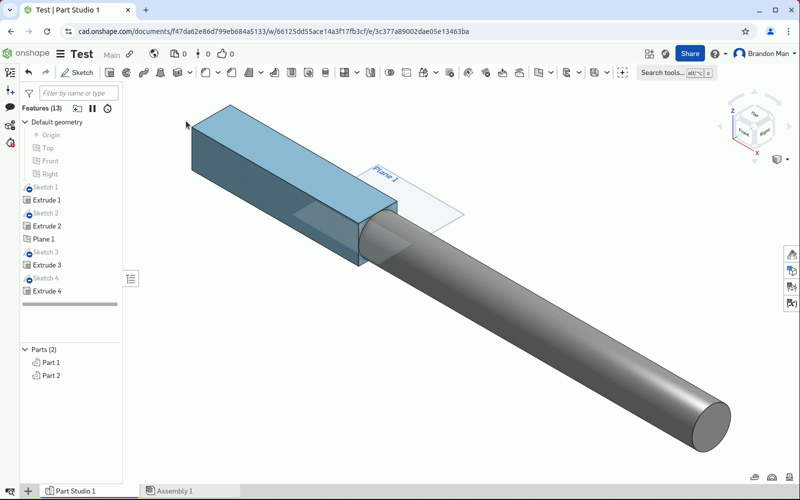
mouse_move(73, 189)
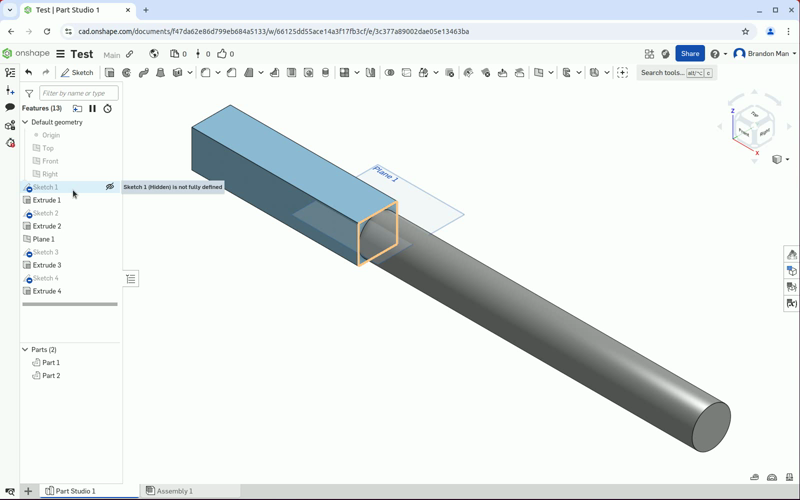
click(73, 189)